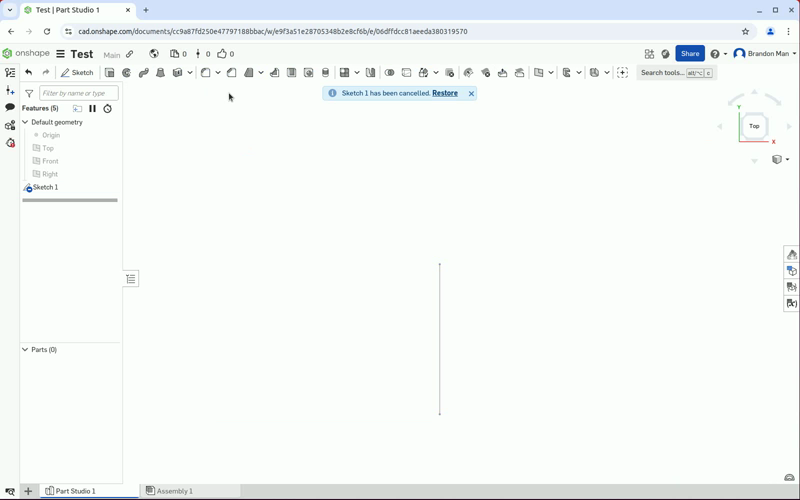
key(shift+h)
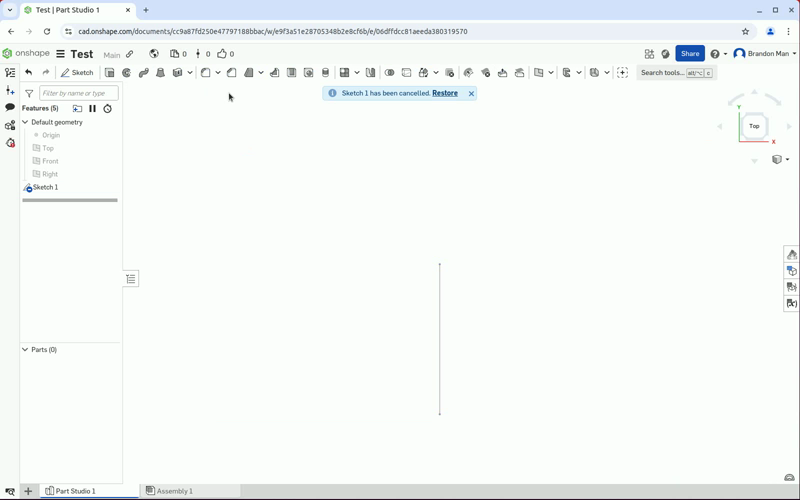
key(shift+s)
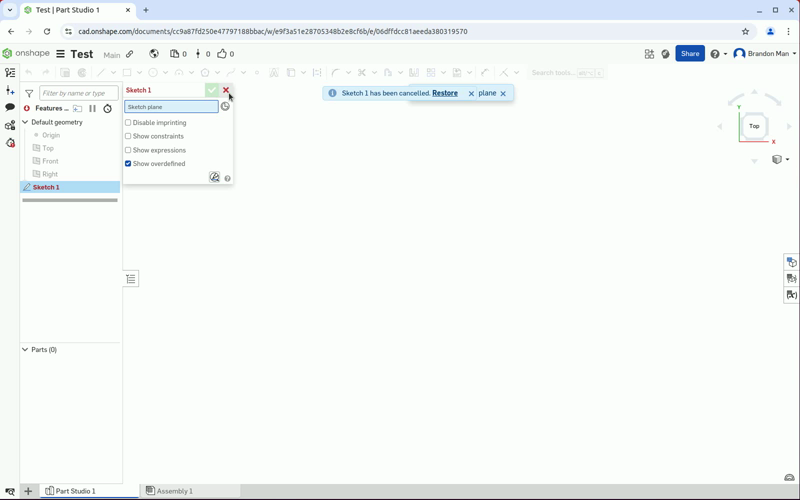
mouse_move(73, 150)
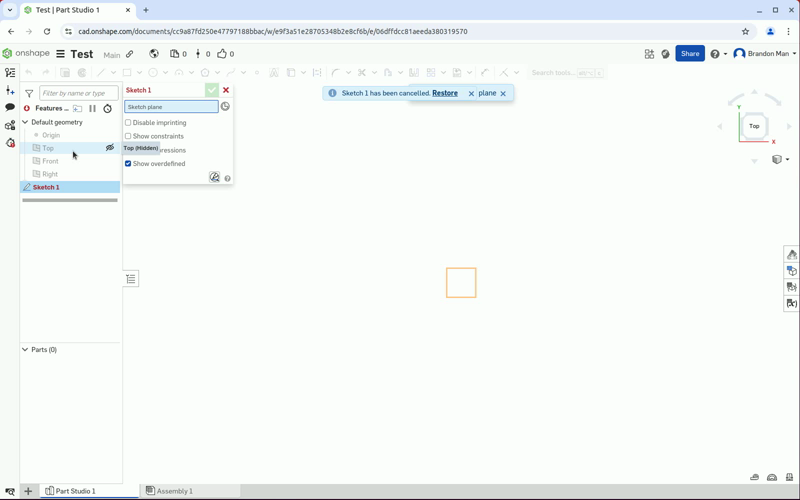
click(73, 150)
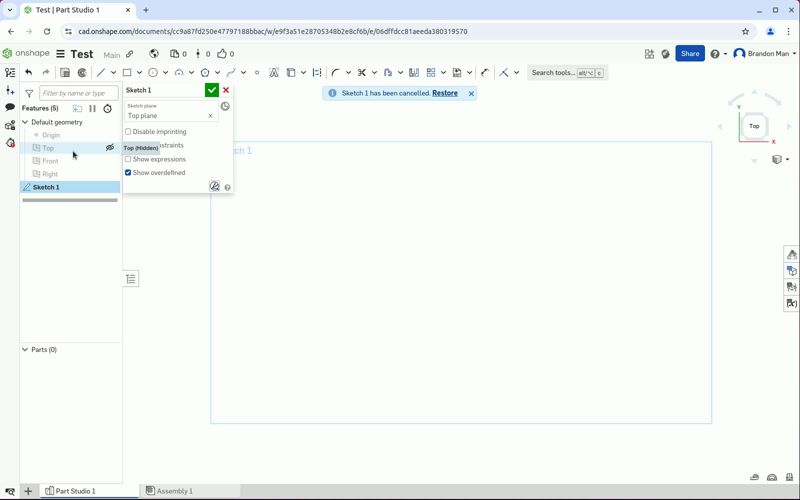
mouse_move(73, 352)
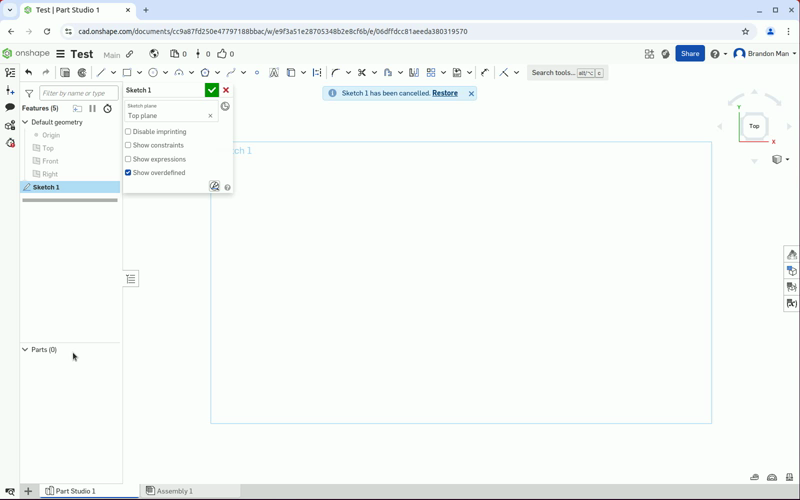
key(y)
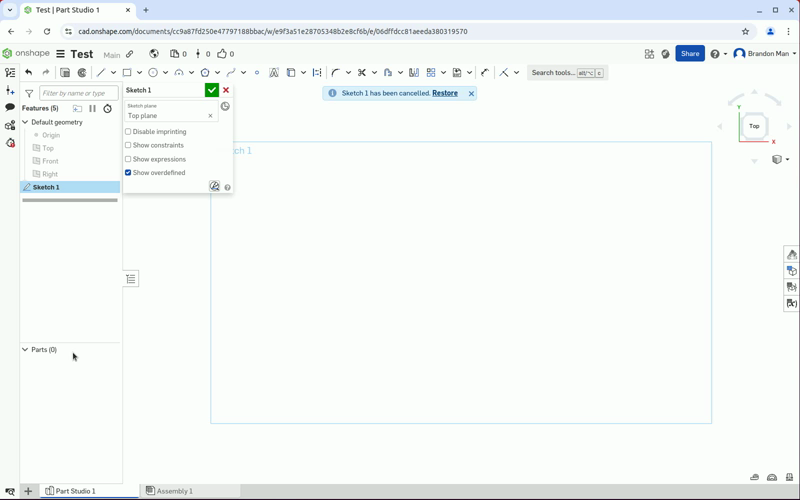
key(l)
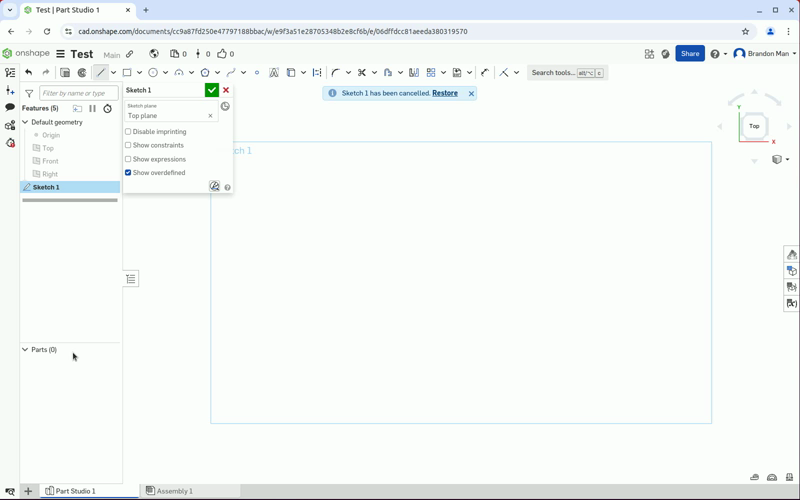
key_down(shift)
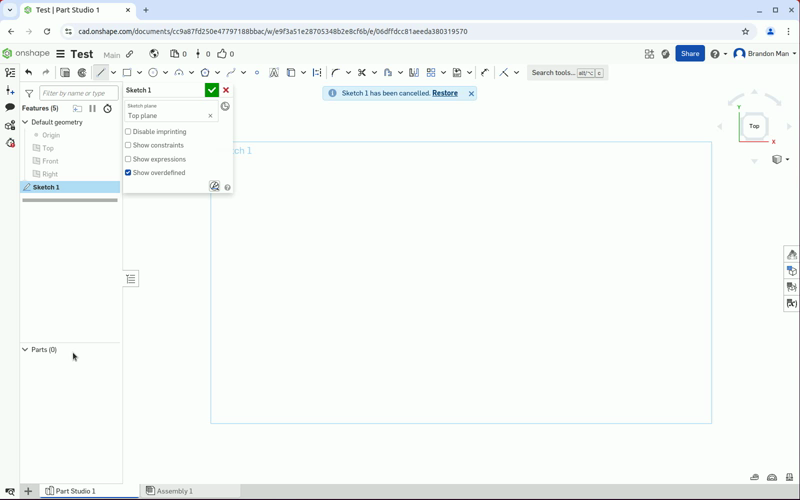
mouse_move(399, 369)
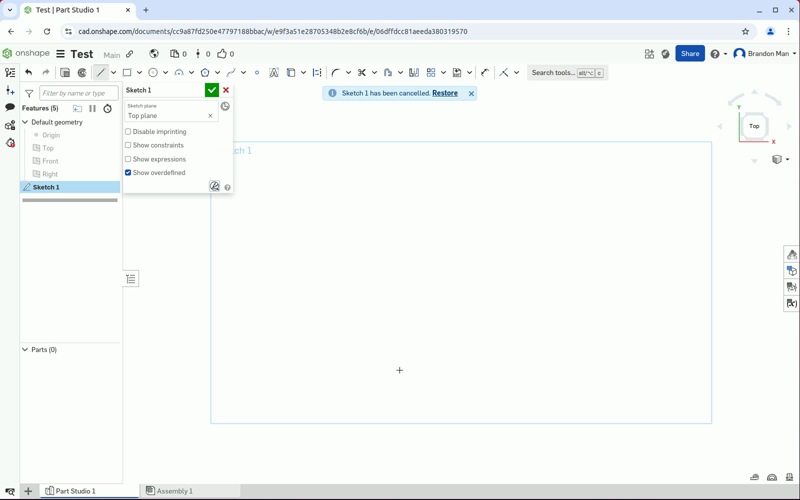
click(399, 369)
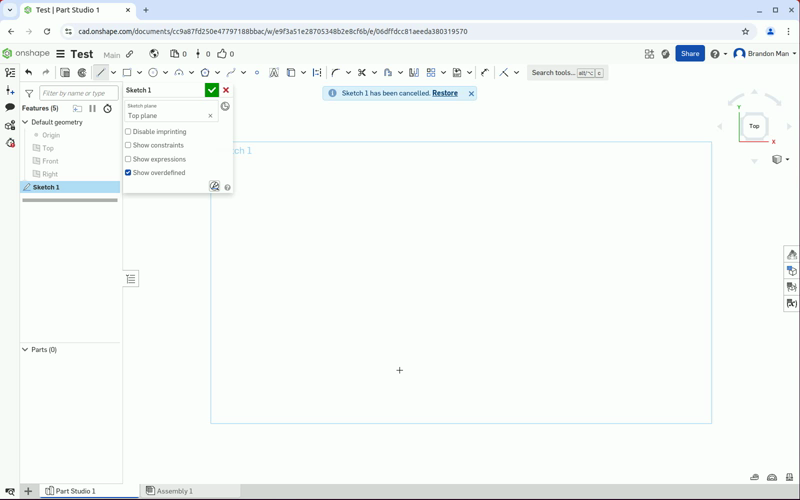
key_up(shift)
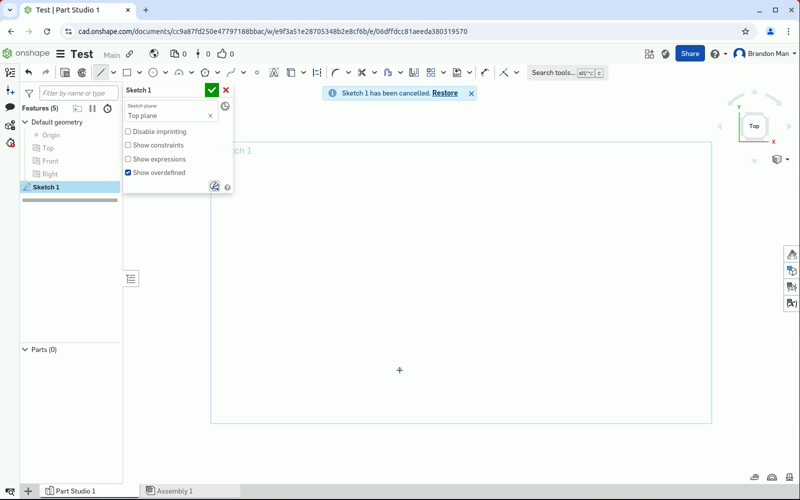
key_down(shift)
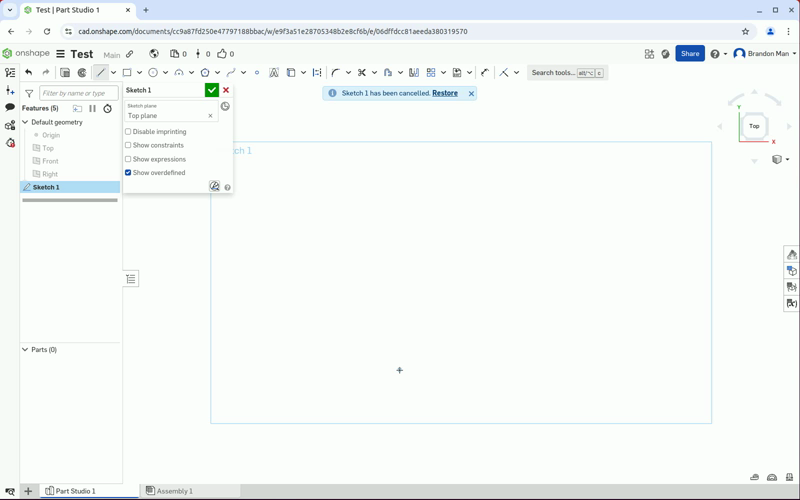
mouse_move(521, 369)
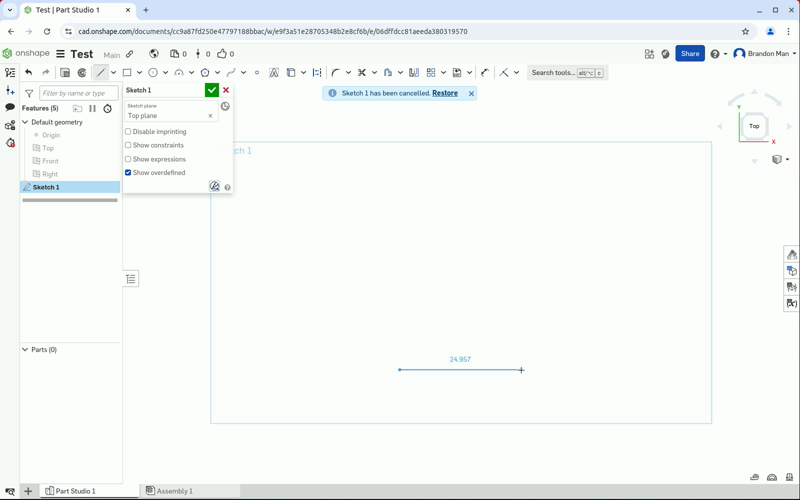
click(521, 369)
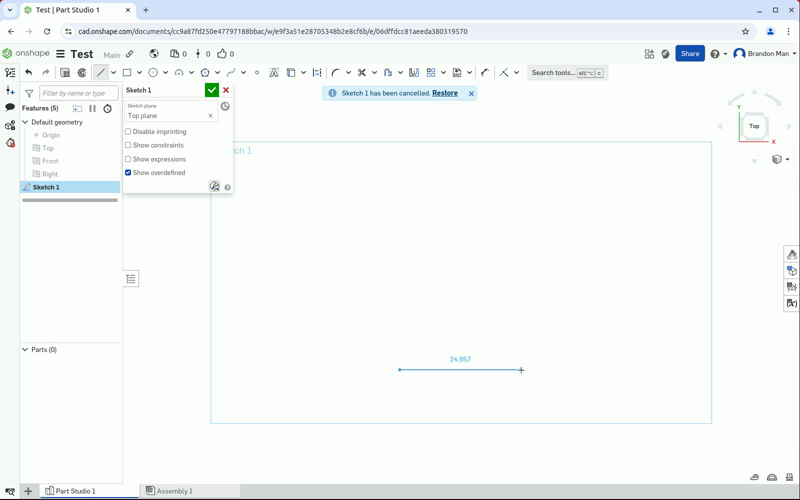
key_up(shift)
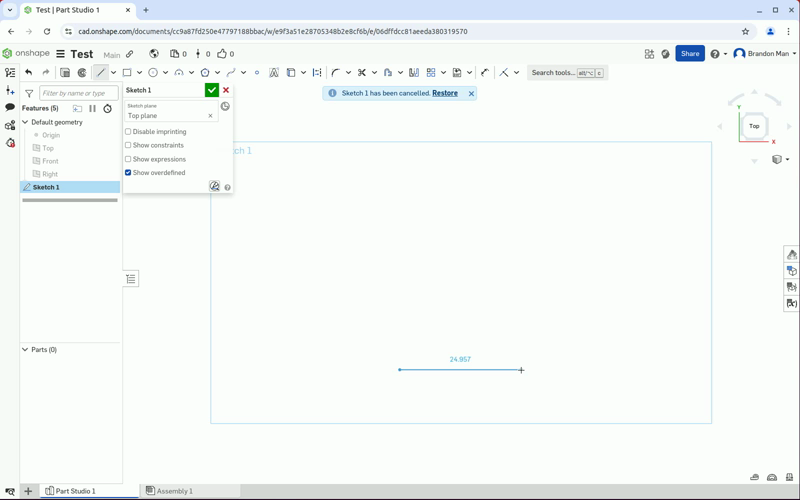
key_down(shift)
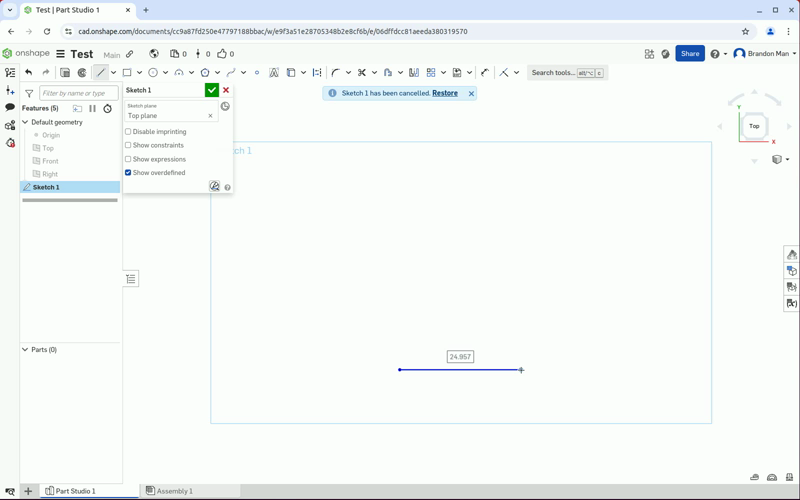
mouse_move(521, 171)
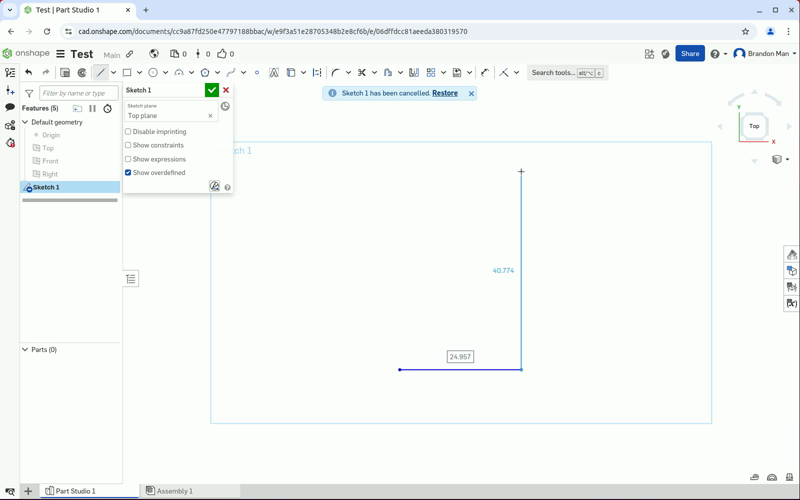
click(521, 171)
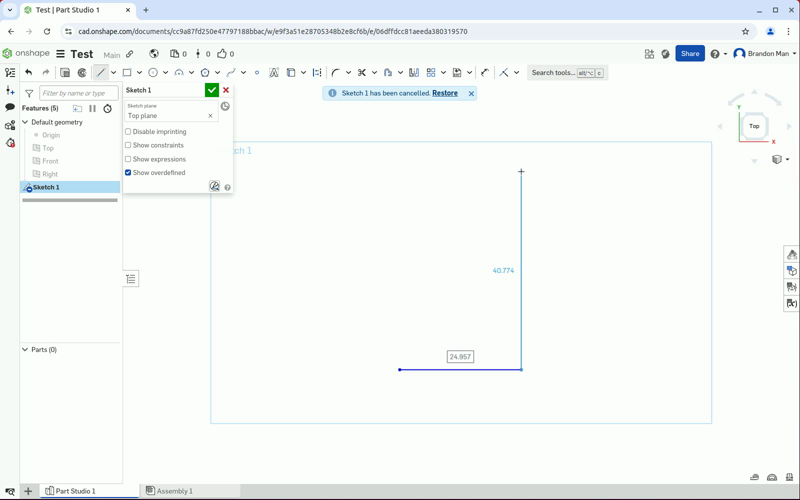
key_up(shift)
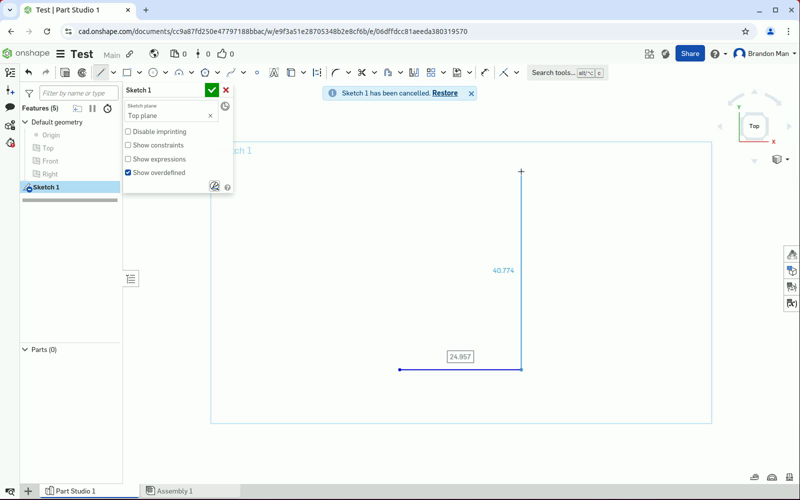
key_down(shift)
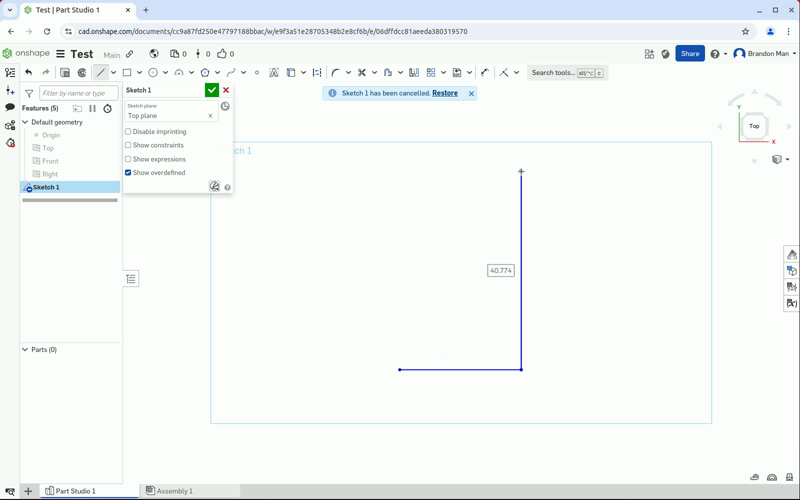
mouse_move(399, 171)
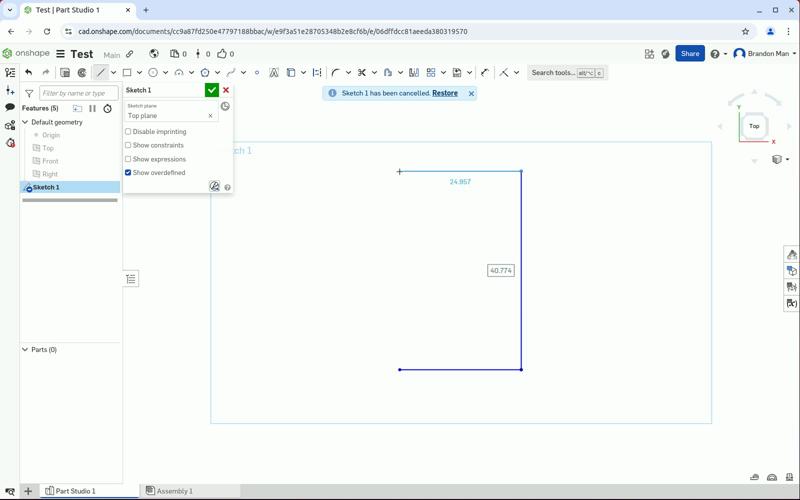
click(399, 171)
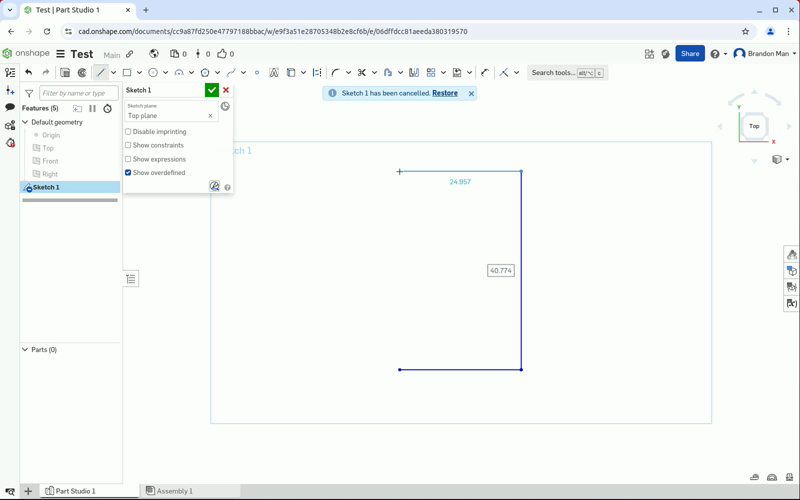
key_up(shift)
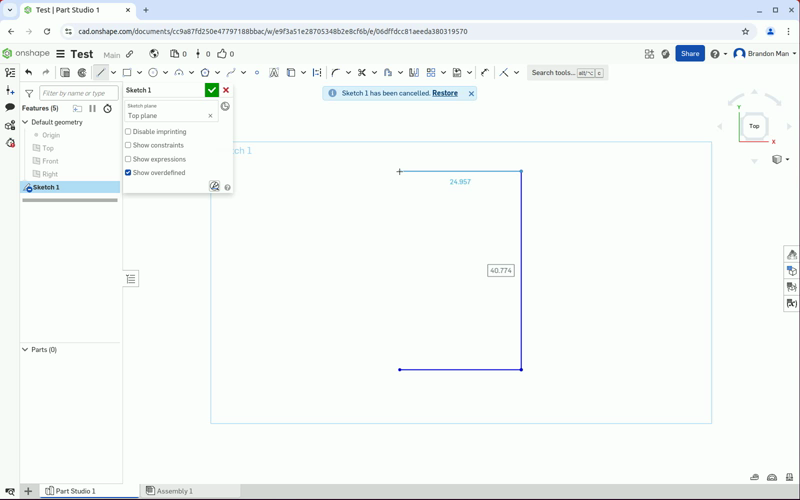
key_down(shift)
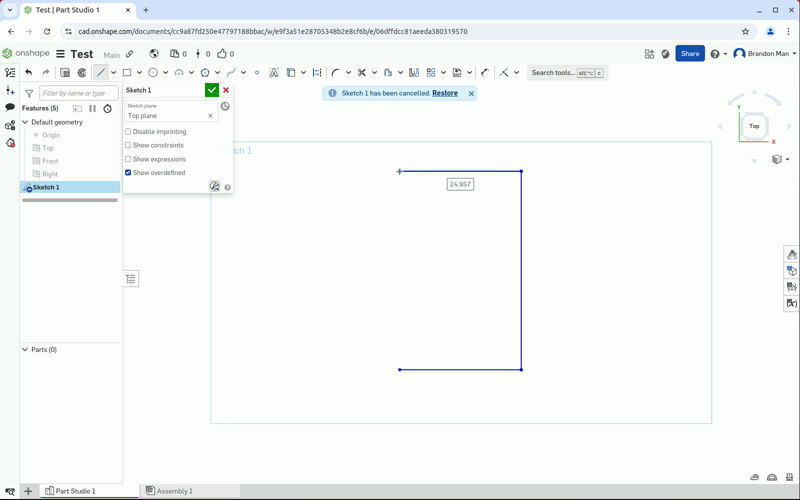
mouse_move(399, 369)
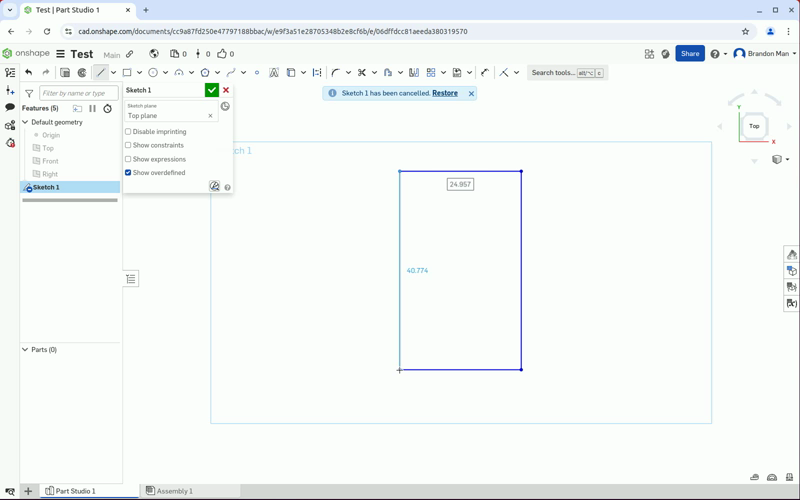
key_up(shift)
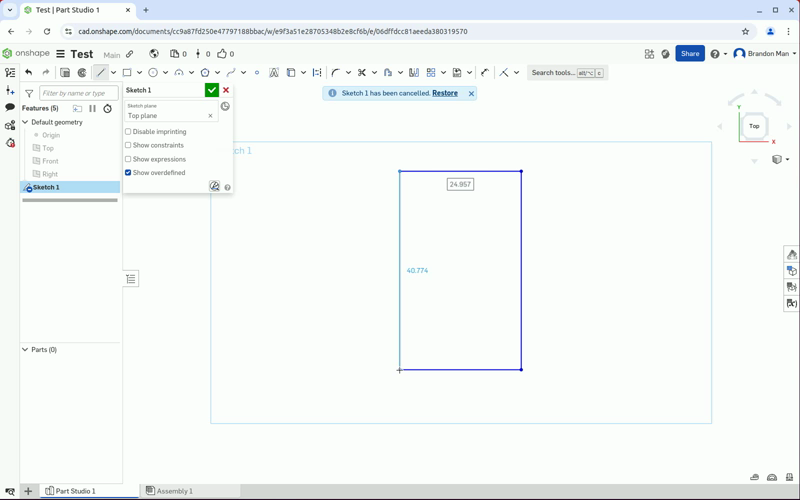
click(399, 369)
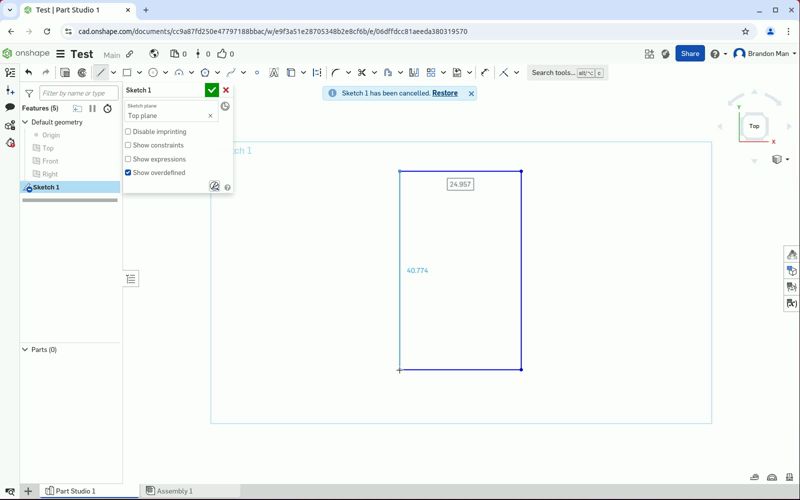
key(esc)
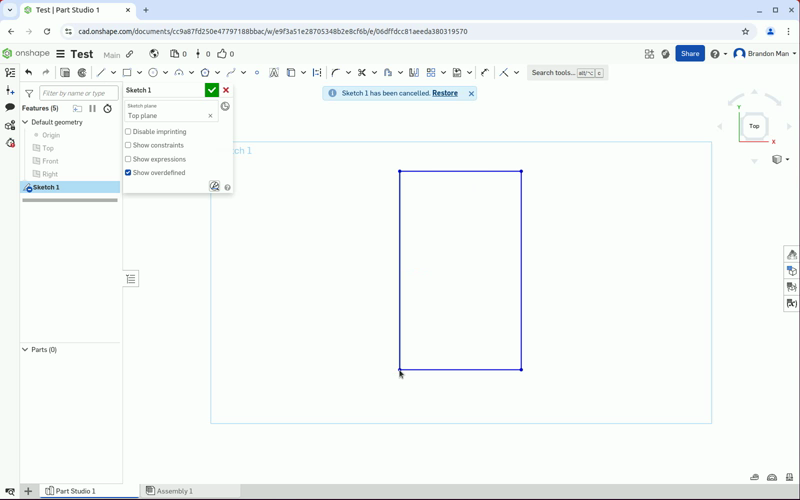
key(l)
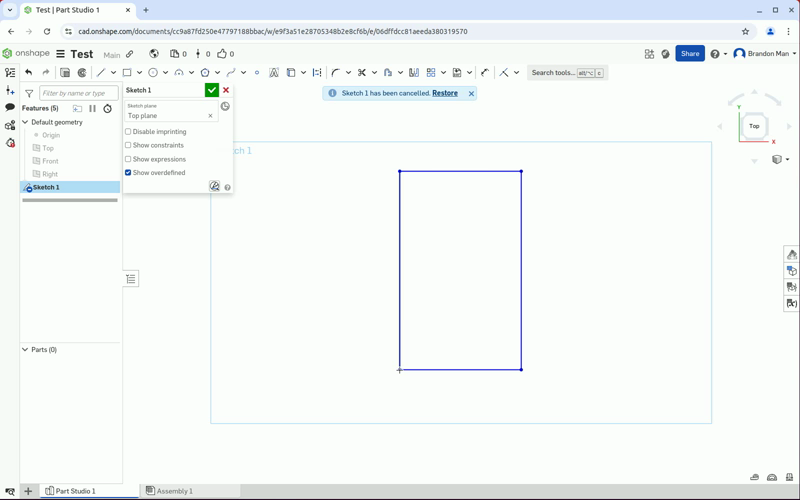
key_down(shift)
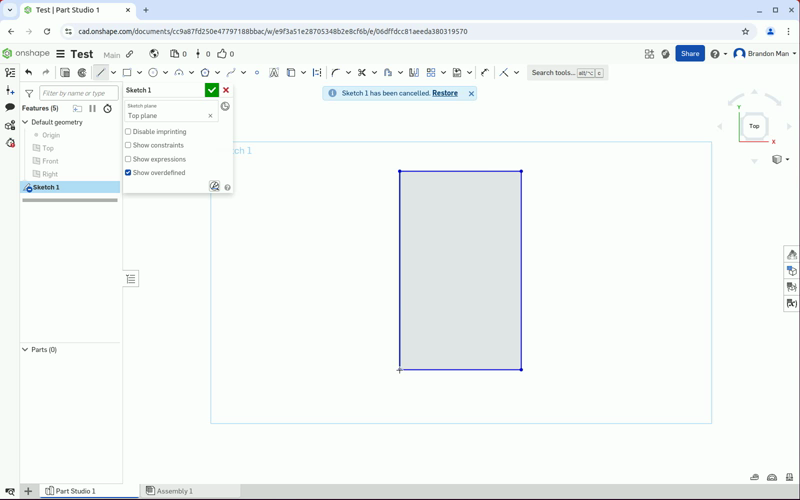
mouse_move(410, 359)
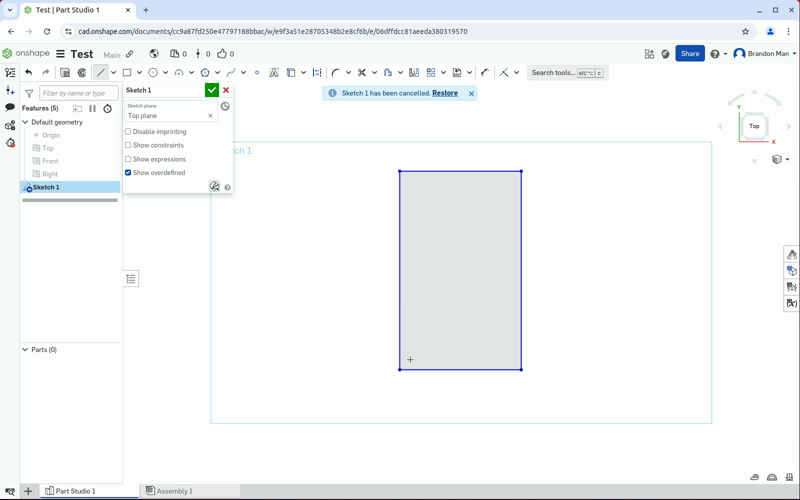
click(410, 359)
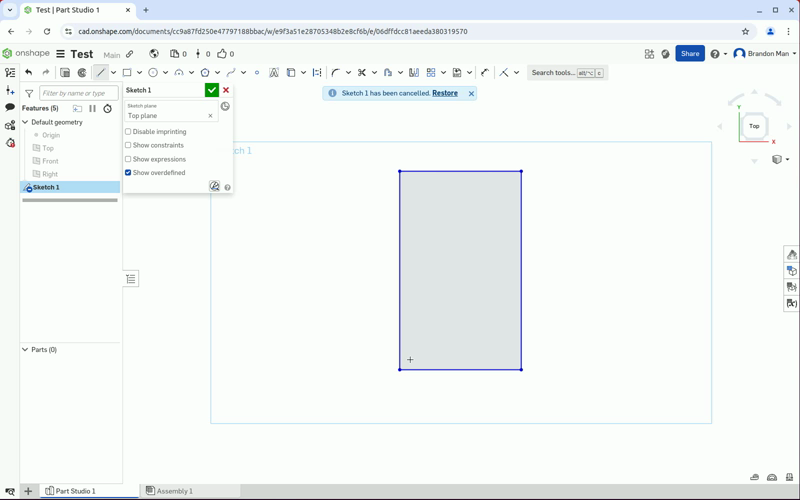
key_up(shift)
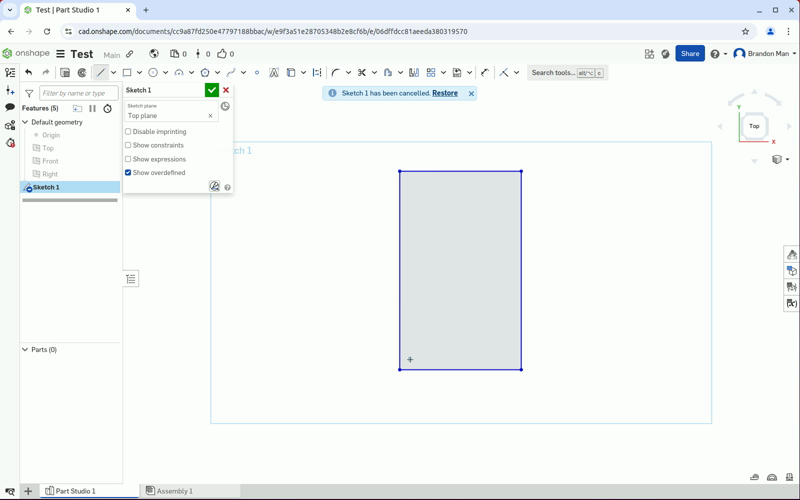
key_down(shift)
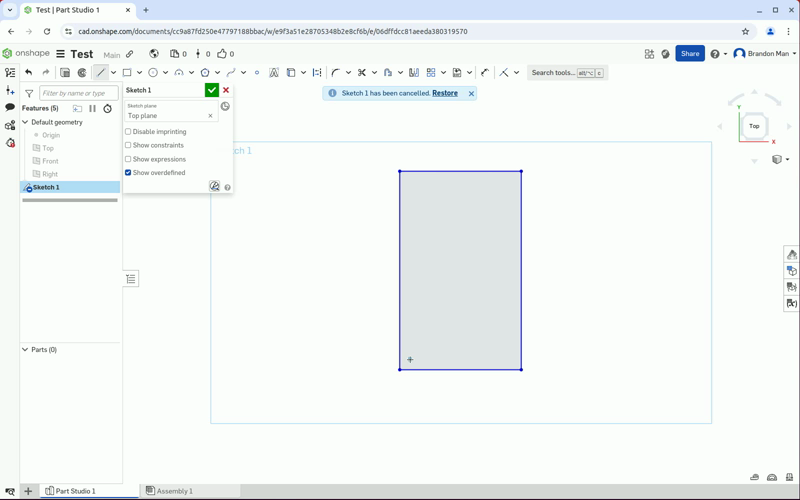
mouse_move(510, 359)
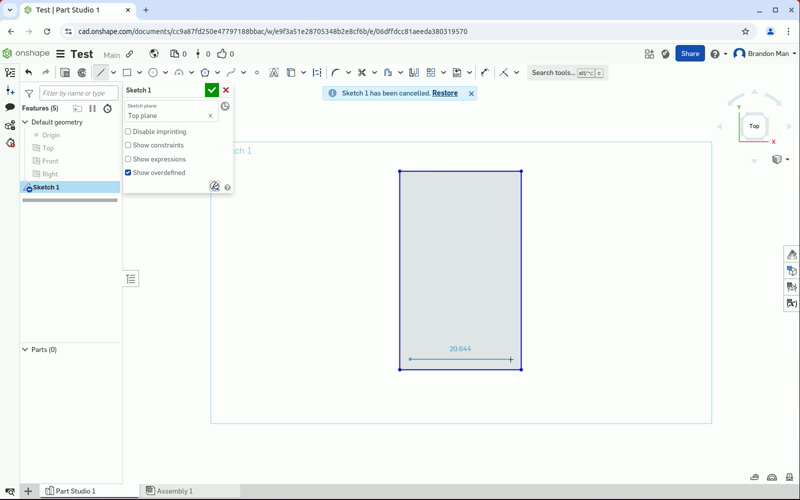
click(510, 359)
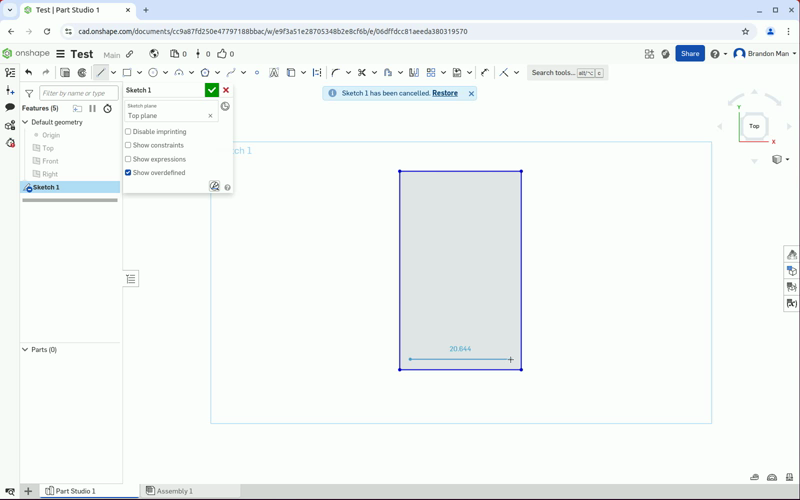
key_up(shift)
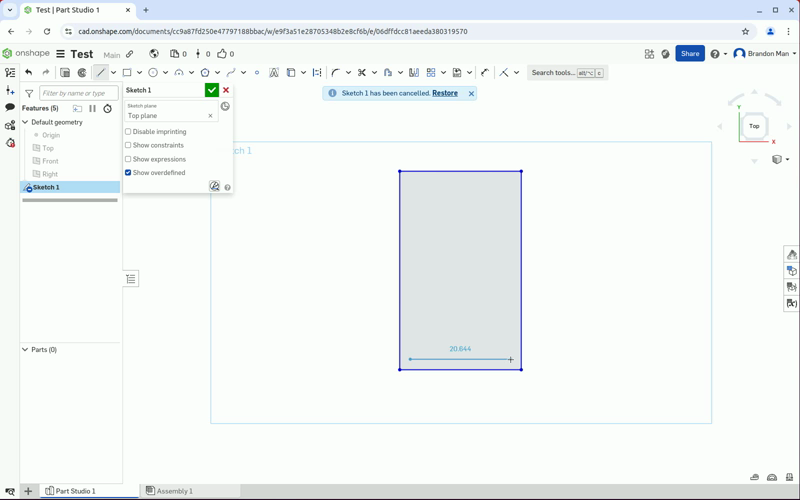
key_down(shift)
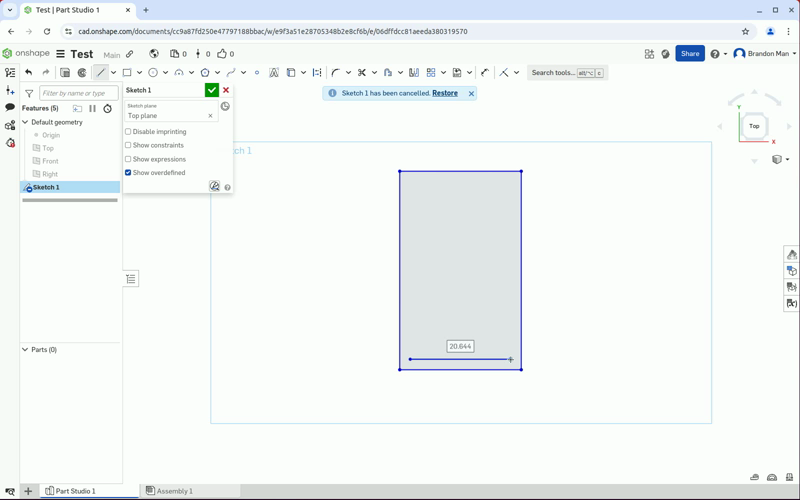
mouse_move(510, 198)
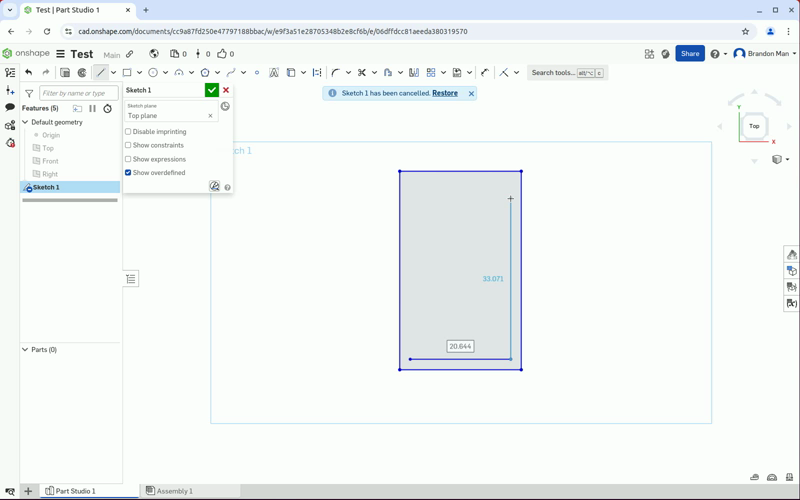
click(510, 198)
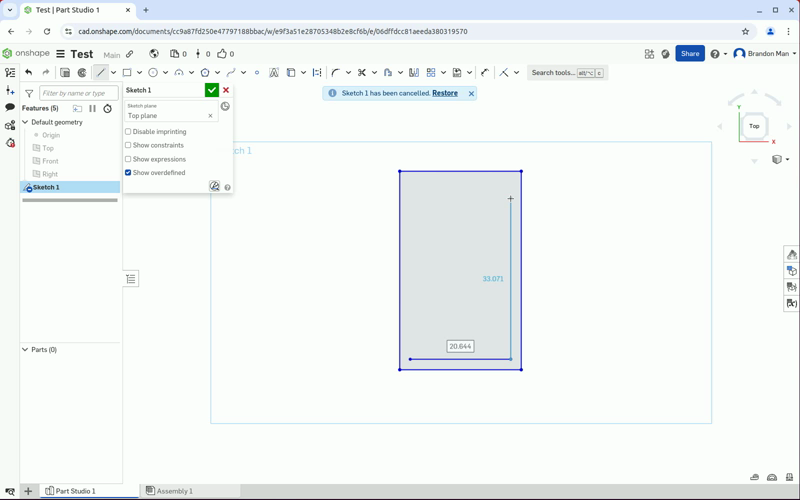
key_up(shift)
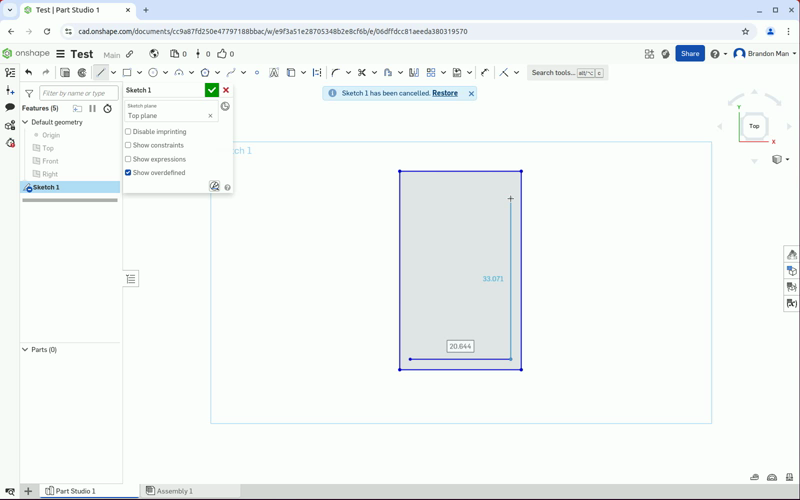
key_down(shift)
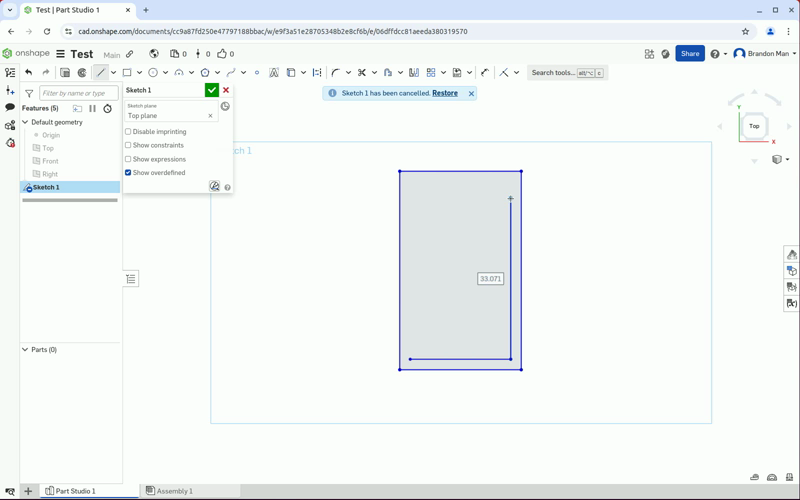
mouse_move(410, 198)
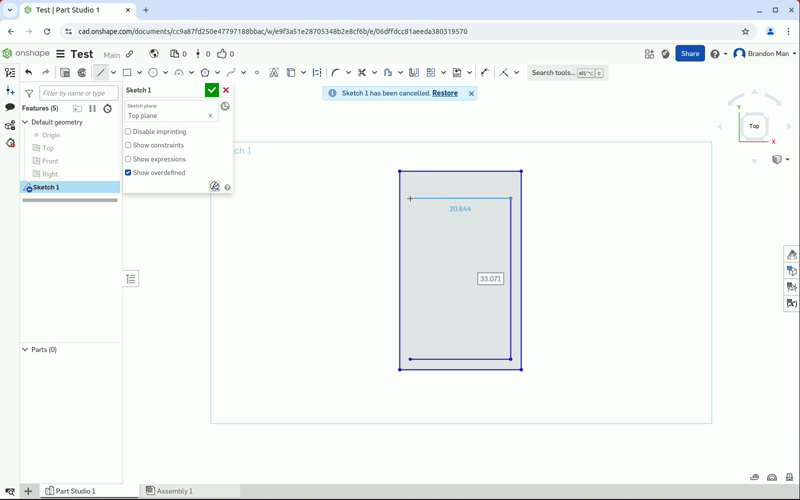
click(410, 198)
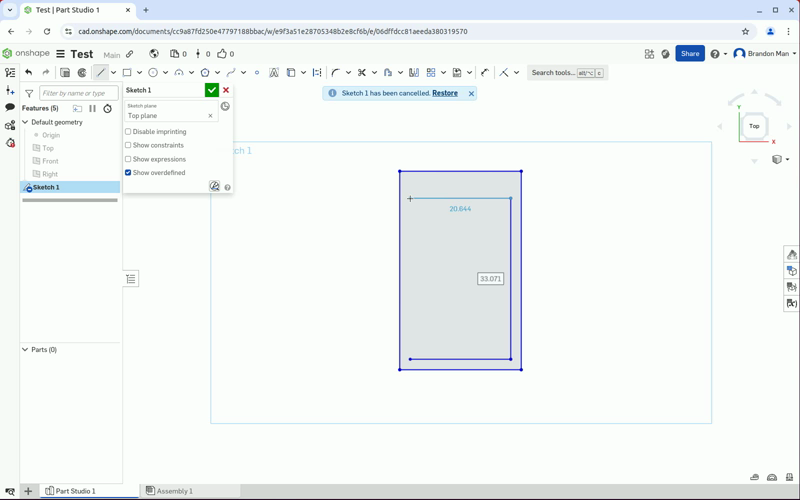
key_up(shift)
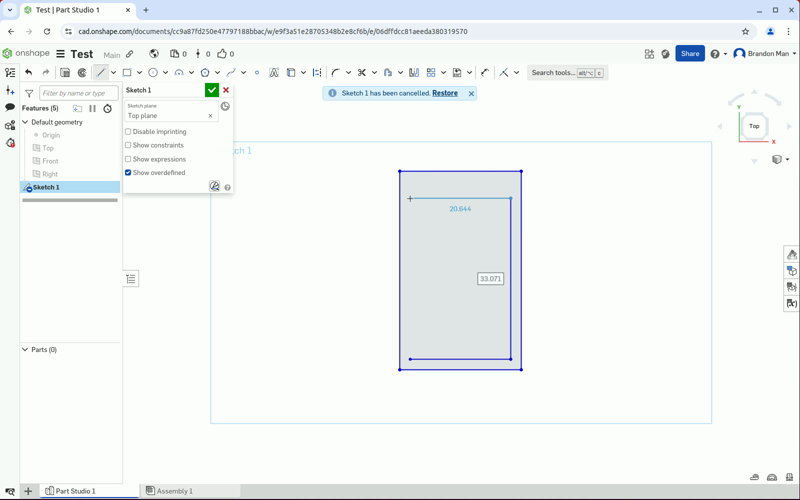
key_down(shift)
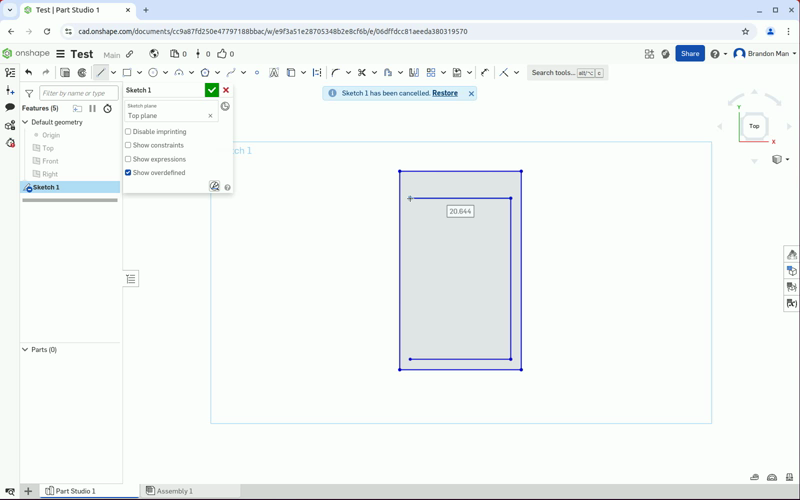
mouse_move(410, 359)
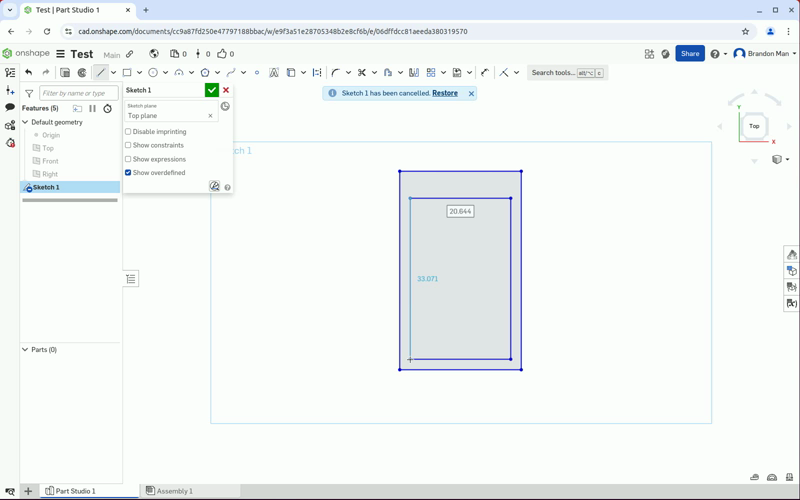
key_up(shift)
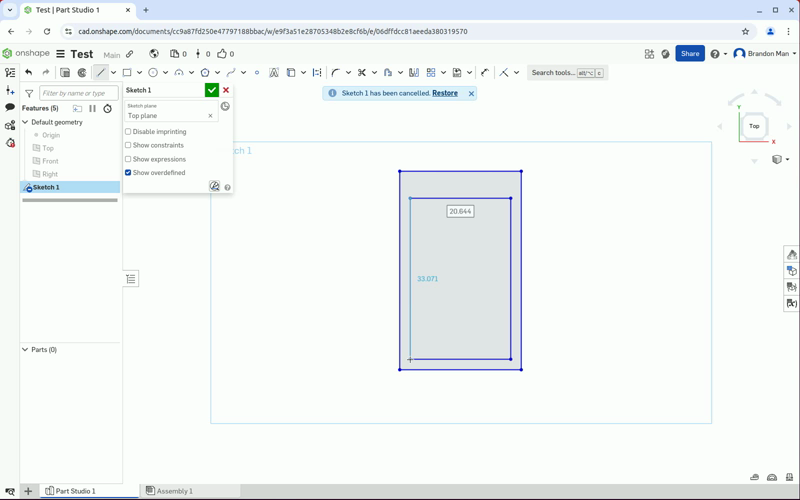
click(410, 359)
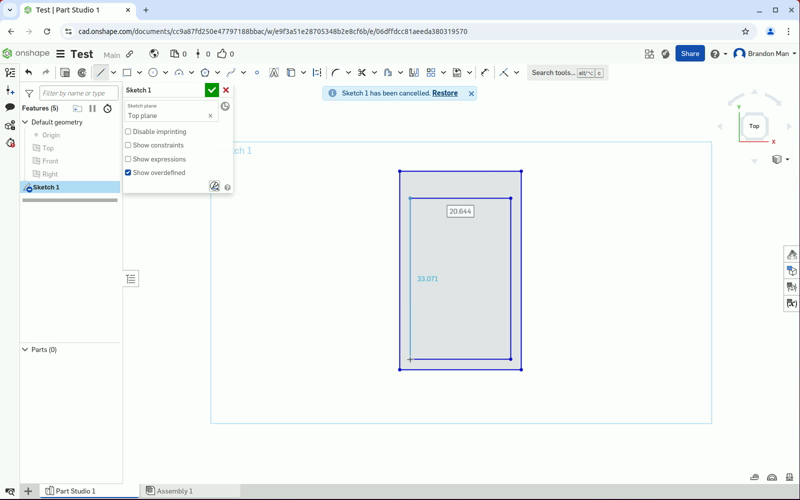
key(esc)
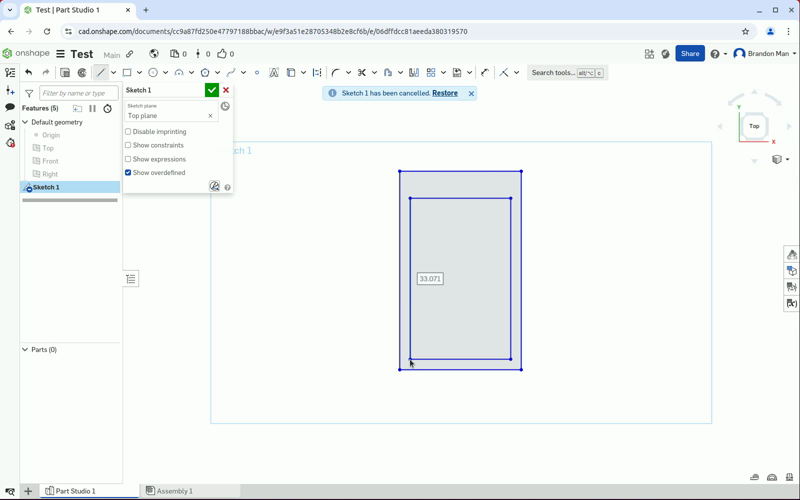
key(l)
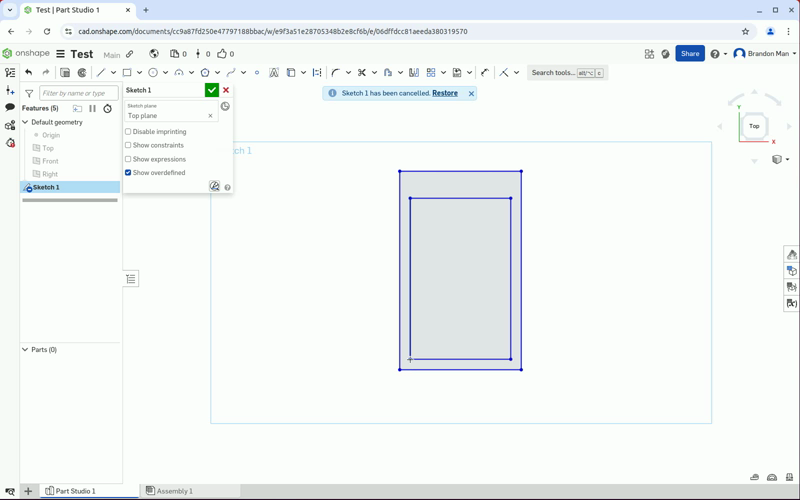
key_down(shift)
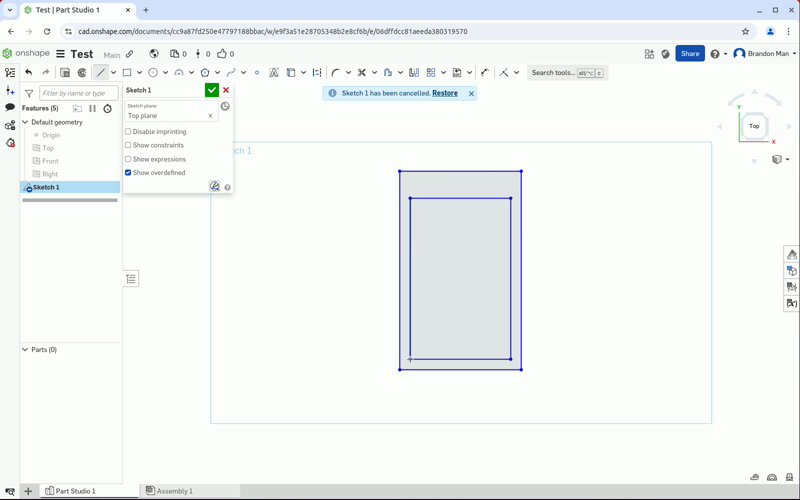
mouse_move(447, 188)
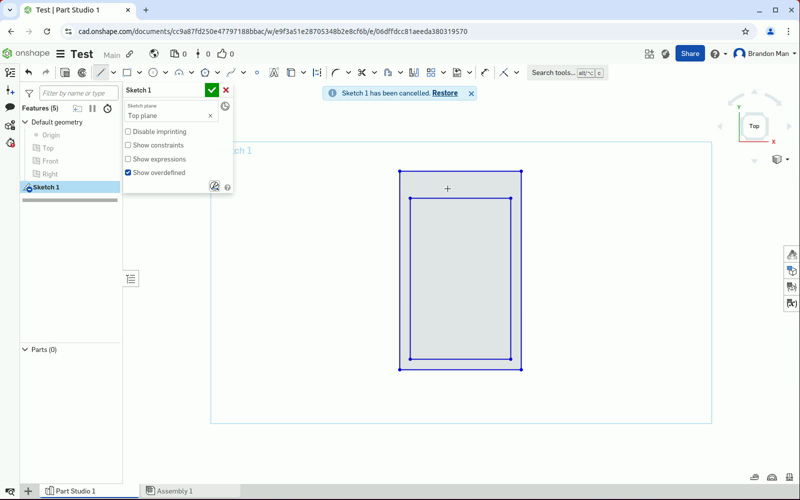
click(447, 188)
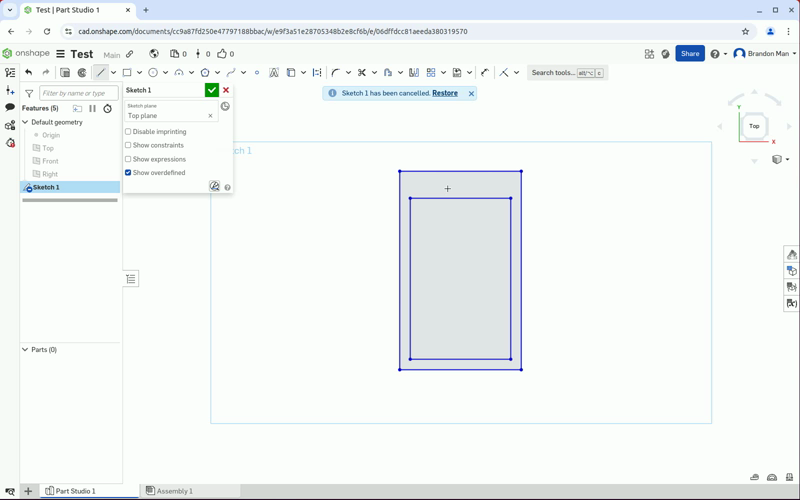
key_up(shift)
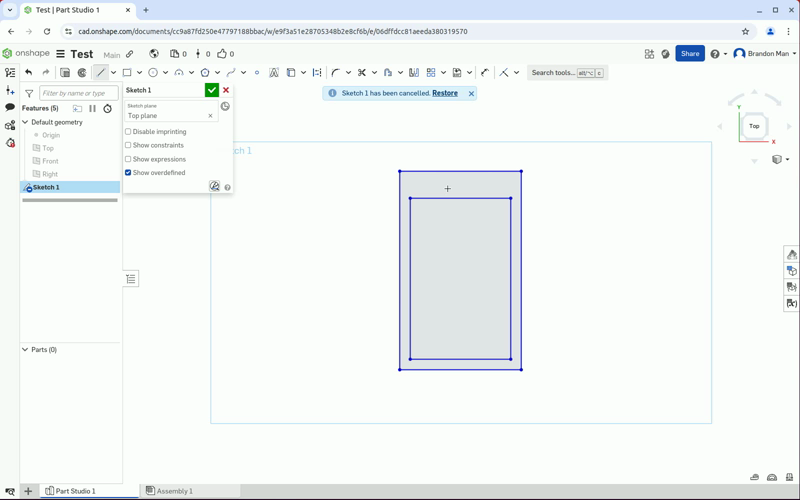
key_down(shift)
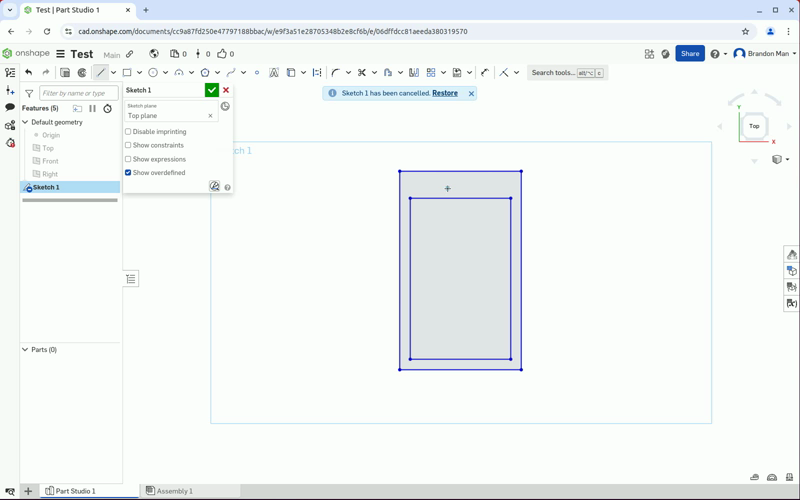
mouse_move(477, 188)
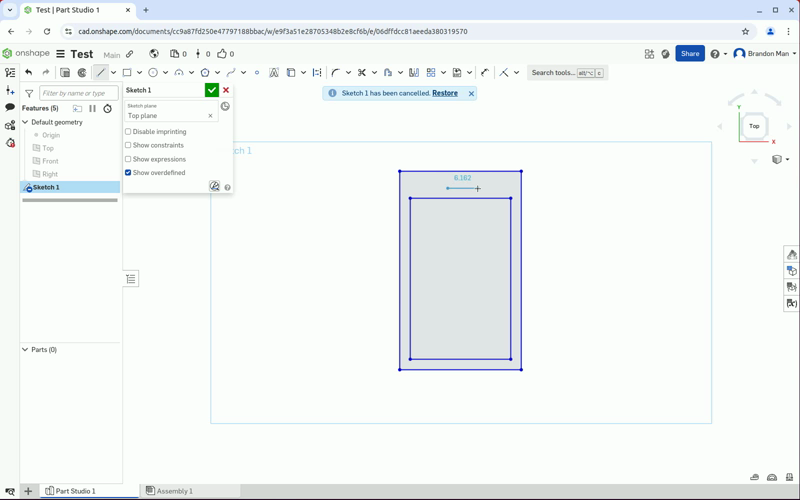
mouse_move(473, 188)
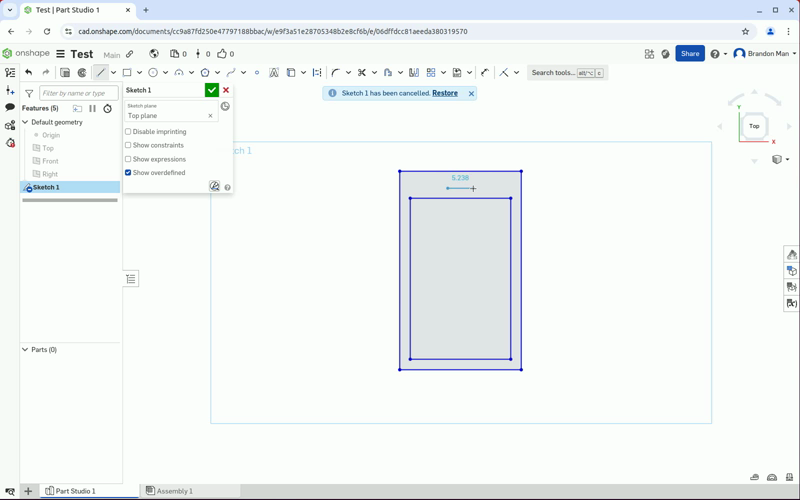
click(473, 188)
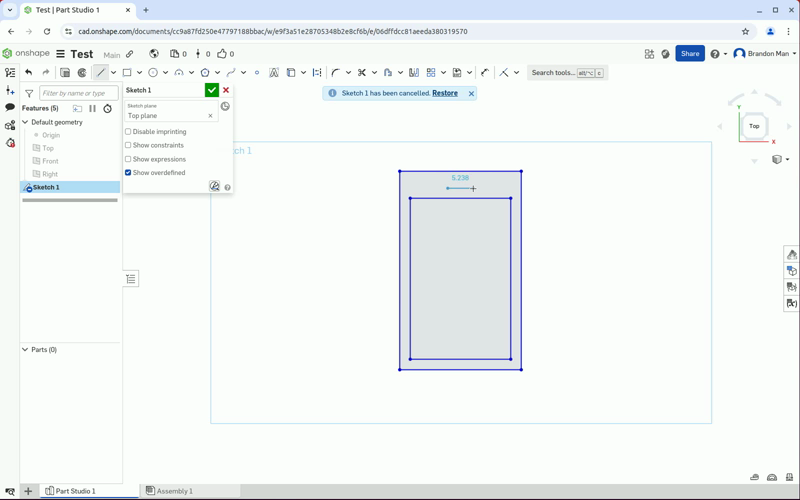
key_up(shift)
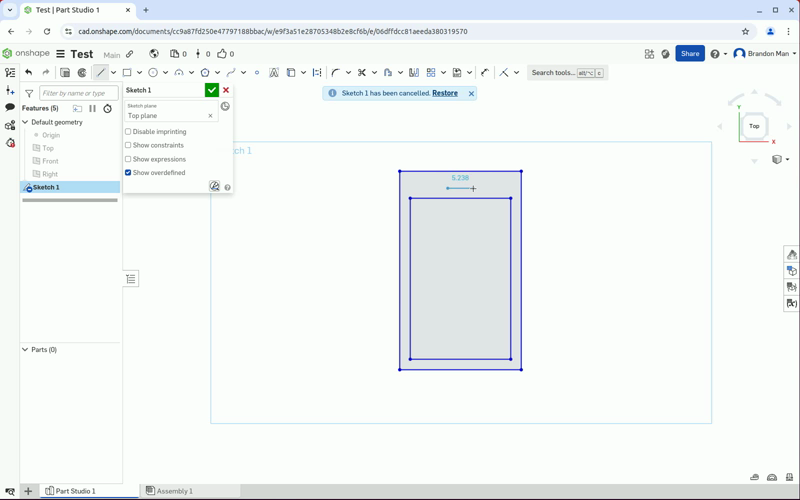
key_down(shift)
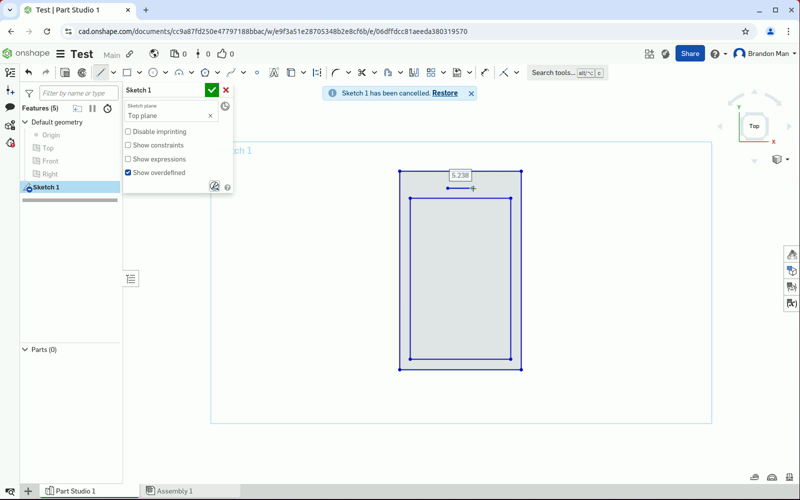
mouse_move(503, 188)
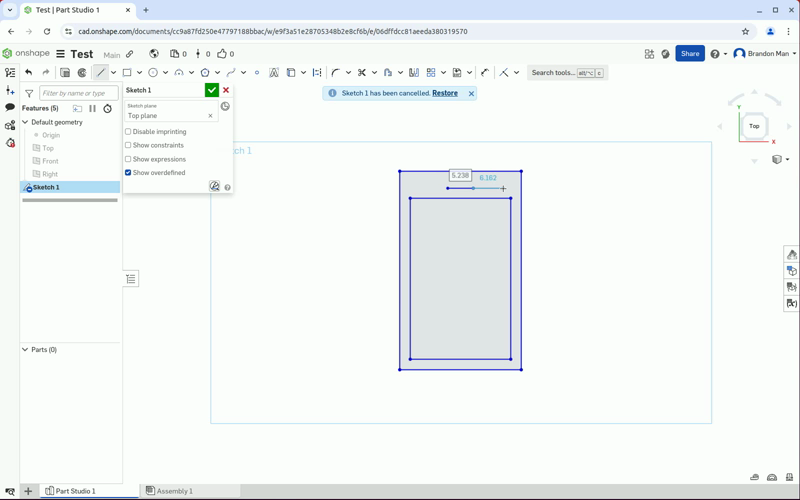
mouse_move(473, 181)
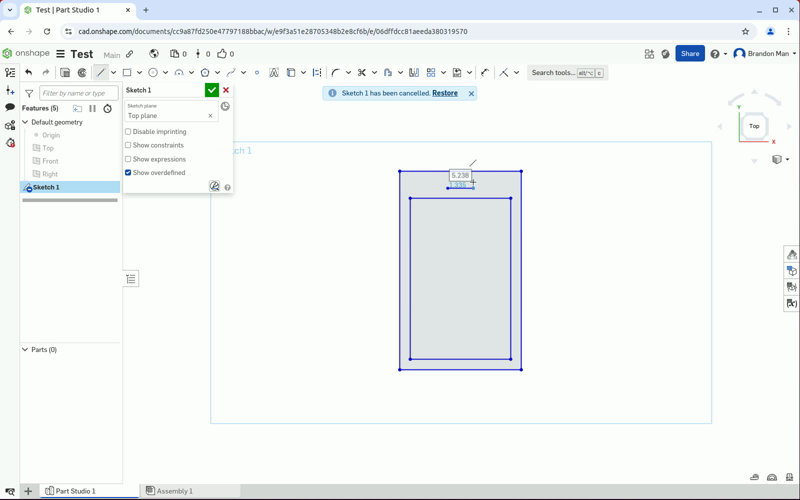
scroll(6)
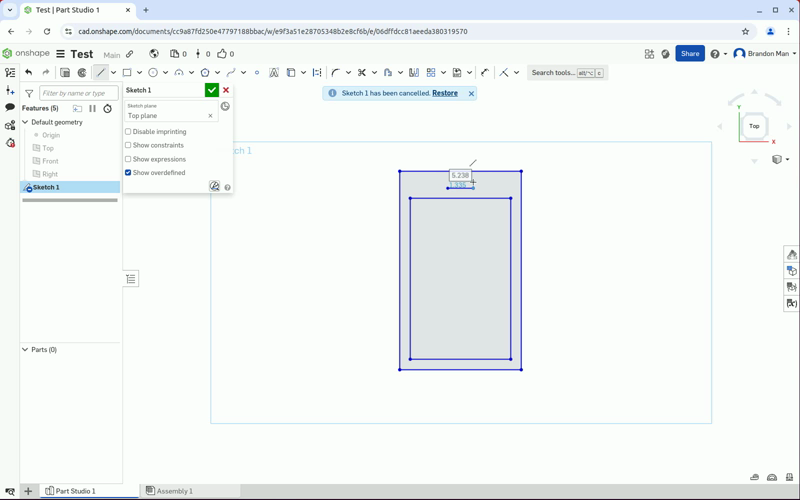
scroll(6)
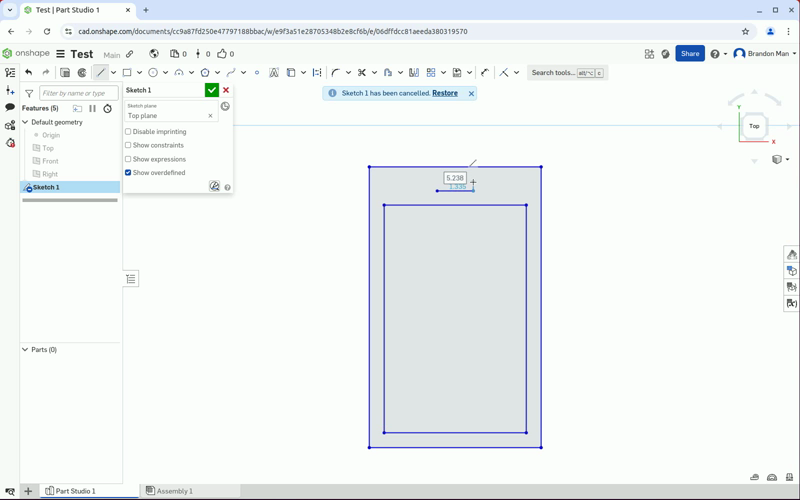
scroll(6)
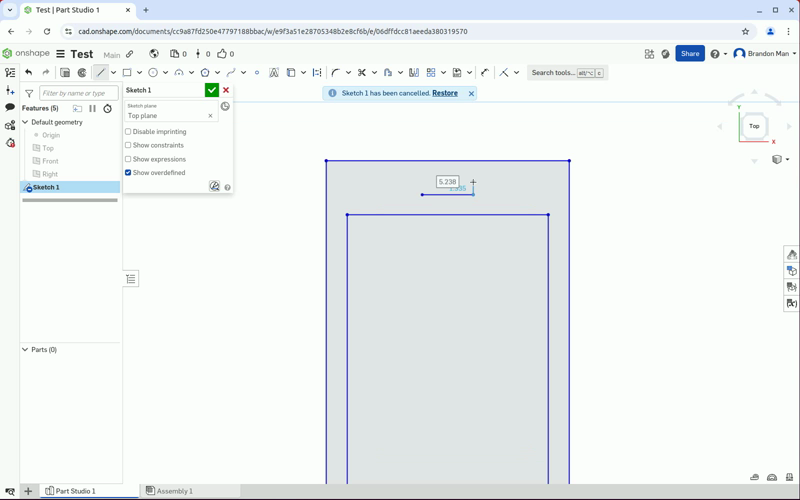
scroll(6)
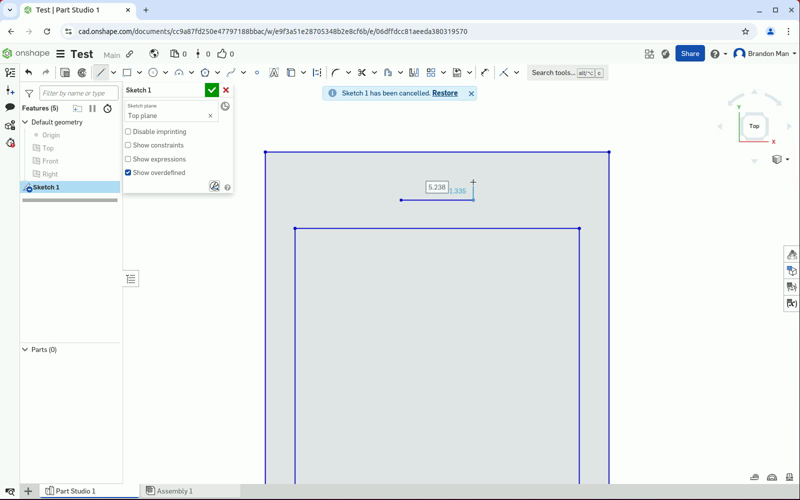
scroll(6)
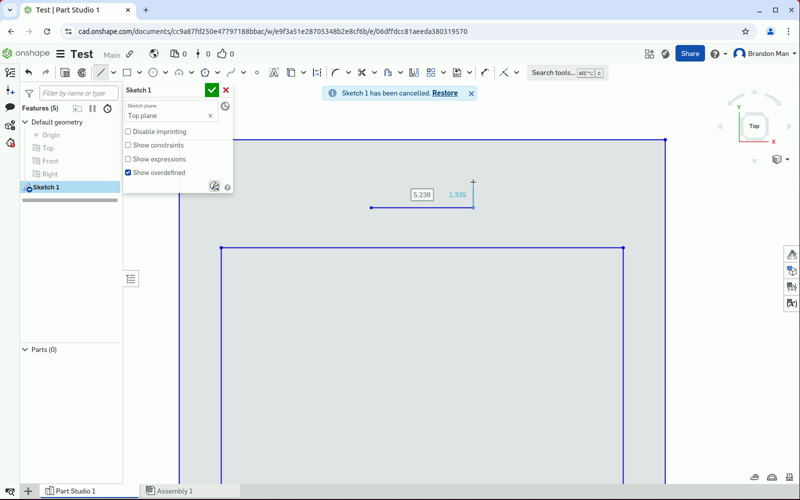
scroll(6)
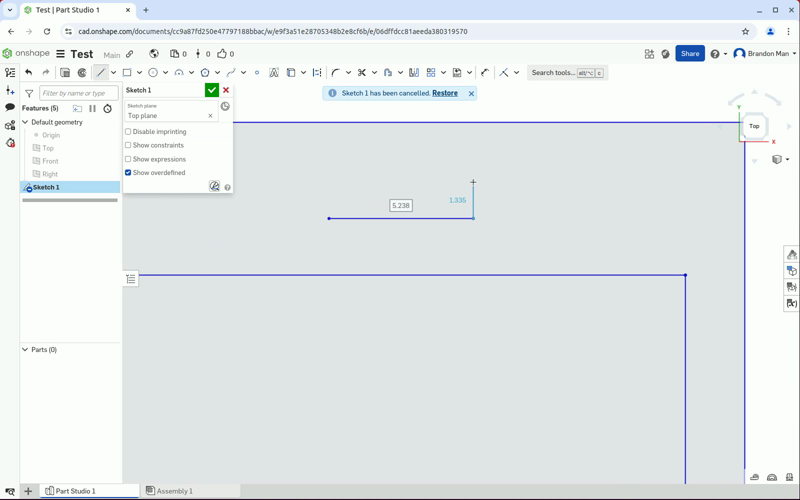
scroll(6)
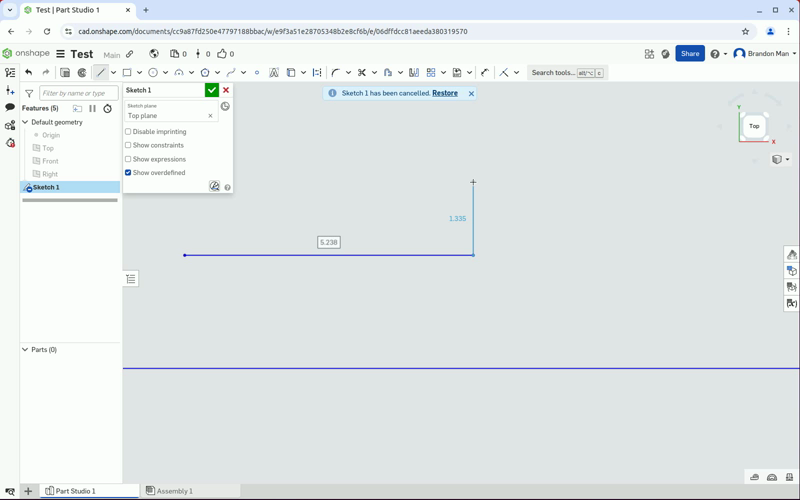
click(473, 181)
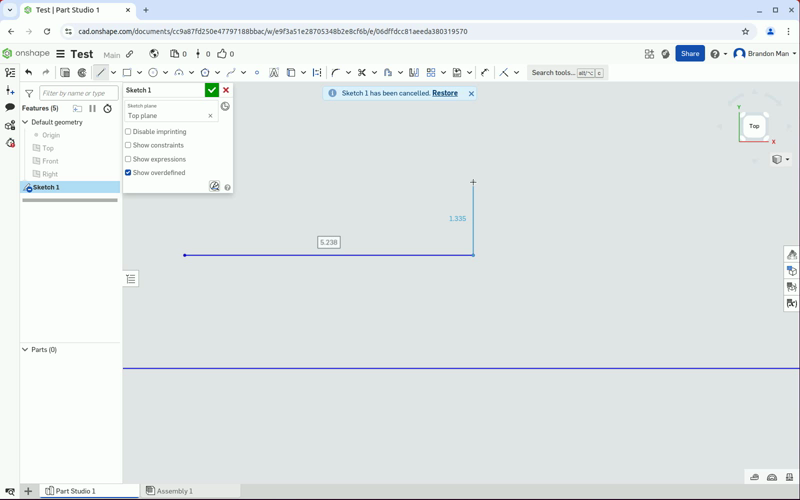
scroll(-6)
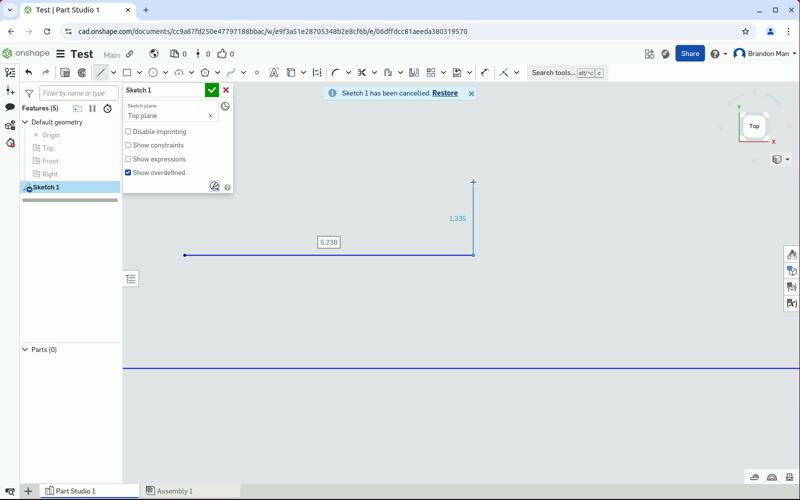
scroll(-6)
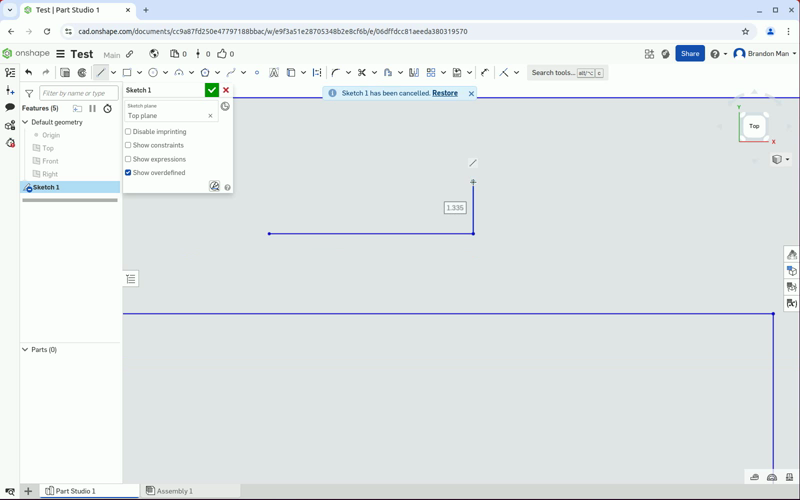
scroll(-6)
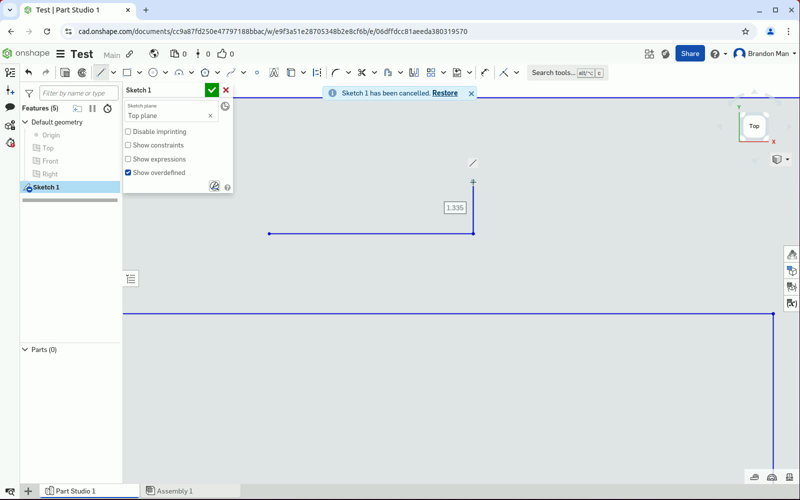
scroll(-6)
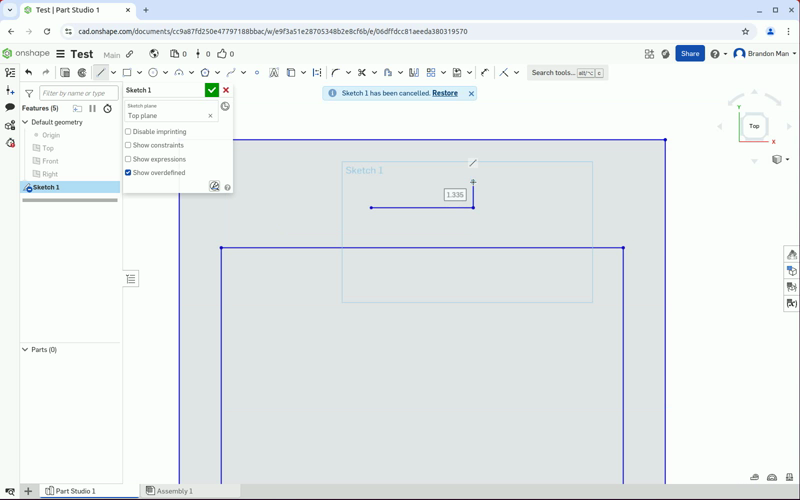
scroll(-6)
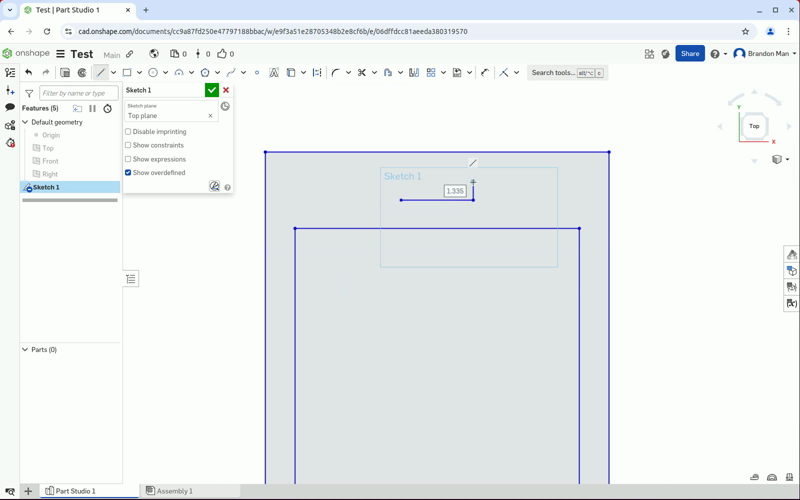
scroll(-6)
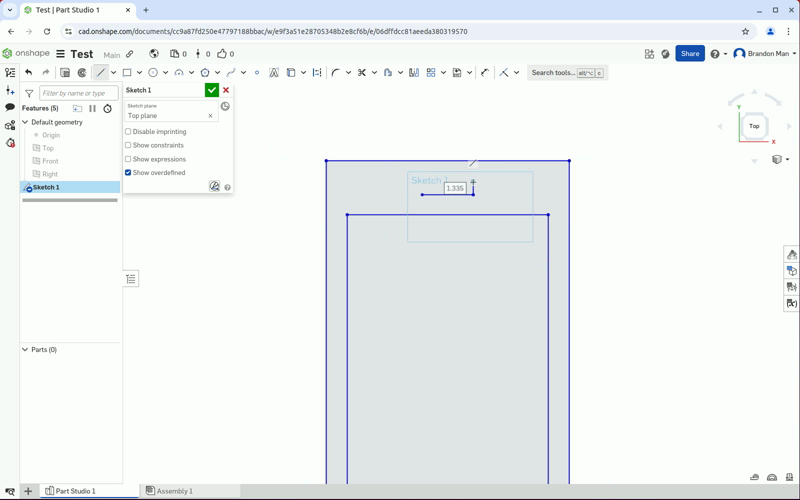
scroll(-6)
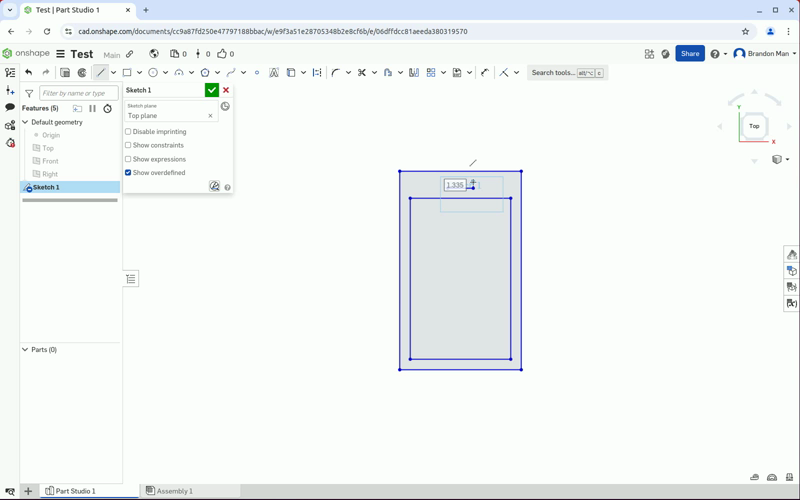
key_up(shift)
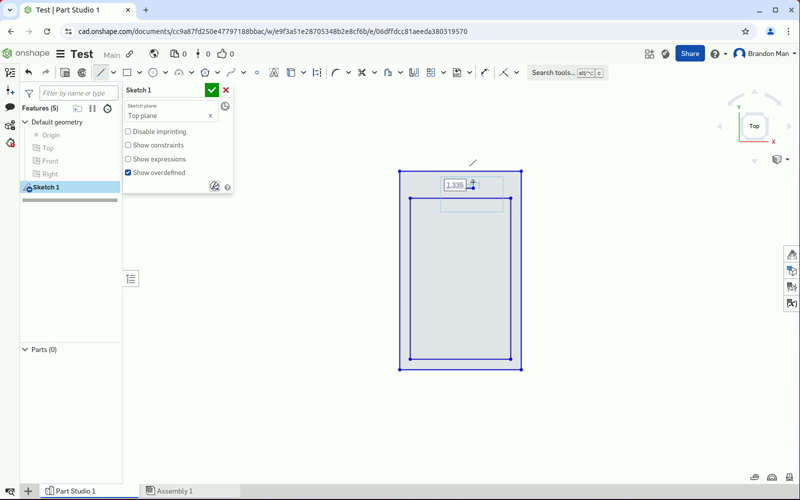
key_down(shift)
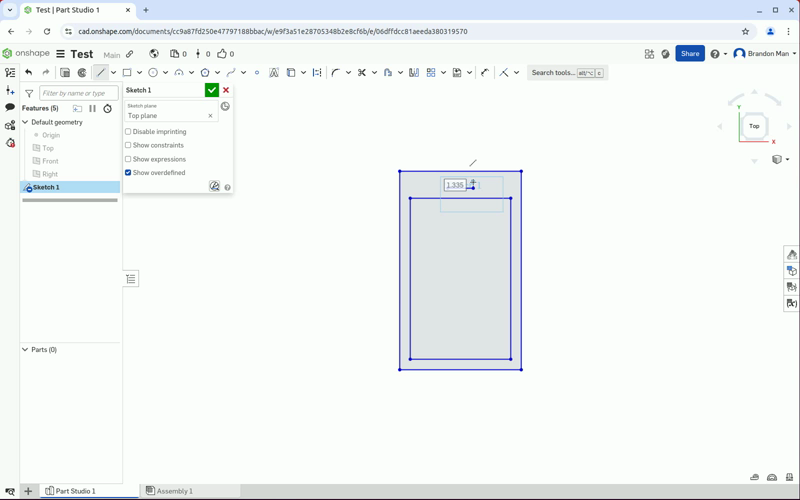
mouse_move(503, 181)
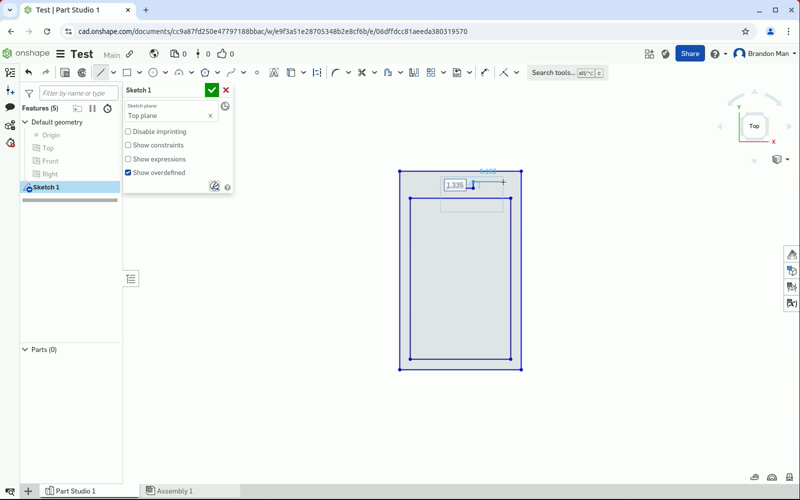
mouse_move(447, 181)
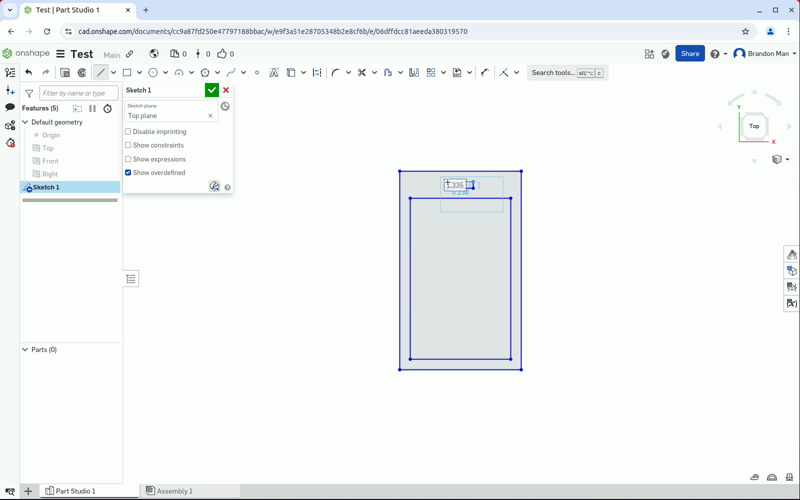
click(447, 181)
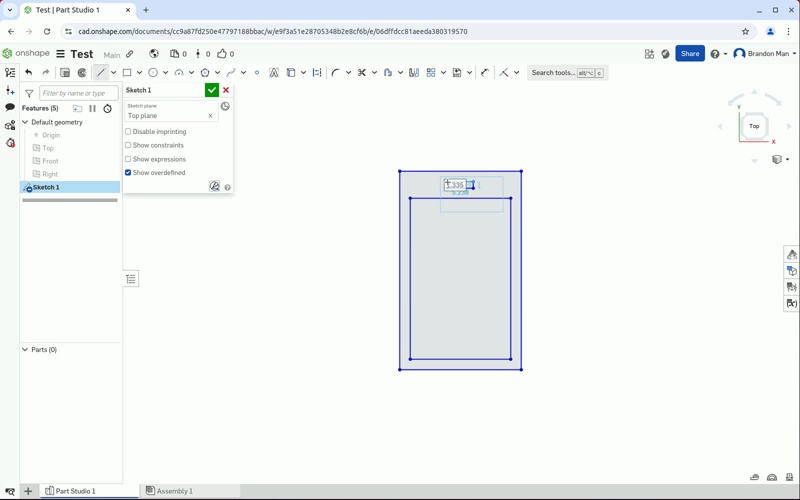
key_up(shift)
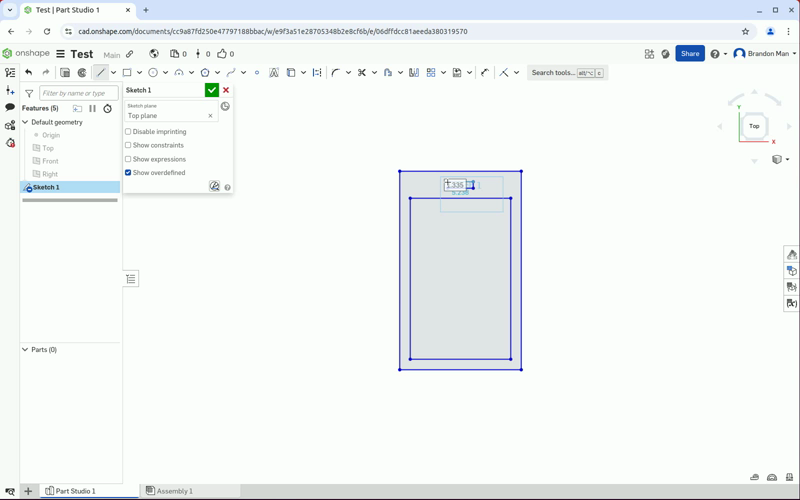
mouse_move(477, 181)
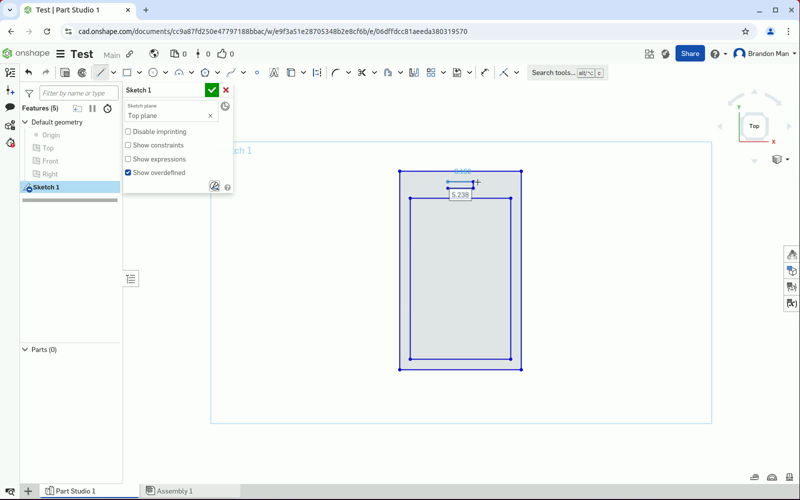
key_down(shift)
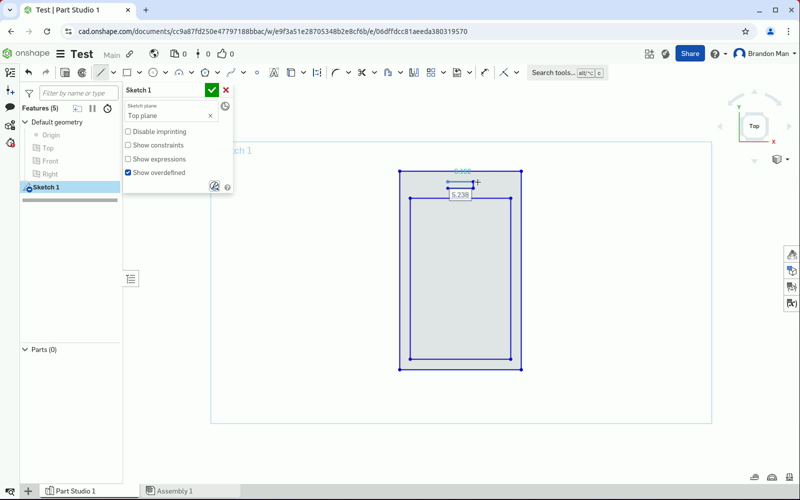
mouse_move(447, 188)
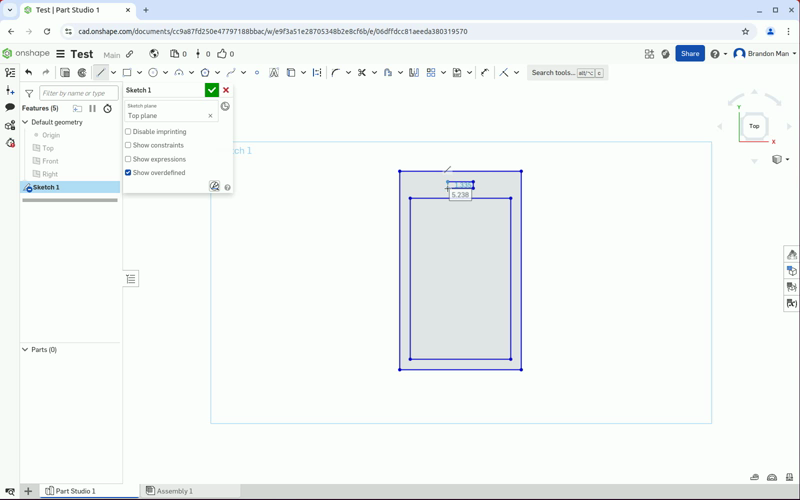
scroll(6)
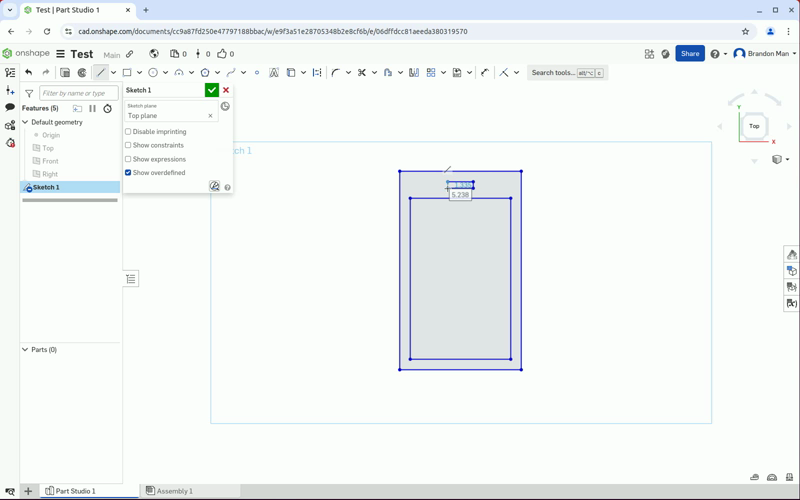
scroll(6)
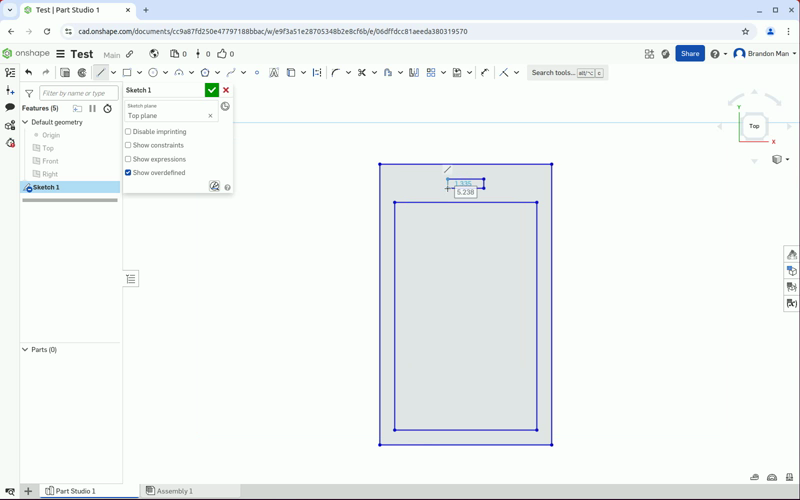
scroll(6)
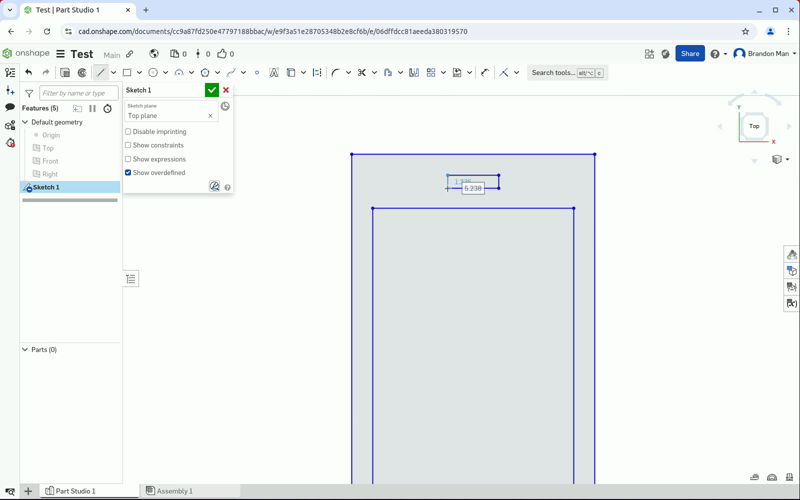
scroll(6)
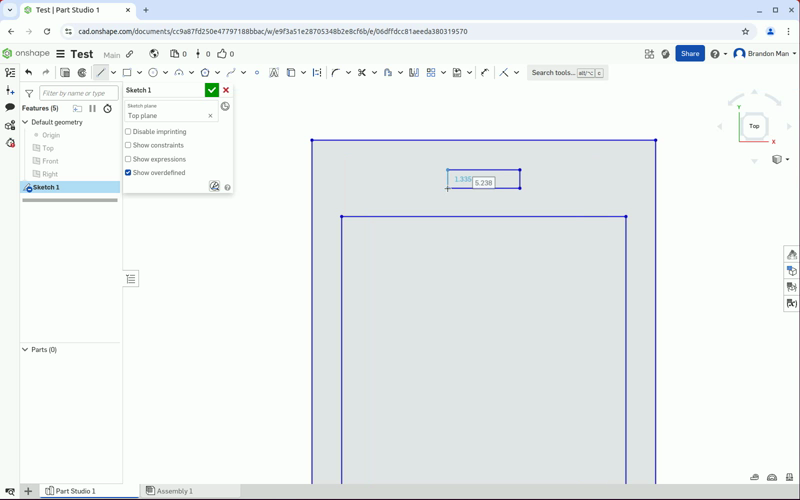
scroll(6)
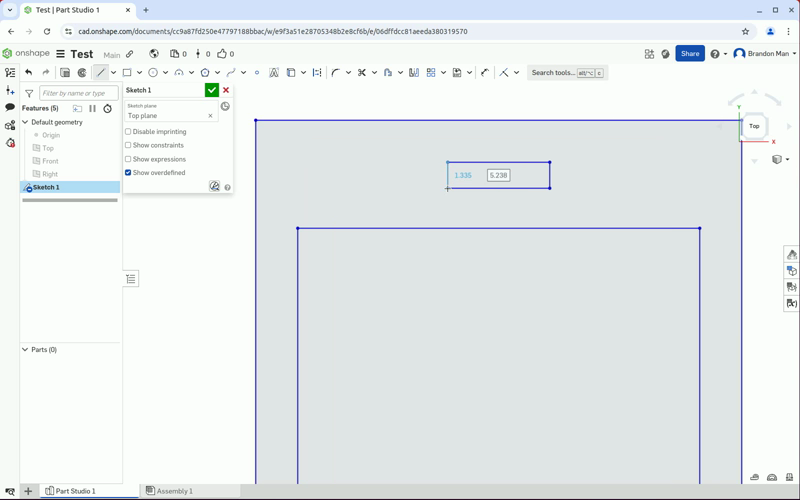
scroll(6)
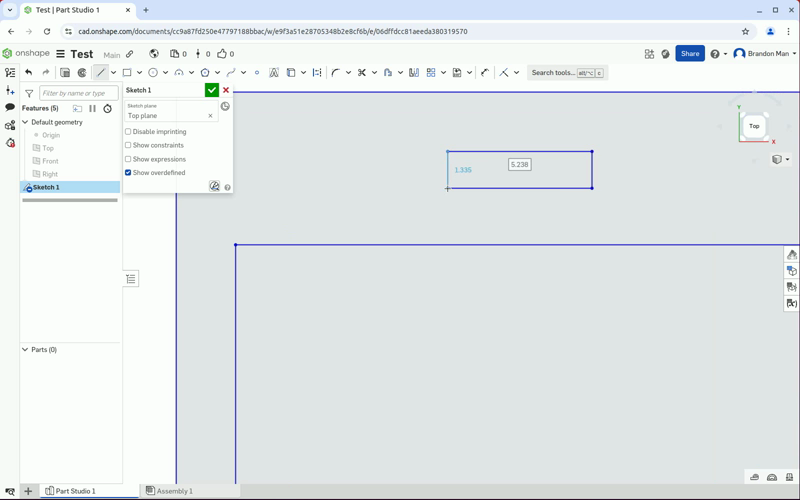
scroll(6)
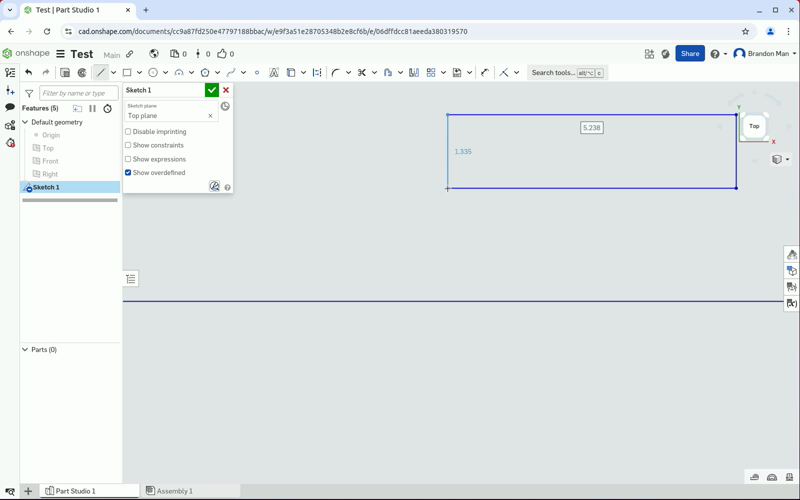
key_up(shift)
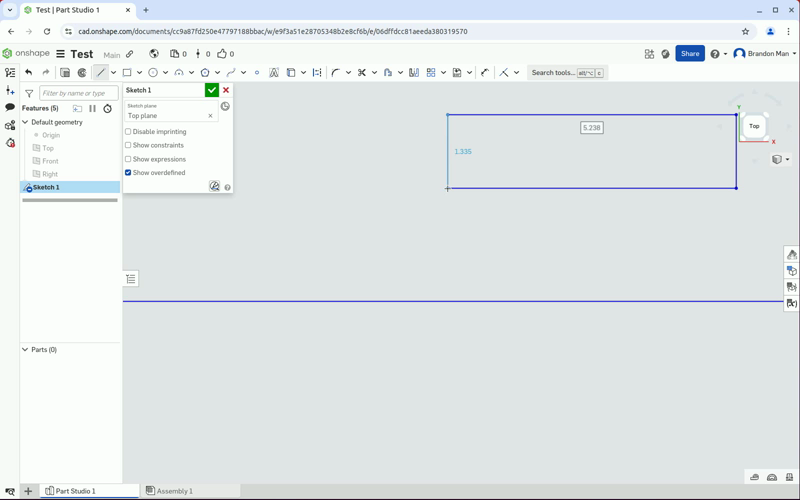
click(447, 188)
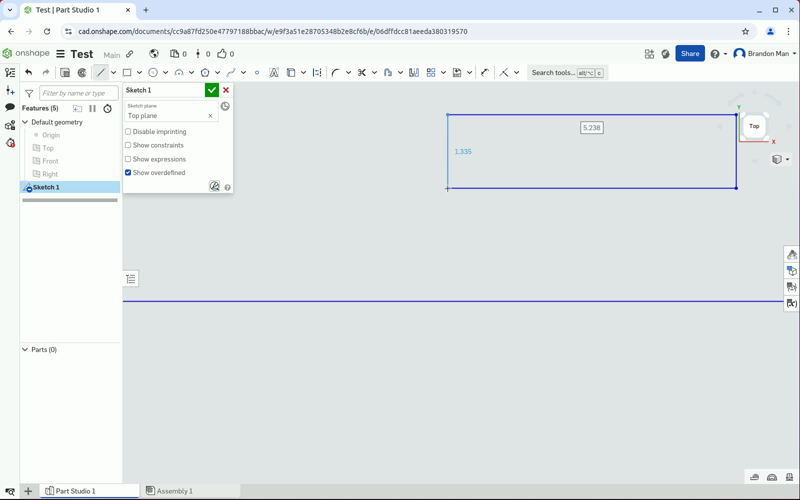
scroll(-6)
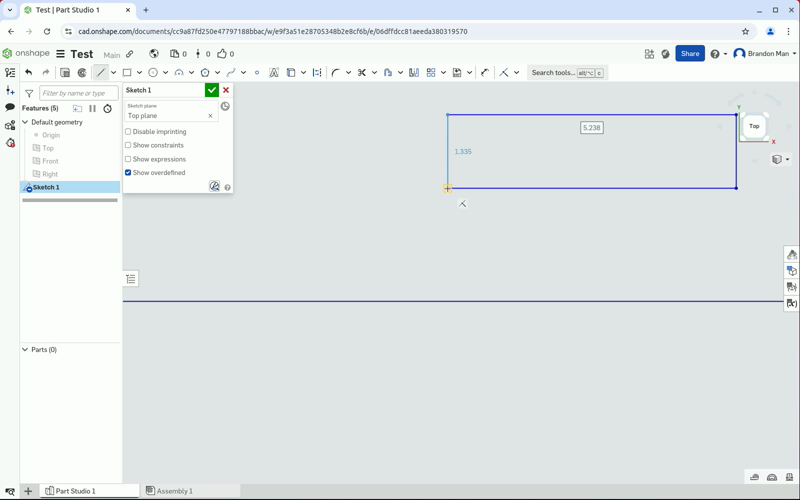
scroll(-6)
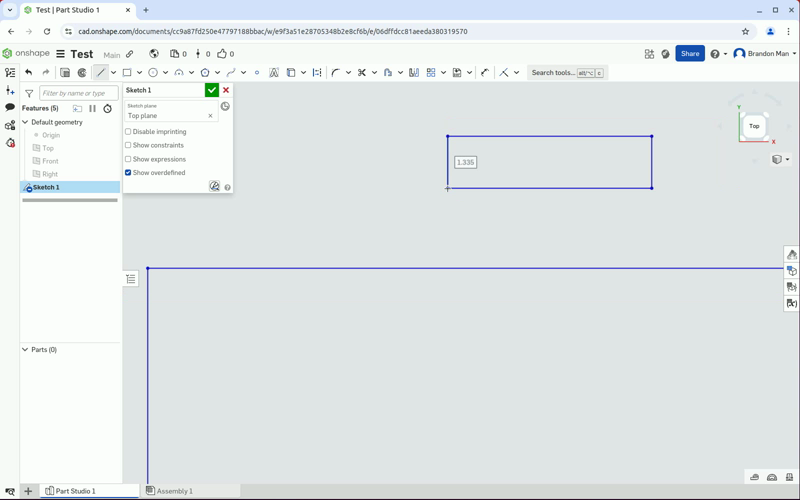
scroll(-6)
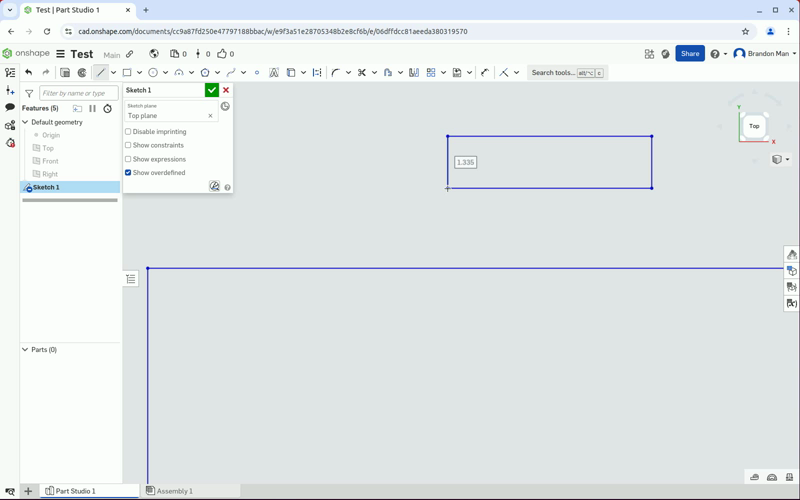
scroll(-6)
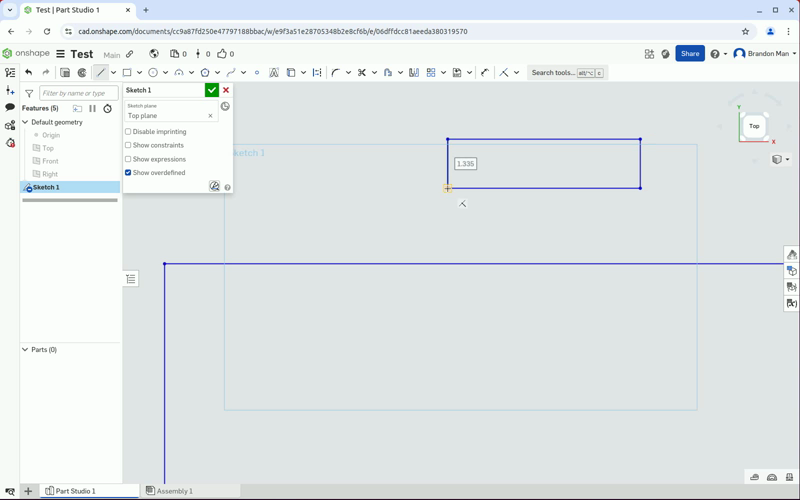
scroll(-6)
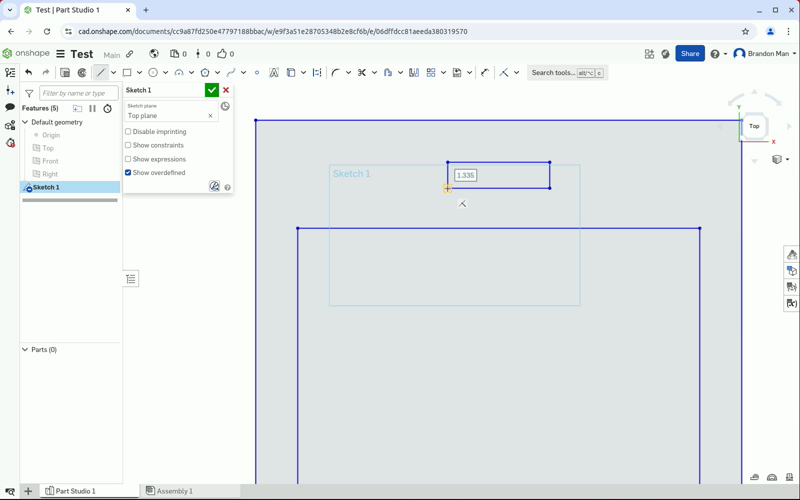
scroll(-6)
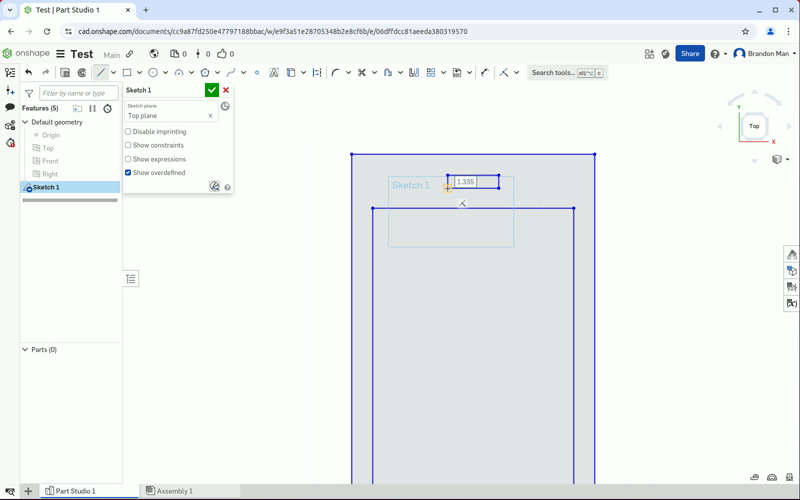
scroll(-6)
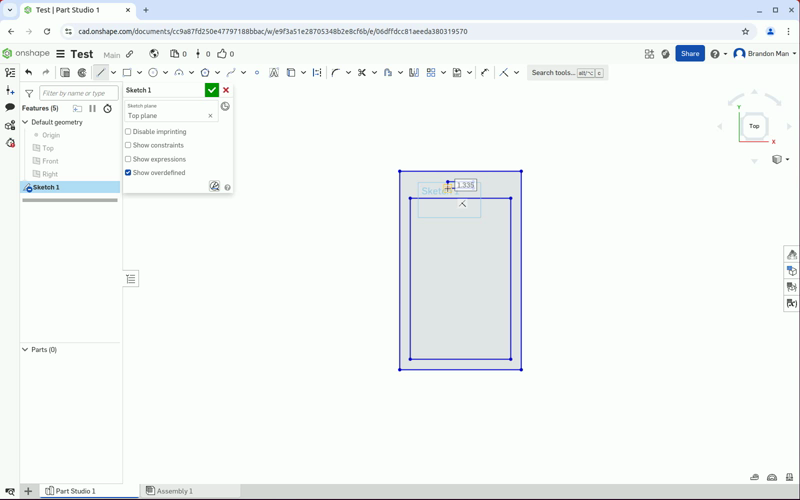
key(esc)
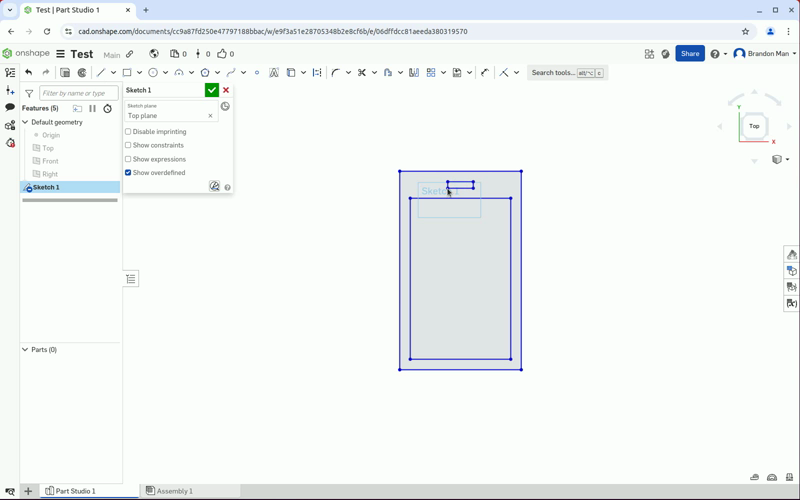
mouse_move(442, 186)
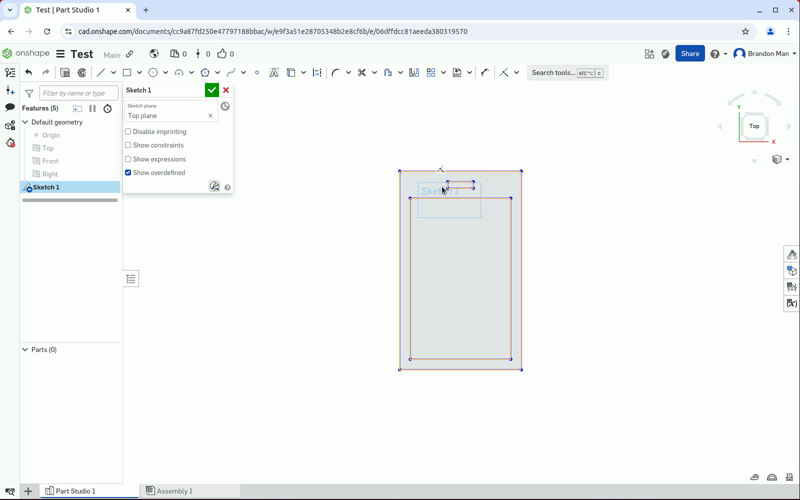
click(442, 186)
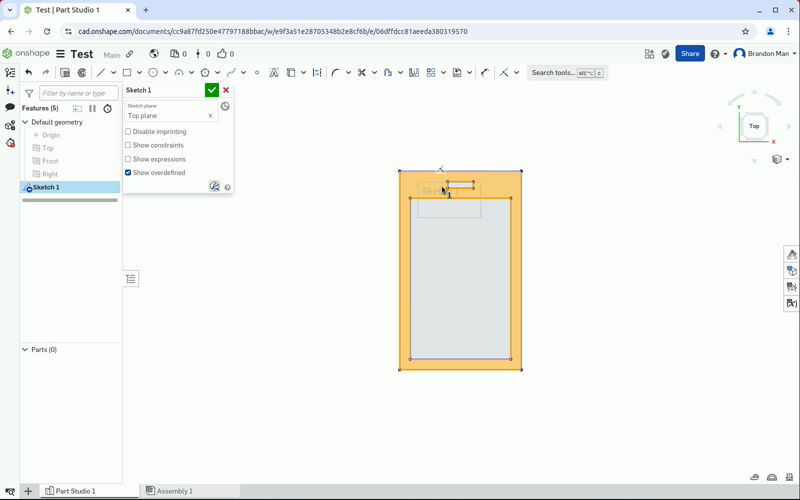
mouse_move(73, 352)
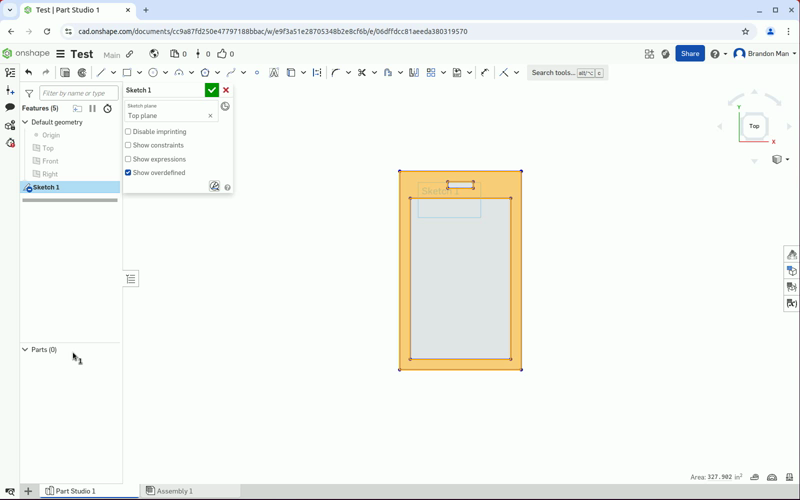
key(shift+y)
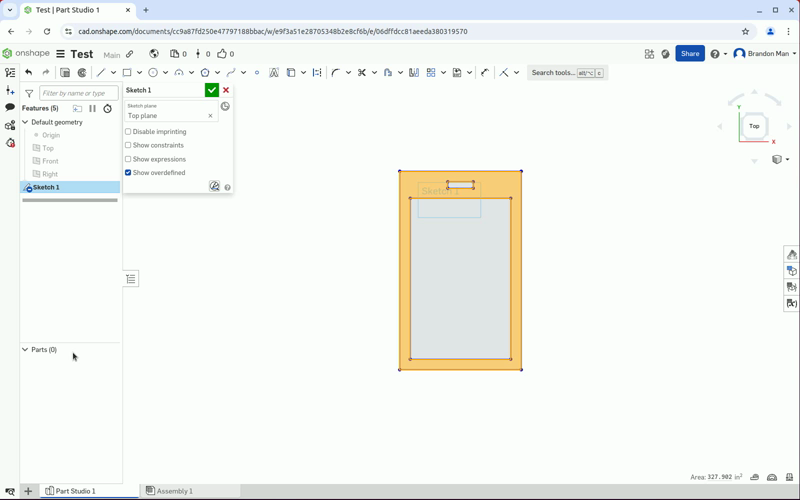
key(shift+e)
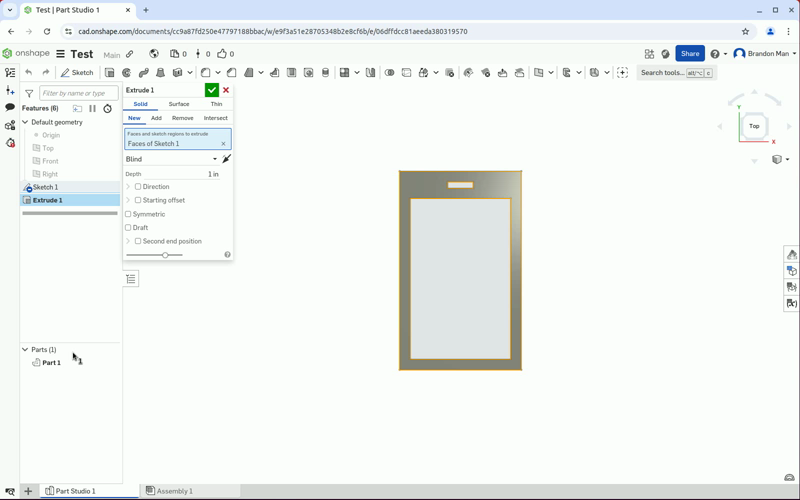
mouse_move(143, 106)
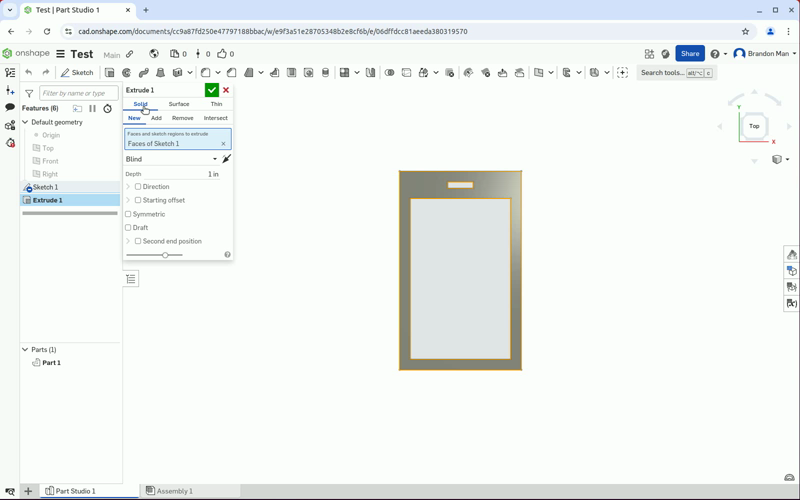
click(143, 106)
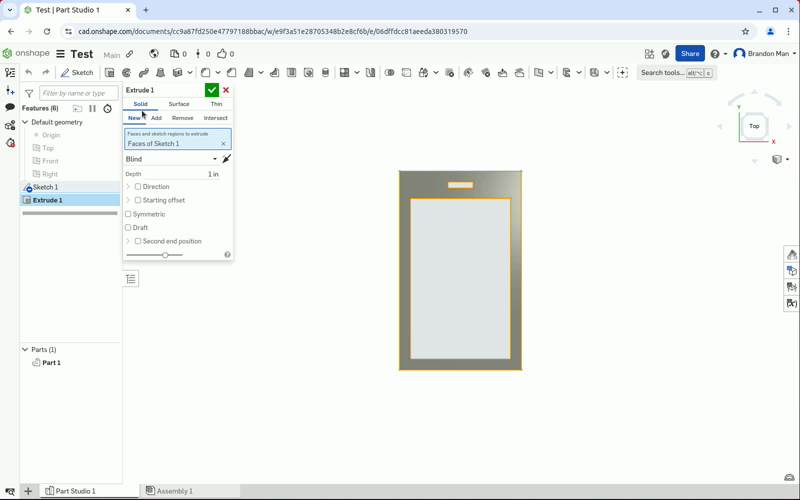
mouse_move(137, 120)
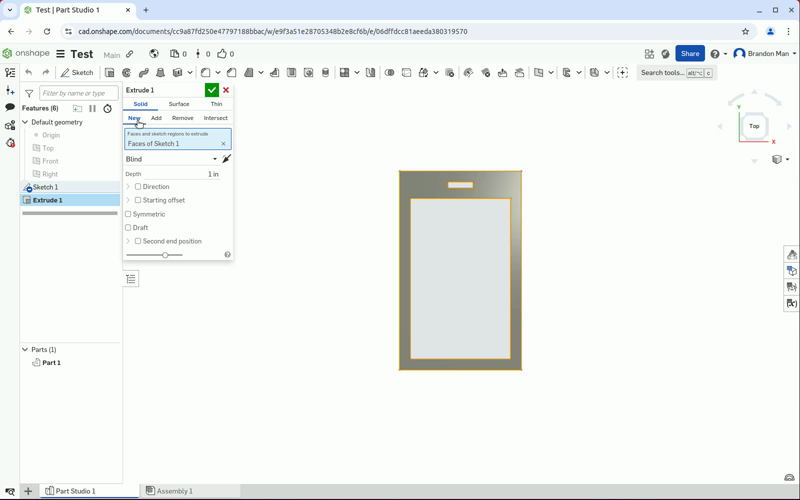
click(137, 120)
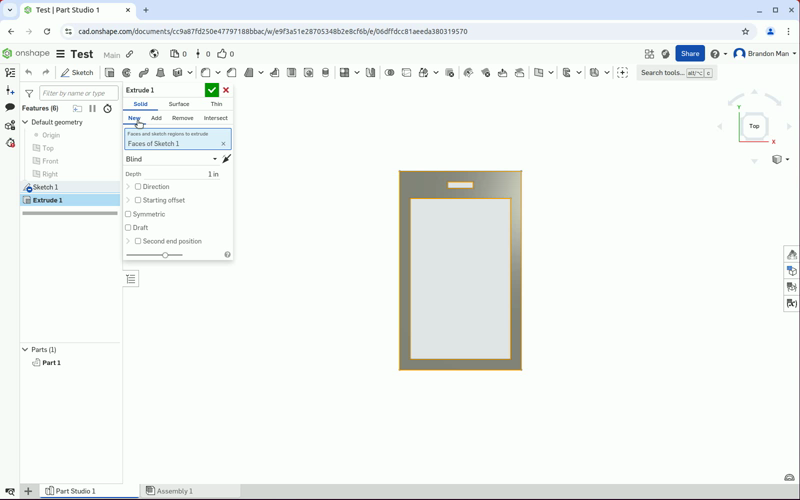
key(tab, 4)
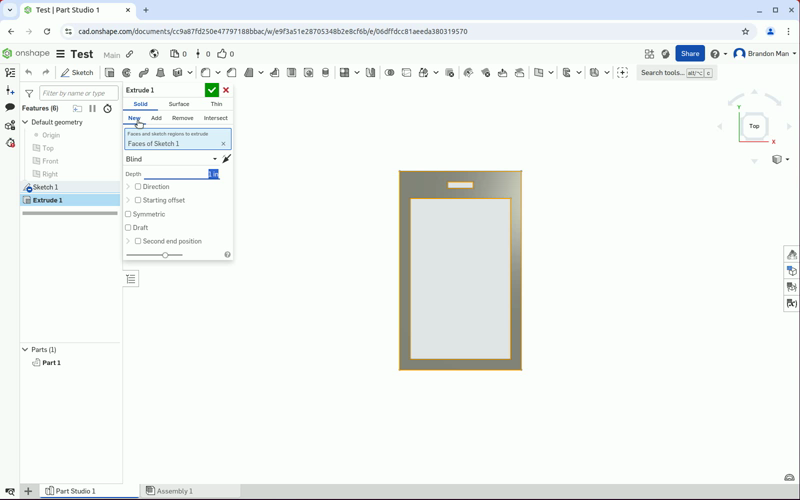
text(0.481)
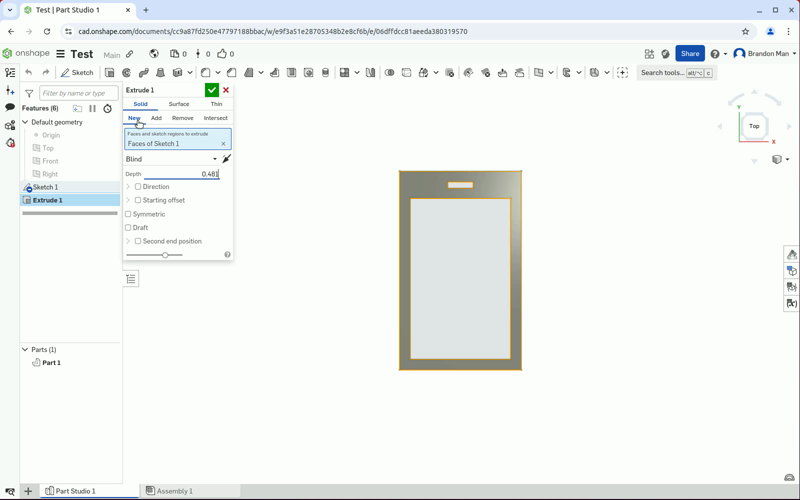
key(enter)
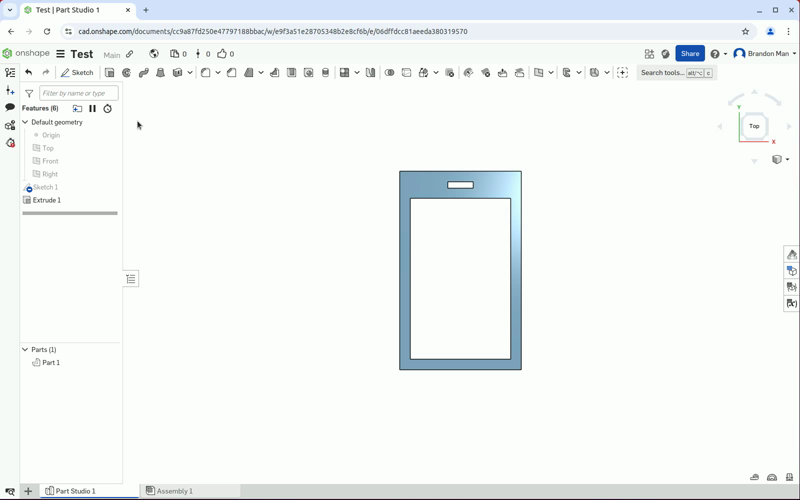
key(shift+h)
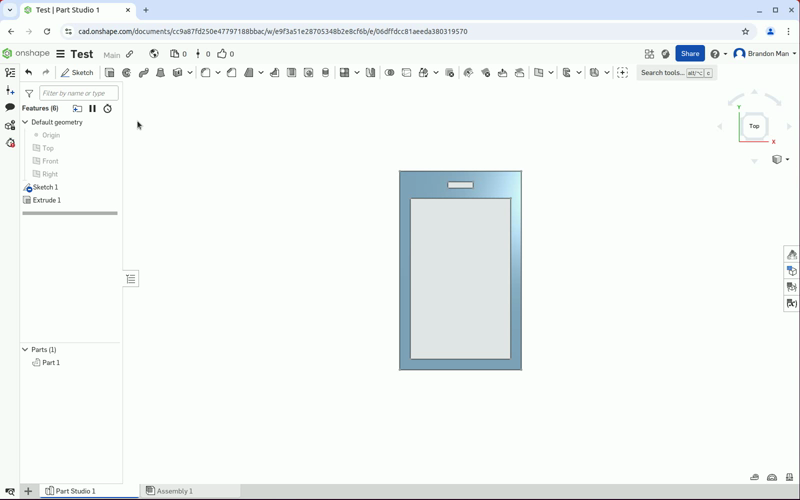
key(shift+h)
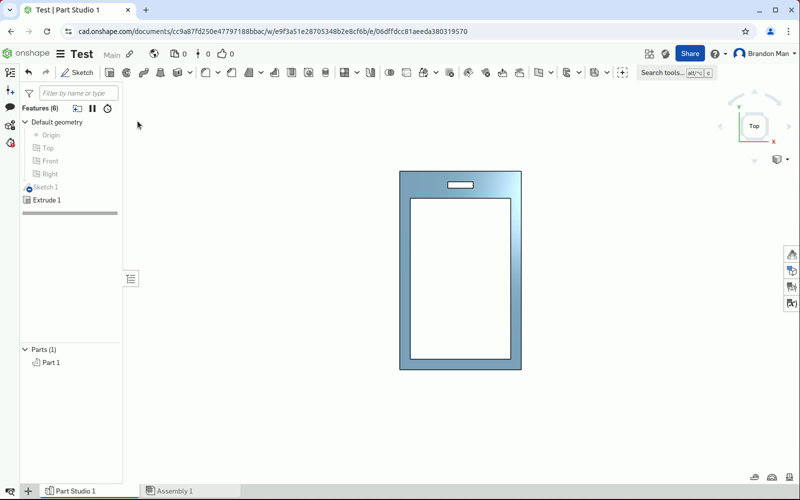
mouse_move(73, 189)
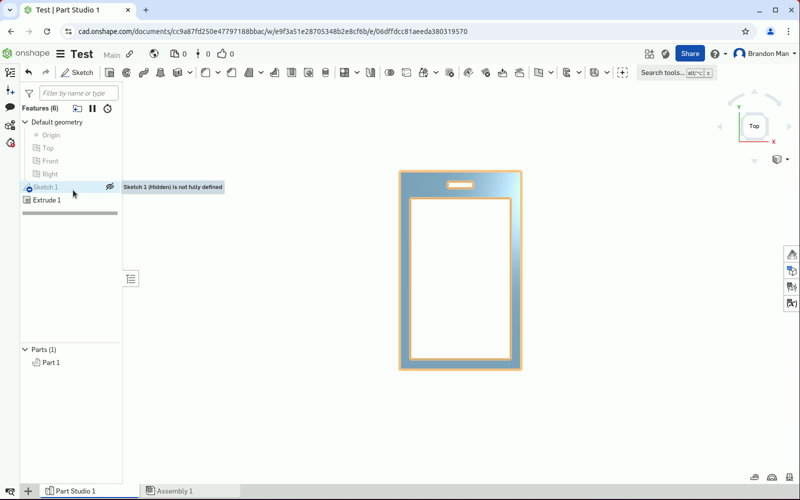
click(73, 189)
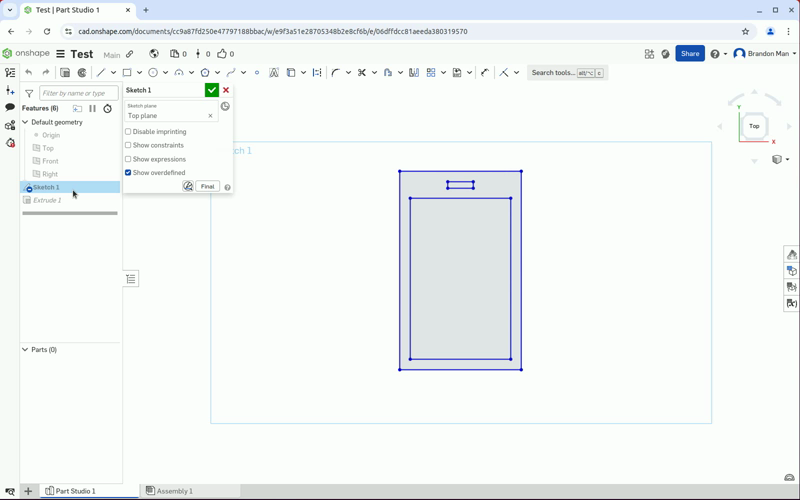
mouse_move(229, 92)
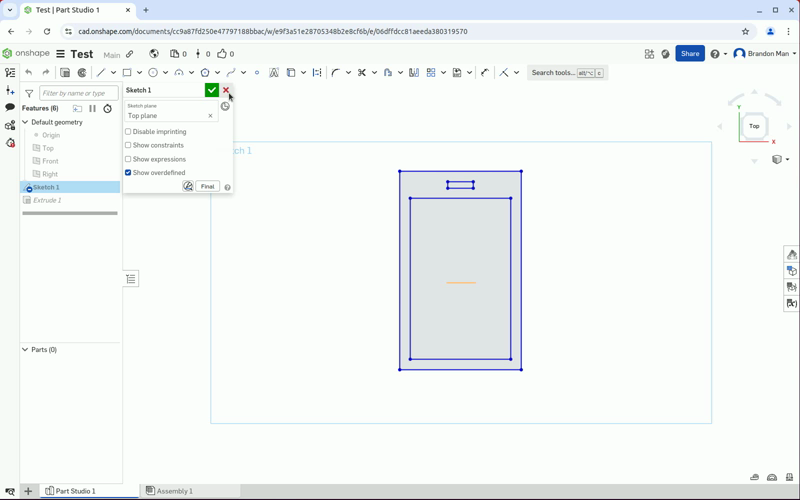
click(229, 92)
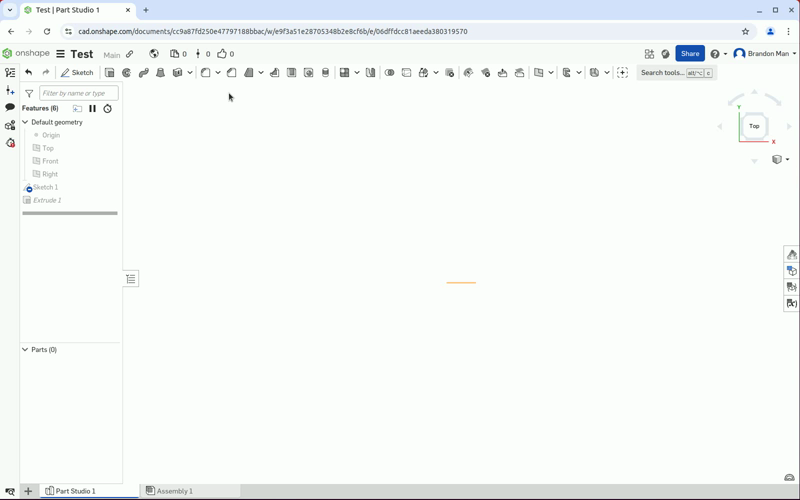
mouse_move(541, 75)
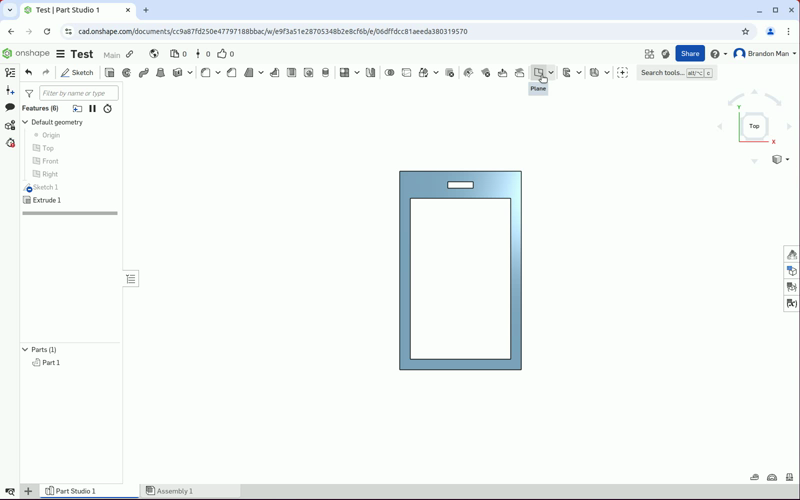
click(541, 75)
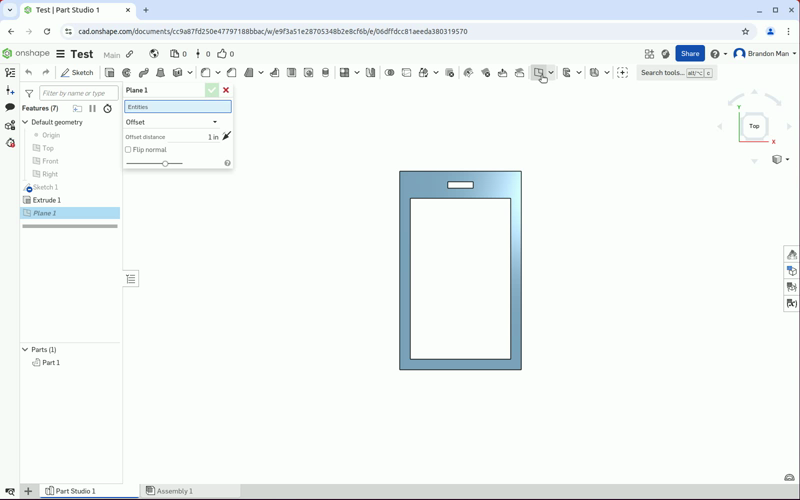
mouse_move(73, 150)
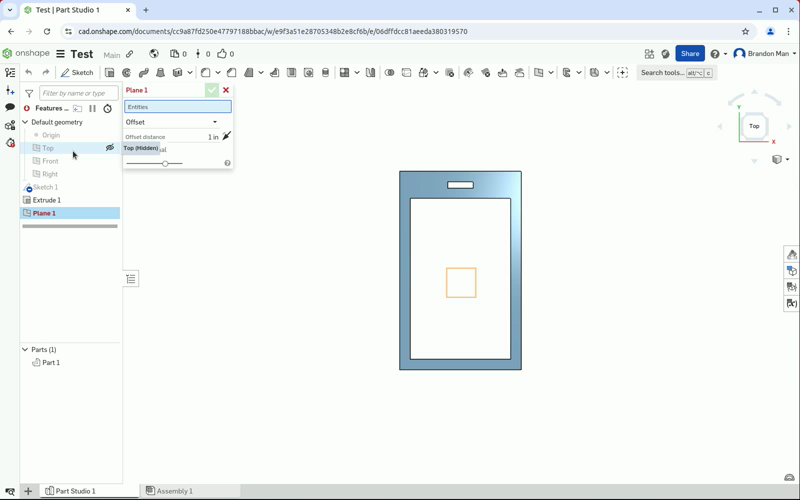
click(73, 150)
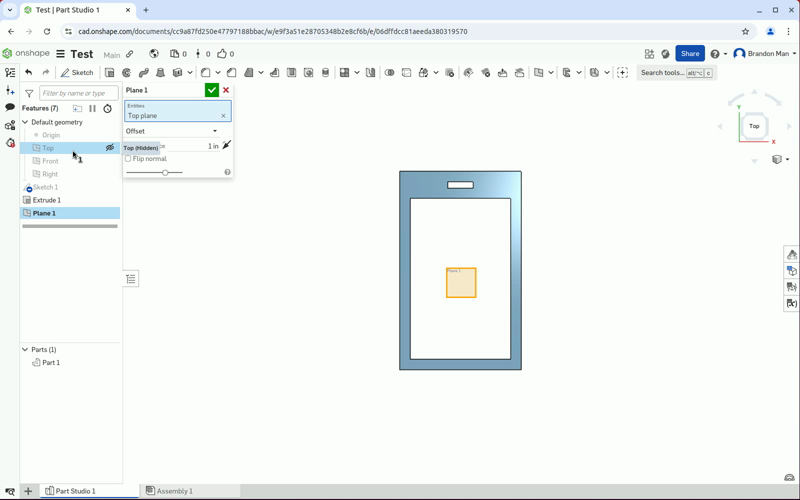
key(tab, 2)
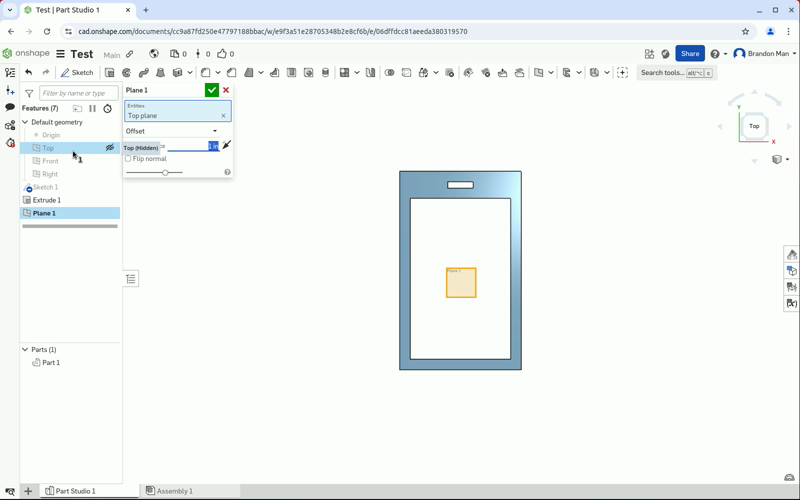
text(0.493)
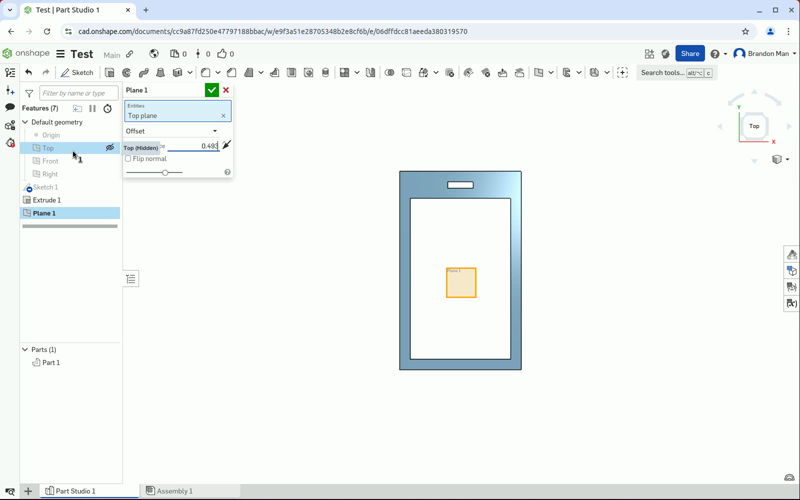
key(enter, 2)
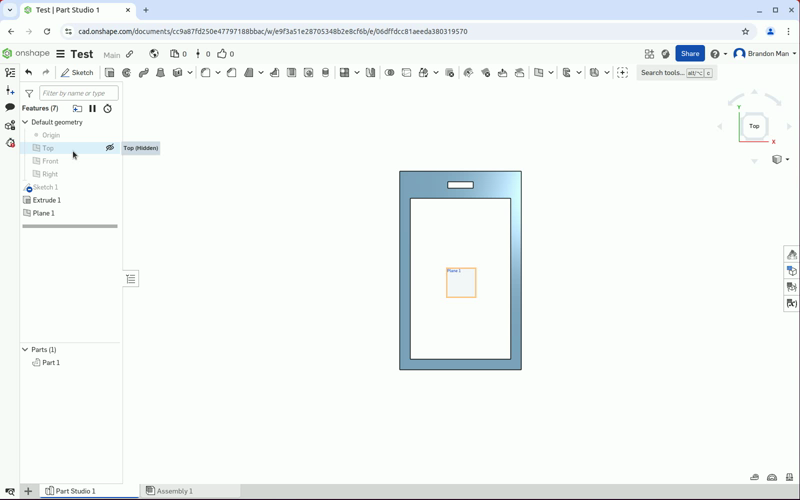
key(shift+s)
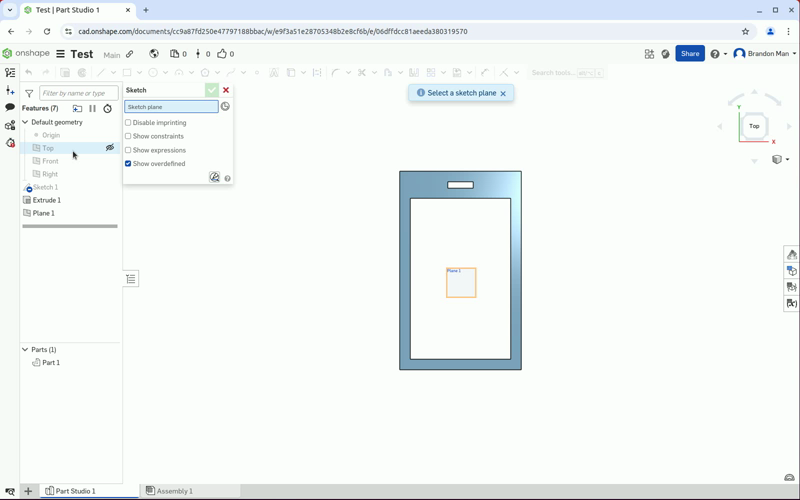
mouse_move(73, 215)
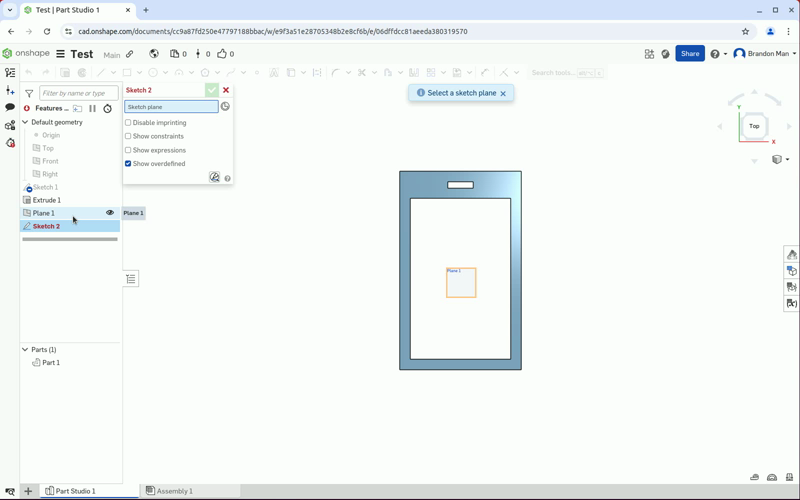
click(73, 215)
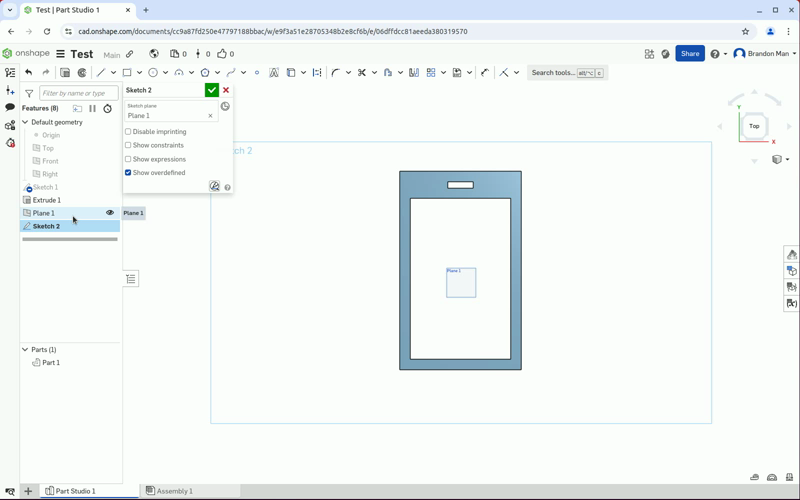
mouse_move(73, 352)
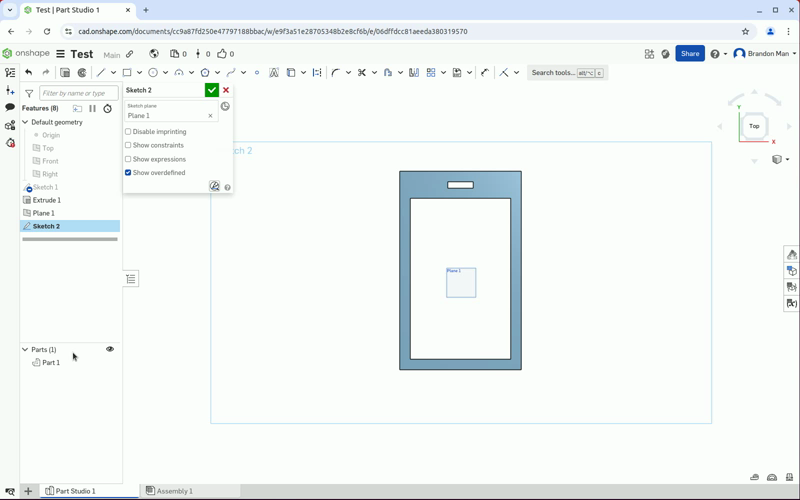
key(y)
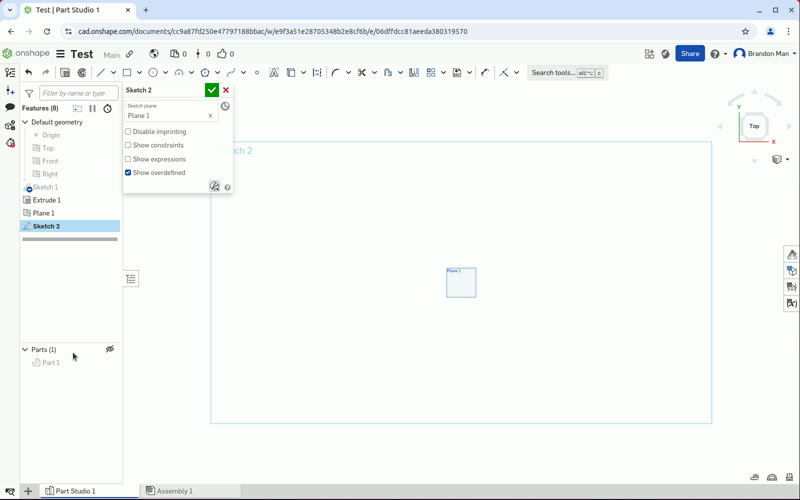
key(l)
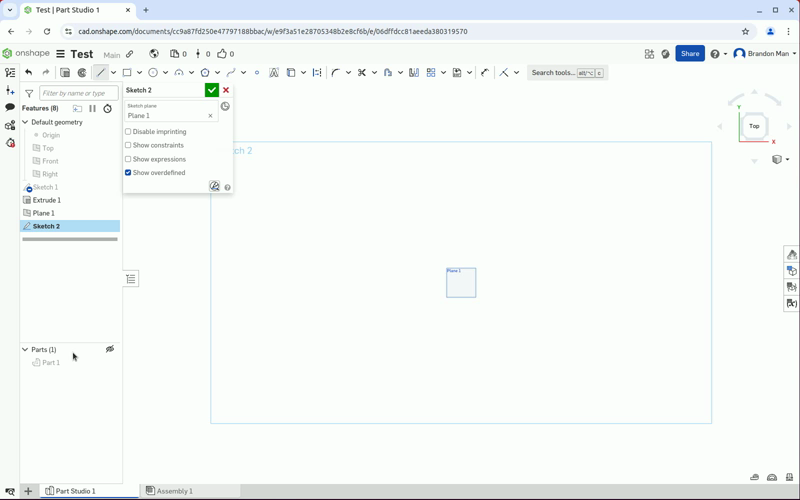
key_down(shift)
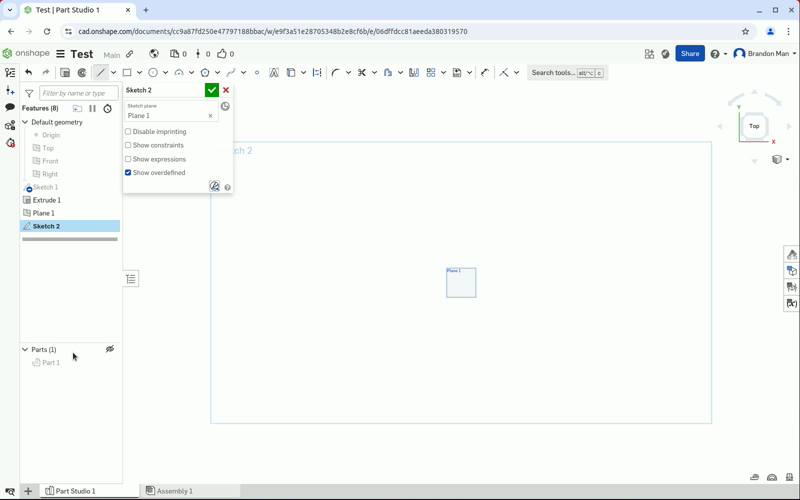
mouse_move(399, 369)
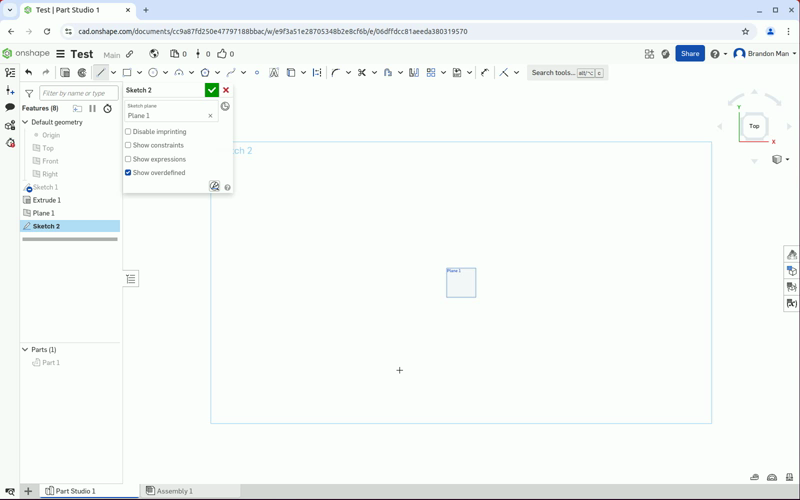
click(399, 369)
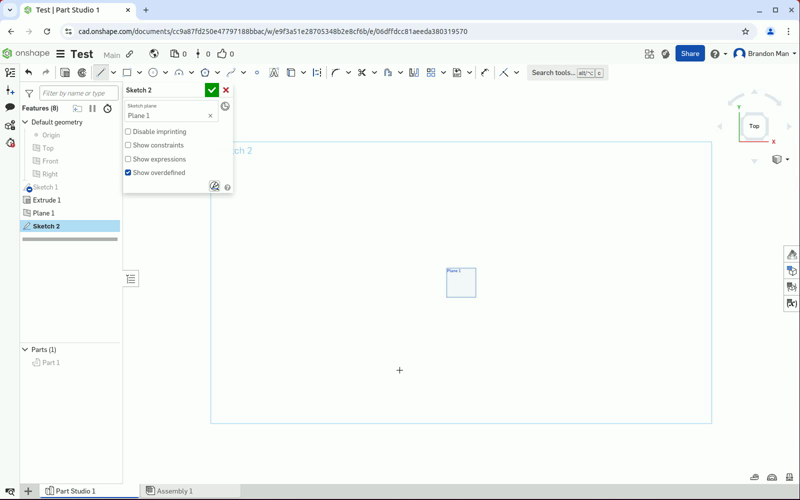
key_up(shift)
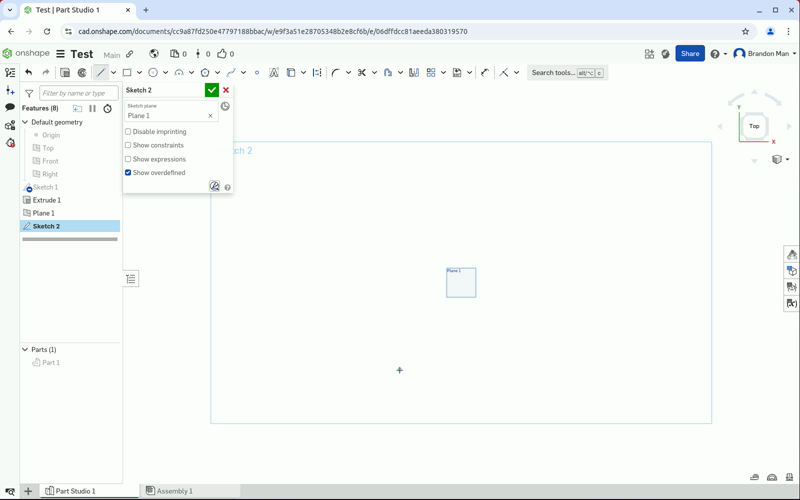
key_down(shift)
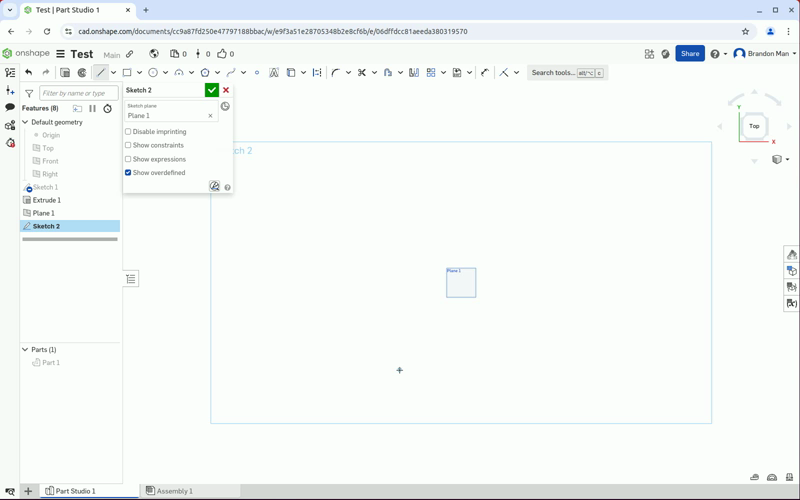
mouse_move(521, 369)
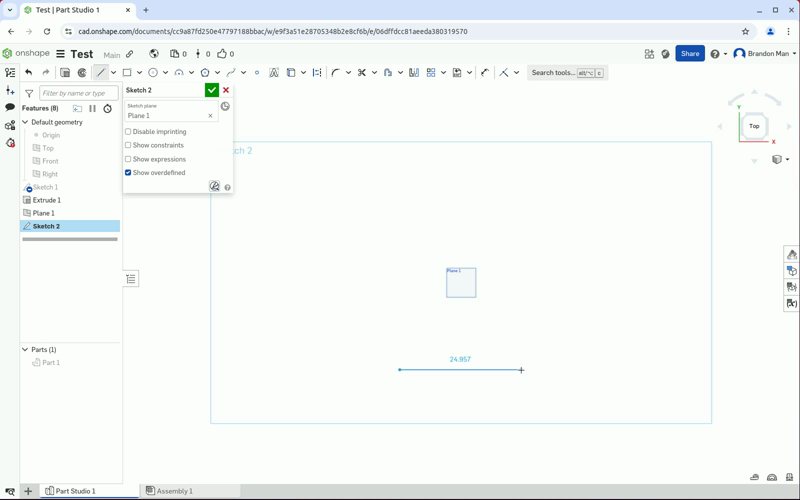
click(521, 369)
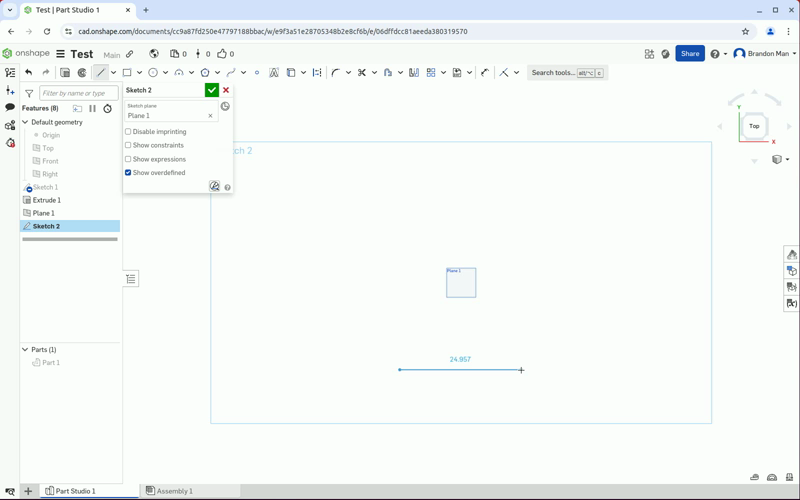
key_up(shift)
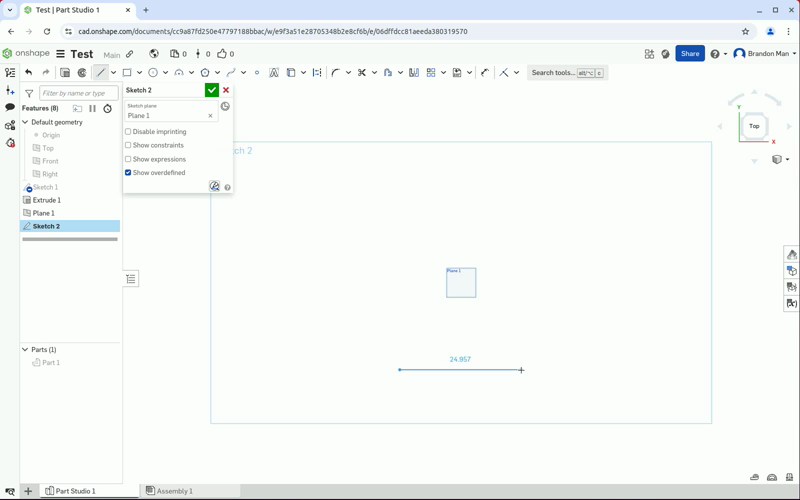
key_down(shift)
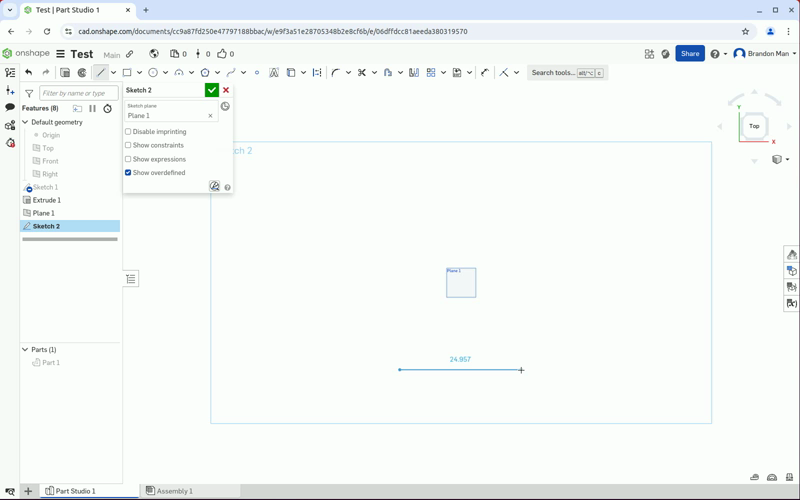
mouse_move(521, 171)
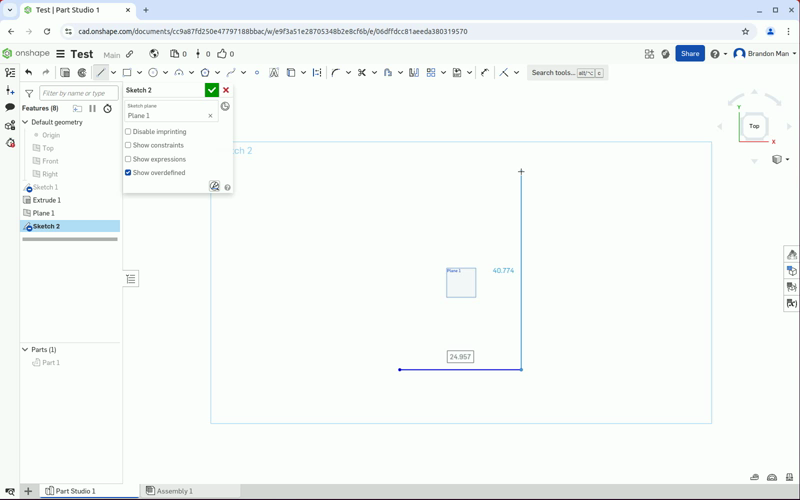
click(521, 171)
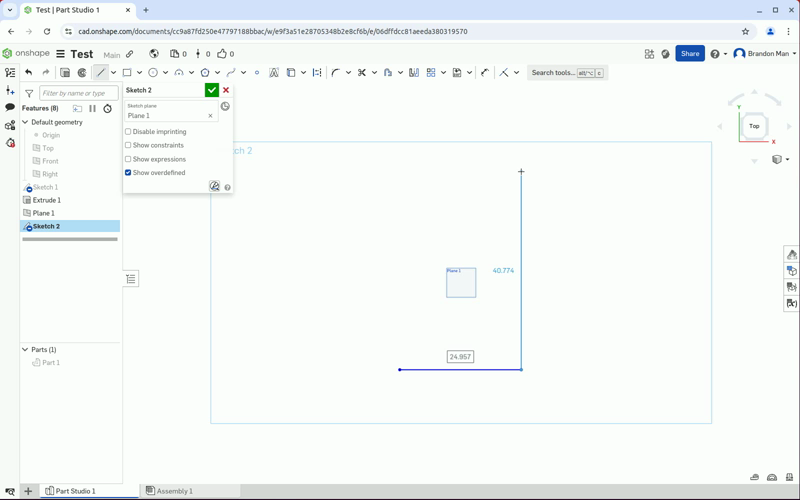
key_up(shift)
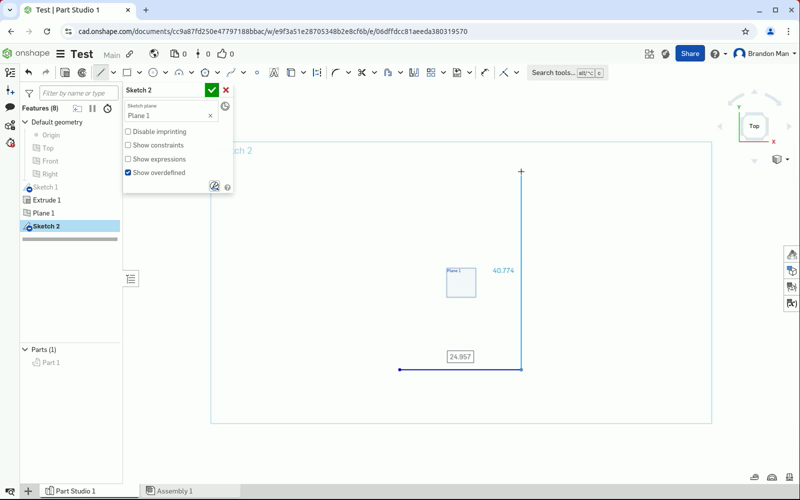
key_down(shift)
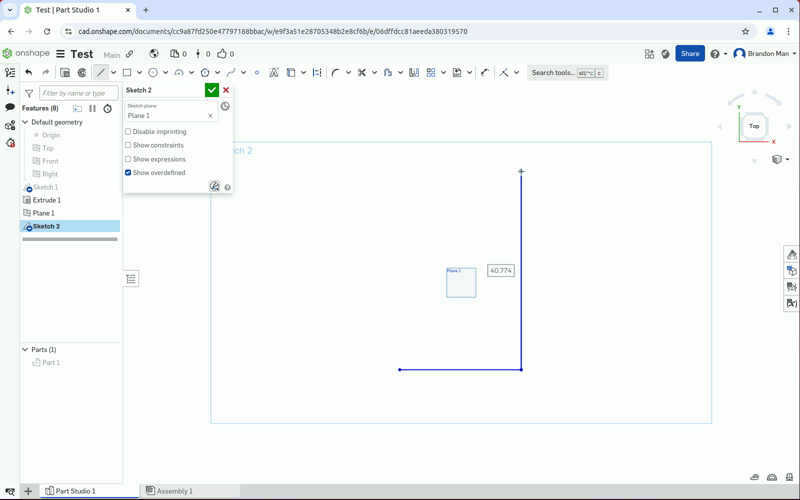
mouse_move(551, 171)
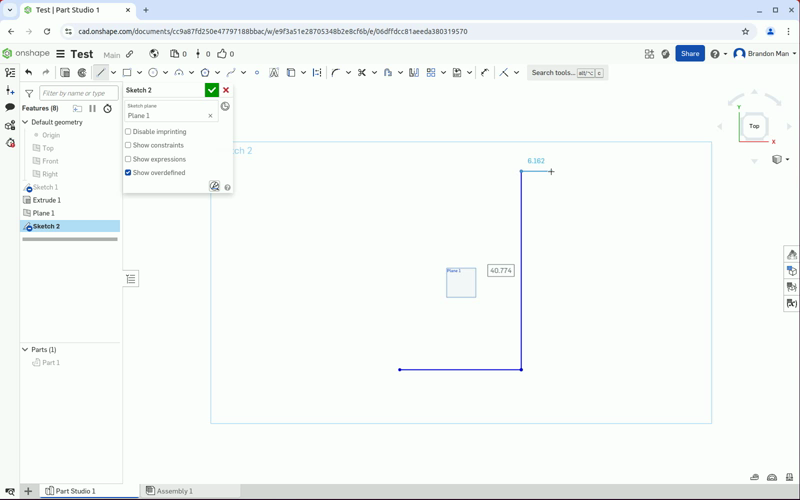
mouse_move(519, 171)
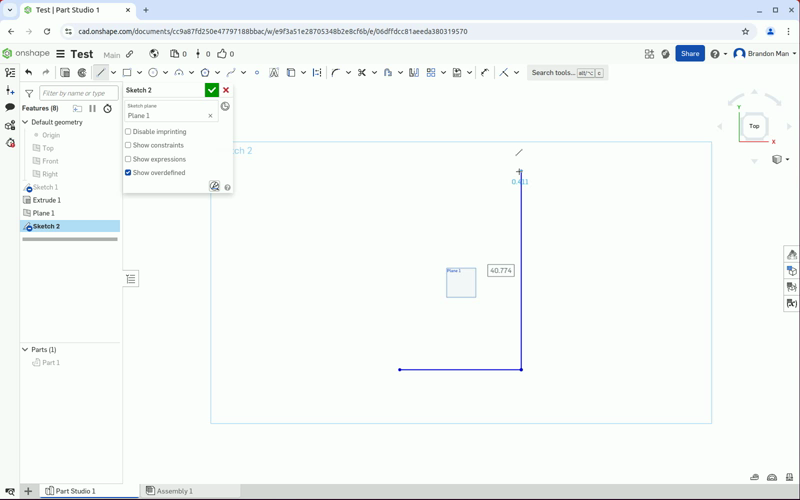
scroll(6)
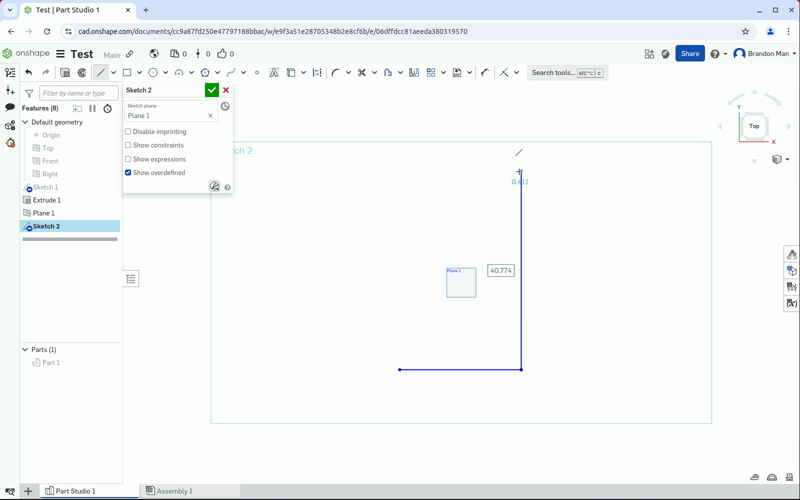
scroll(6)
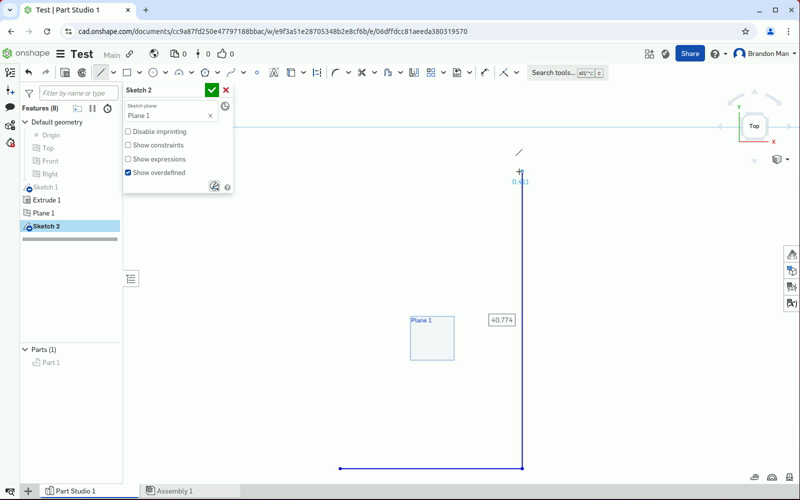
scroll(6)
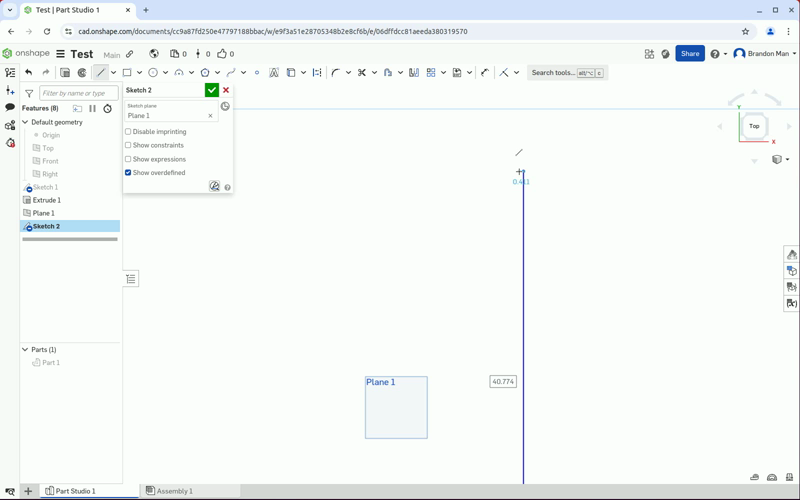
scroll(6)
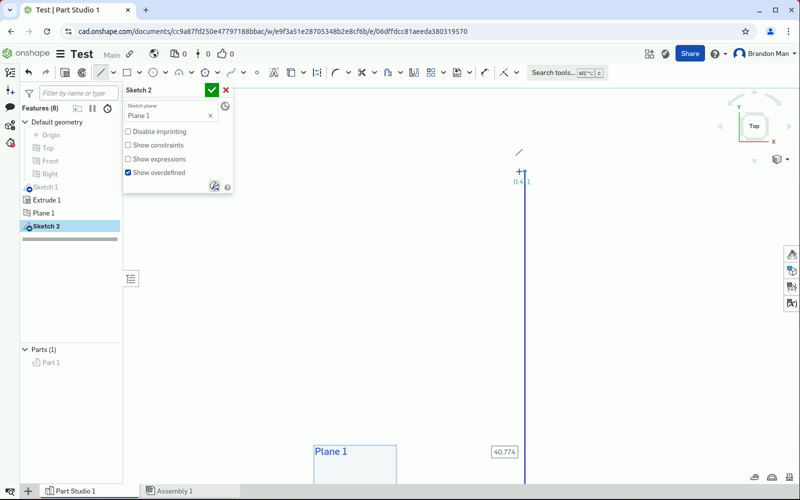
scroll(6)
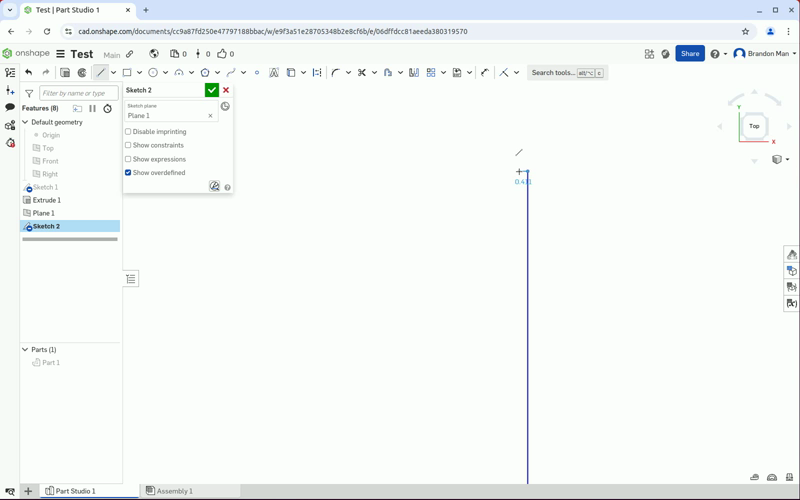
scroll(6)
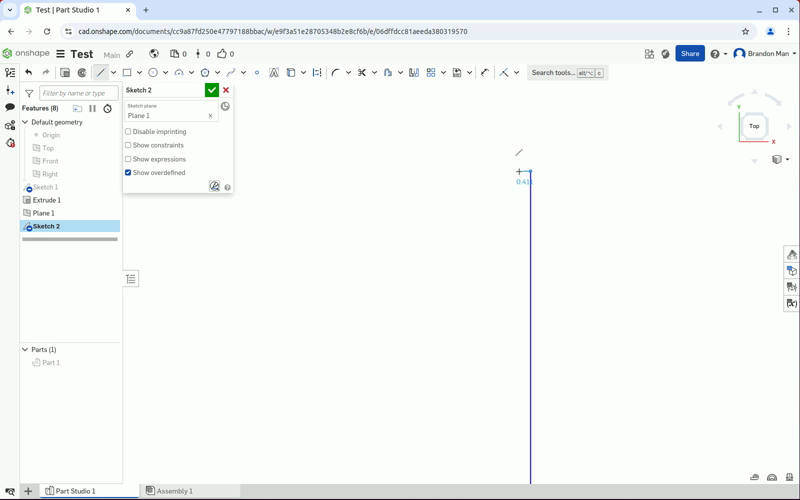
scroll(6)
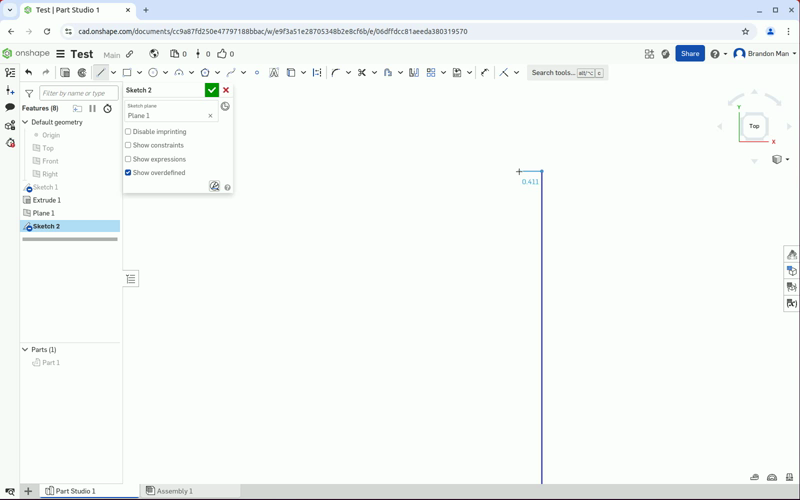
click(519, 171)
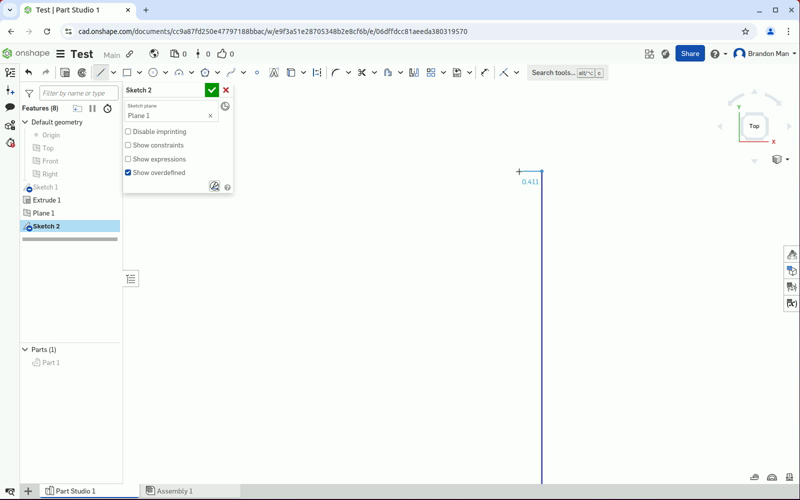
scroll(-6)
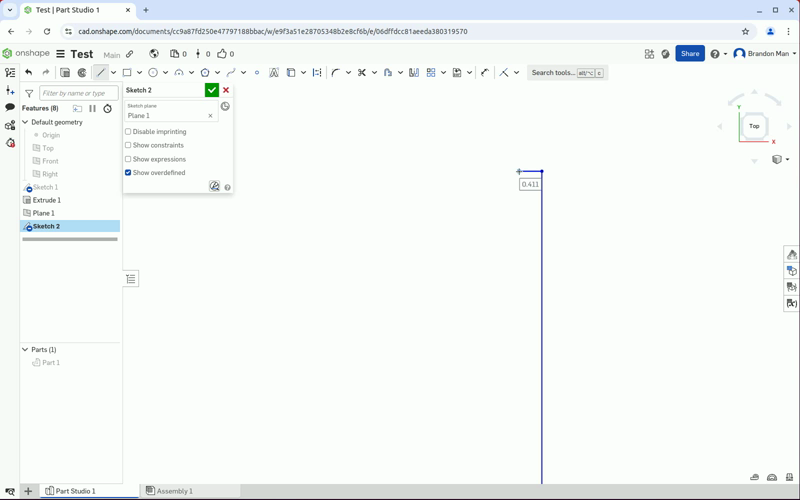
scroll(-6)
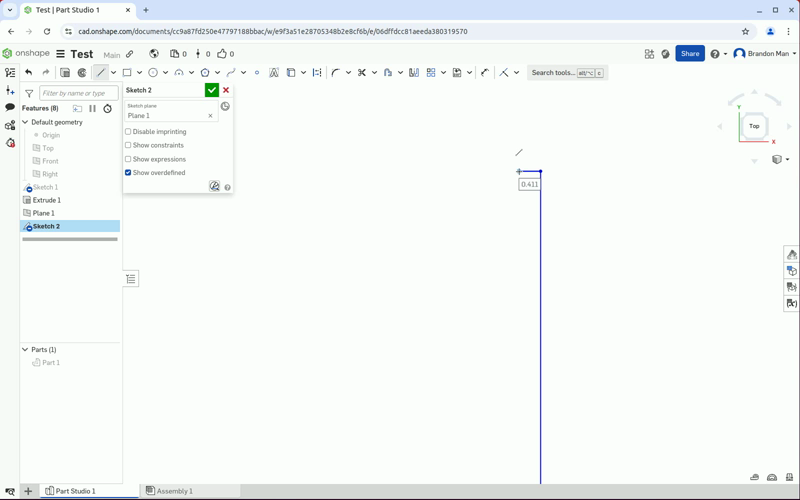
scroll(-6)
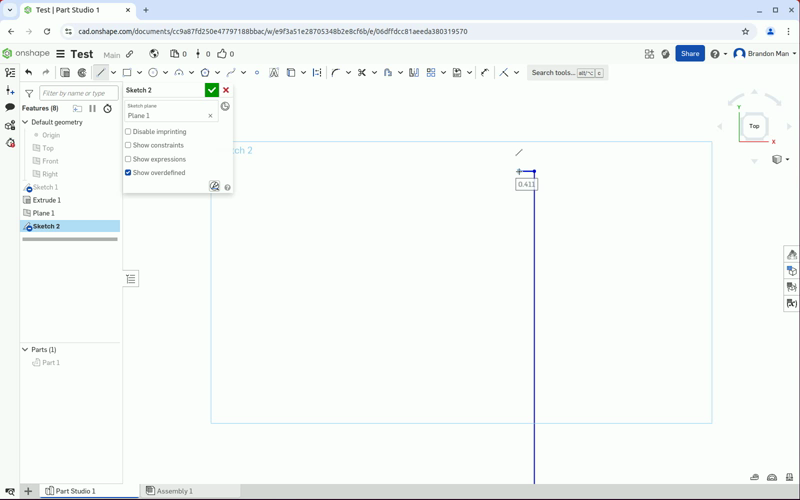
scroll(-6)
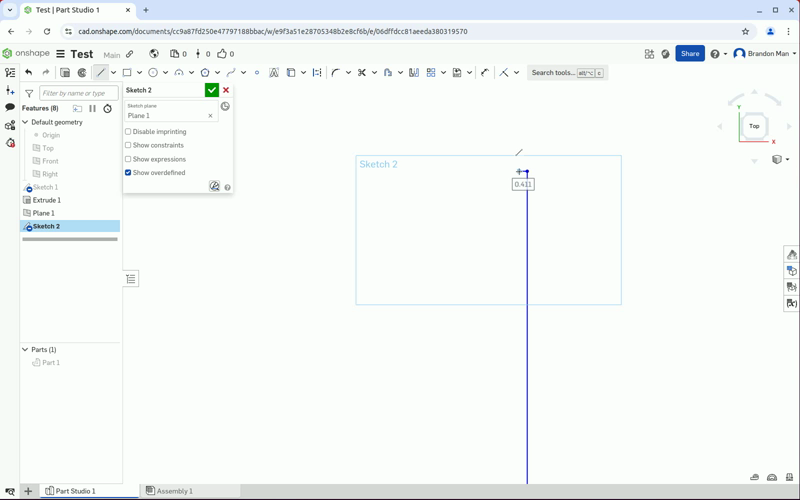
scroll(-6)
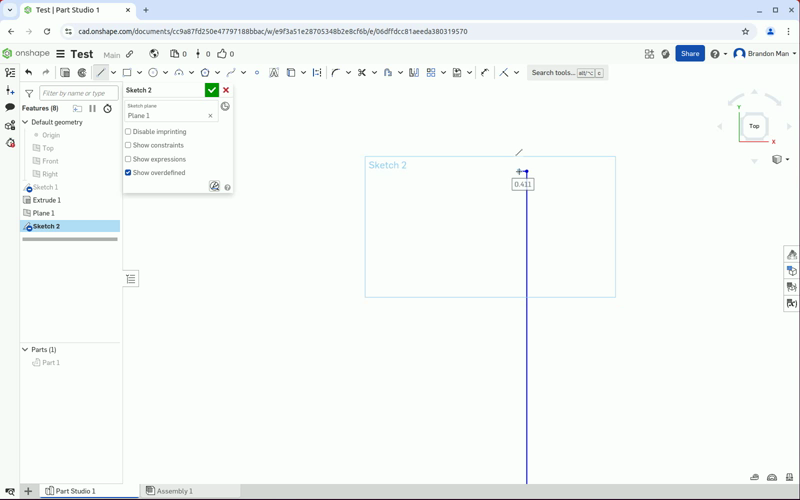
scroll(-6)
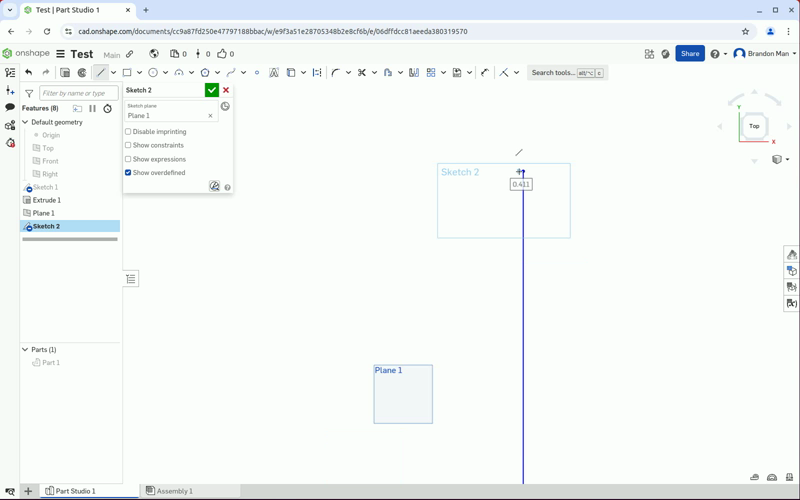
scroll(-6)
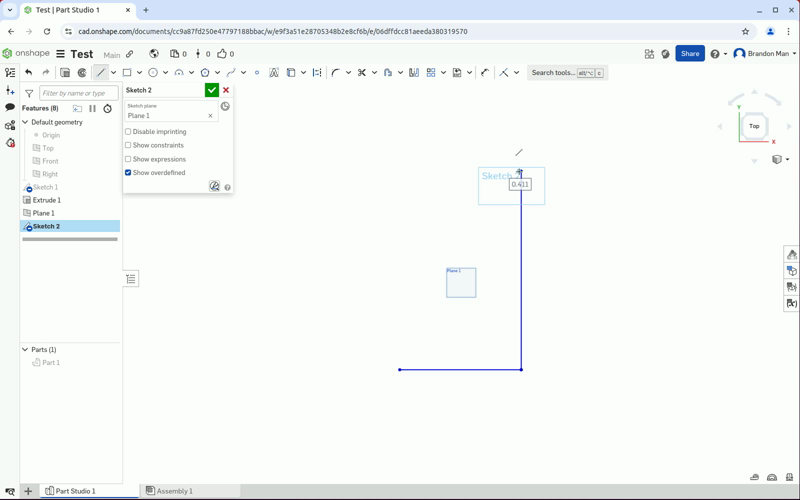
key_up(shift)
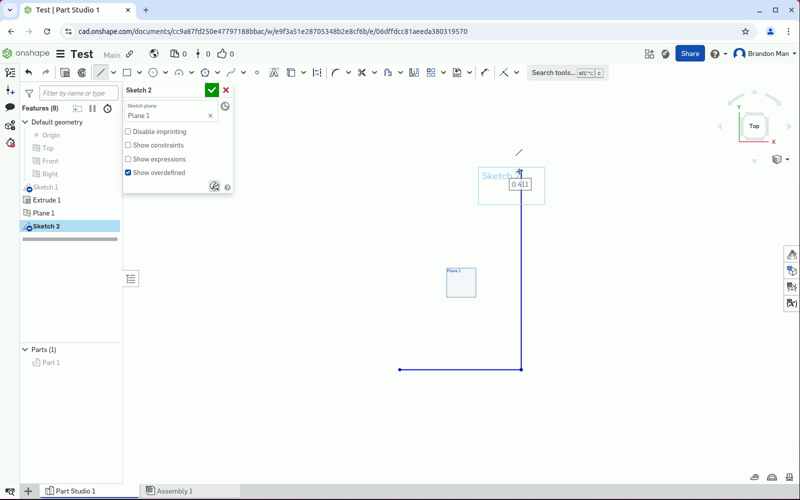
key_down(shift)
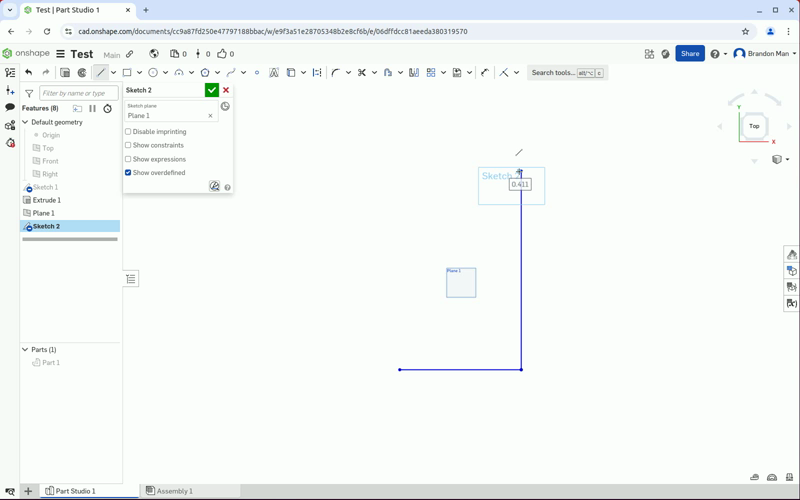
mouse_move(519, 367)
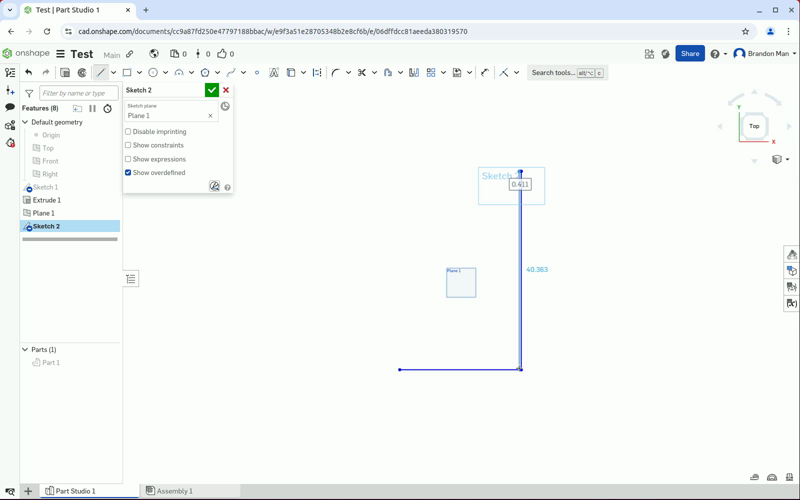
scroll(6)
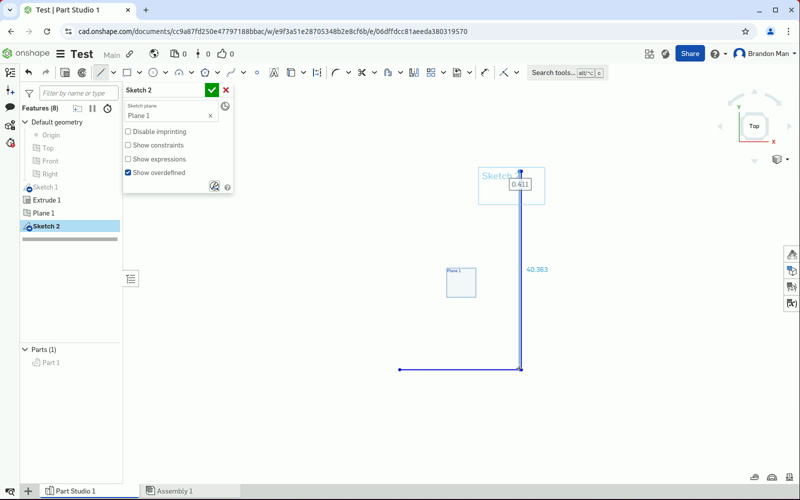
scroll(6)
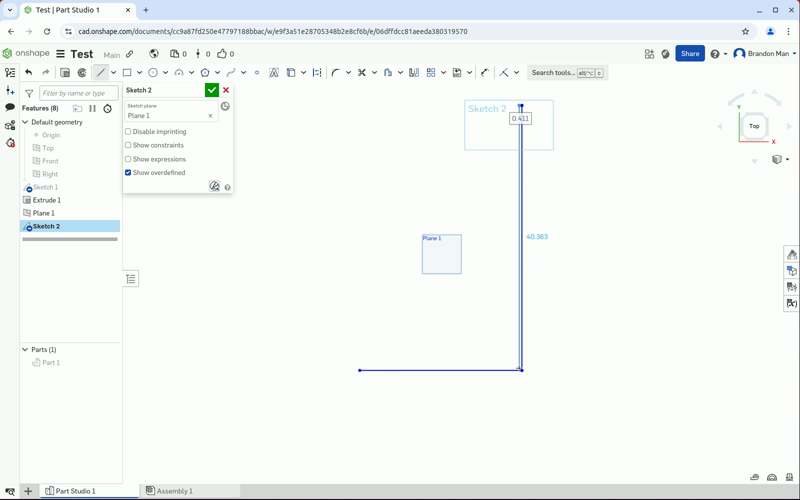
scroll(6)
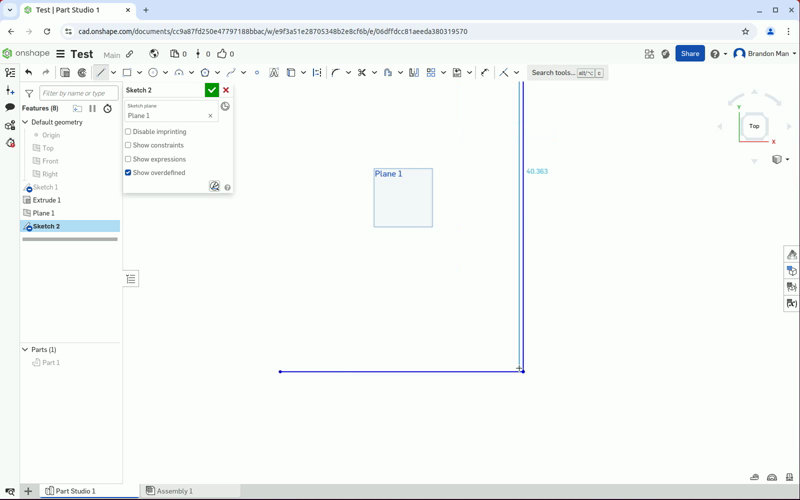
scroll(6)
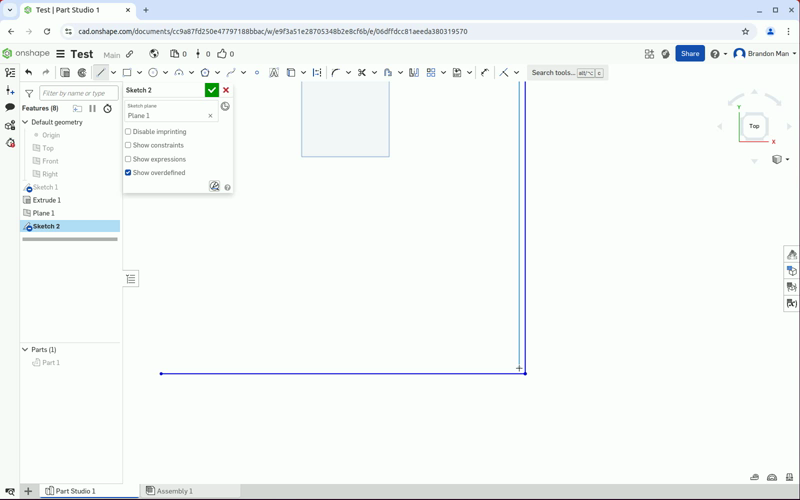
scroll(6)
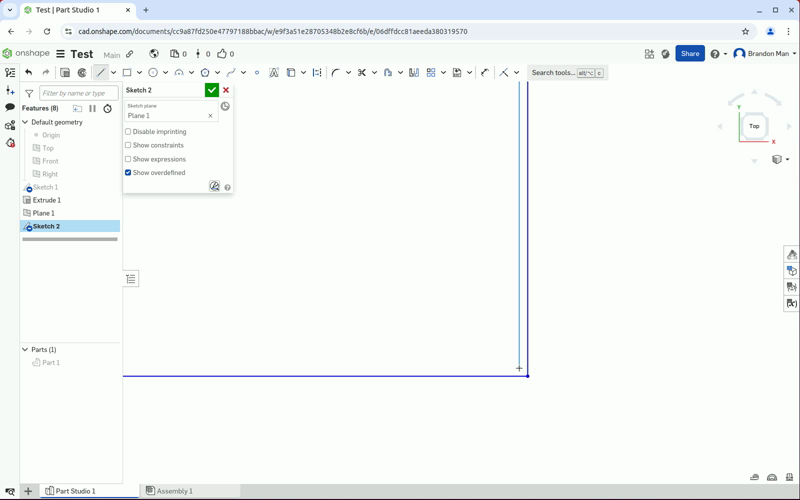
scroll(6)
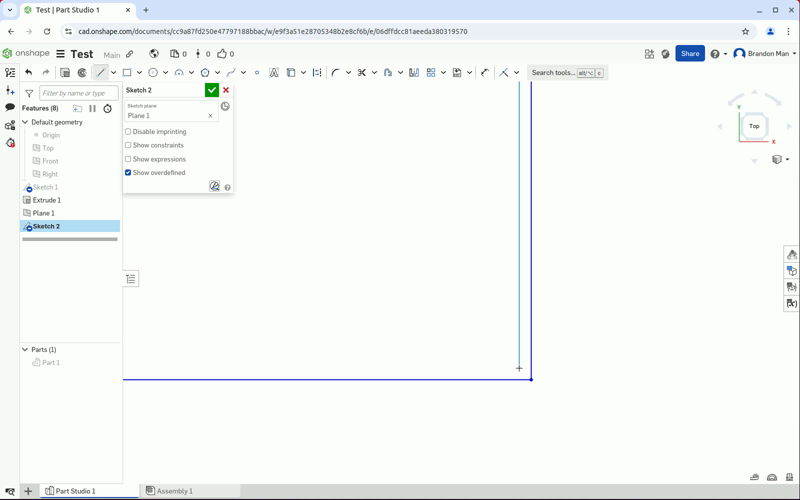
scroll(6)
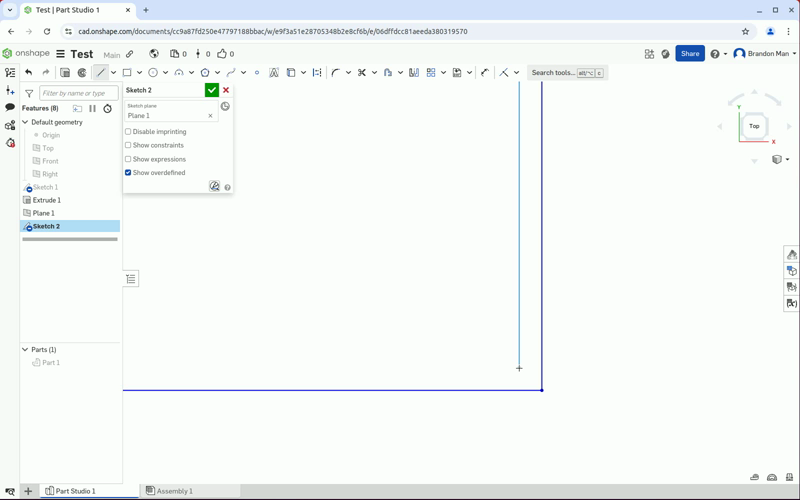
click(519, 367)
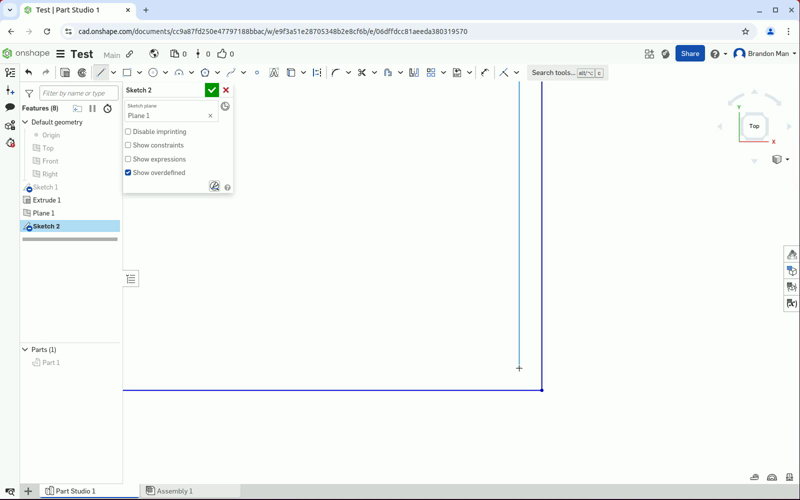
scroll(-6)
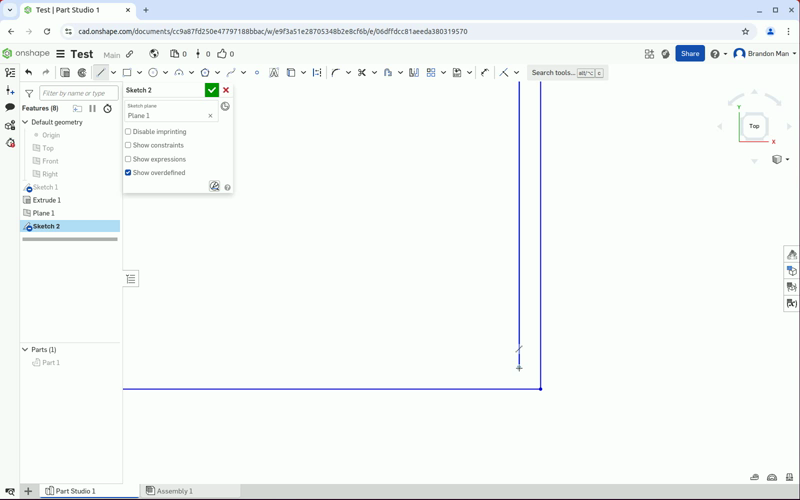
scroll(-6)
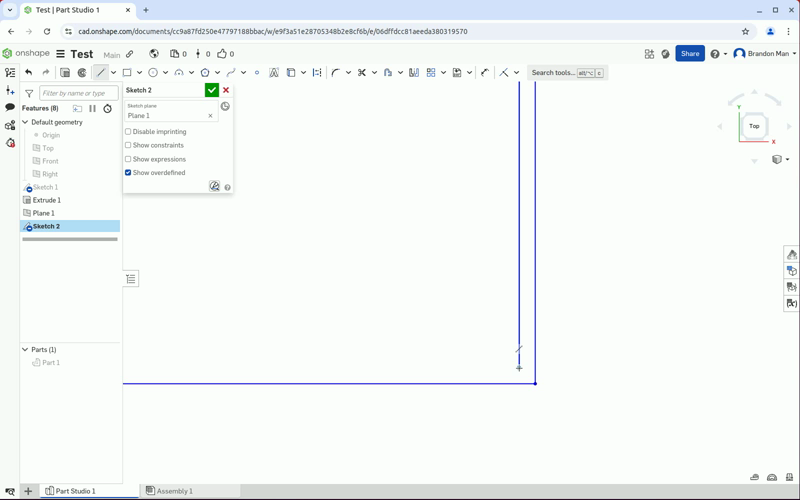
scroll(-6)
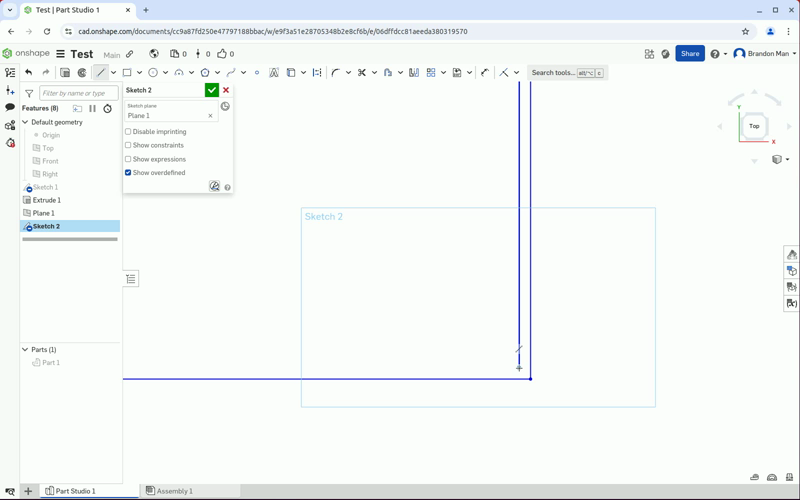
scroll(-6)
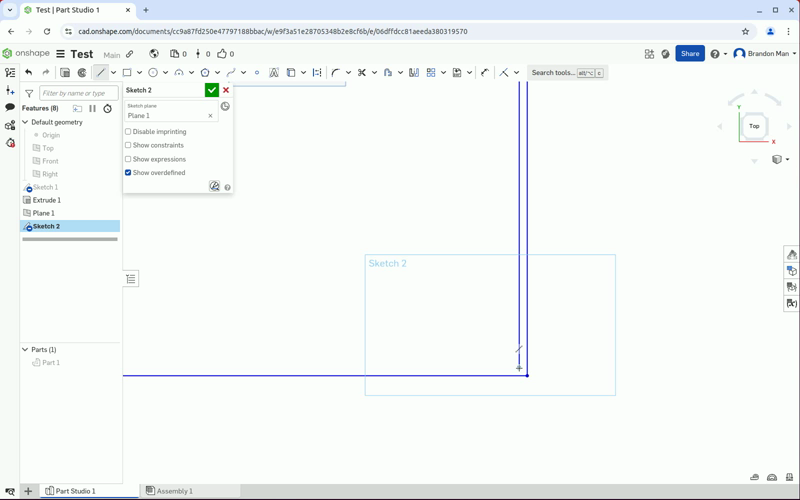
scroll(-6)
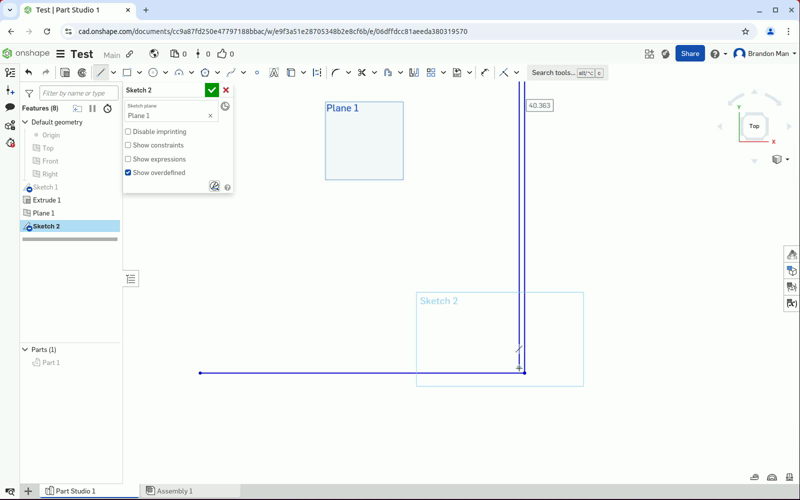
scroll(-6)
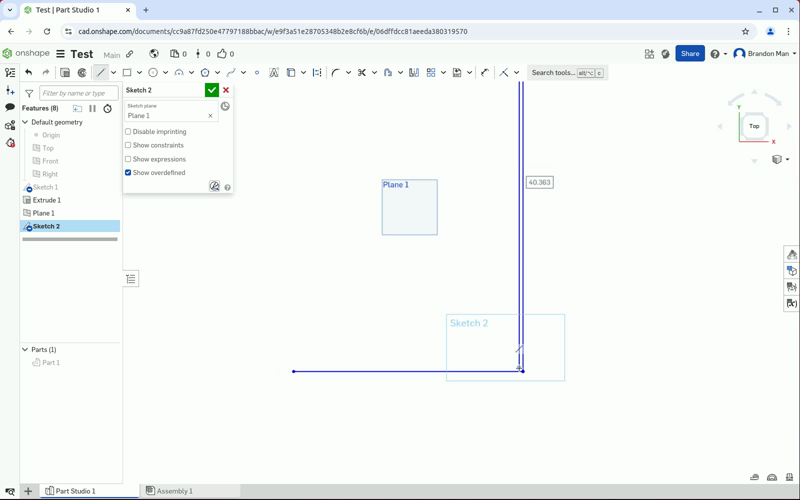
scroll(-6)
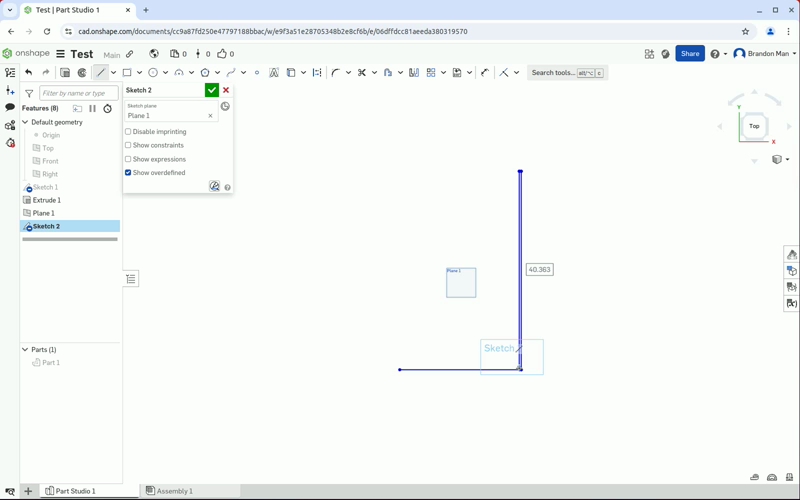
key_up(shift)
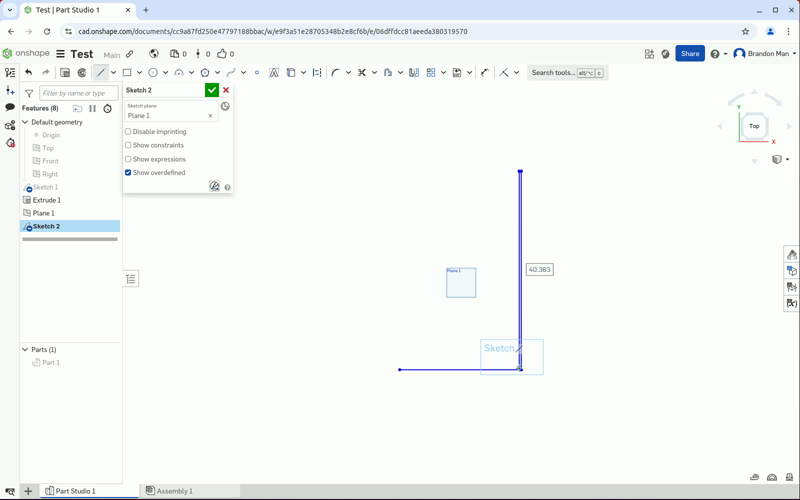
key_down(shift)
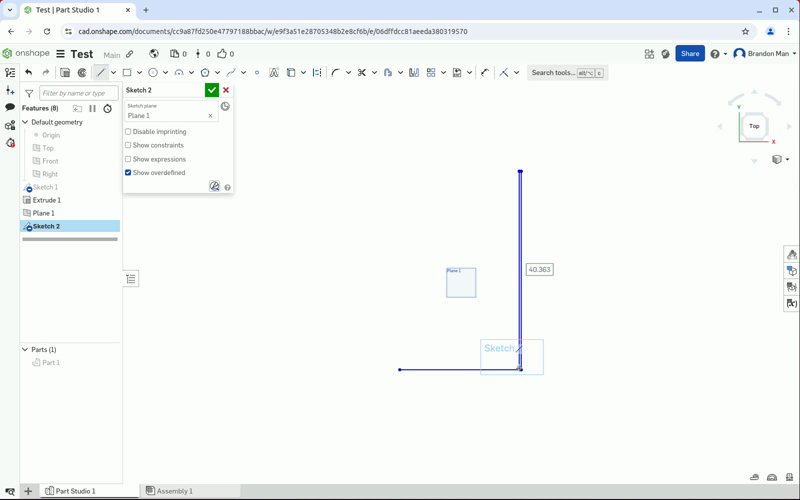
mouse_move(401, 367)
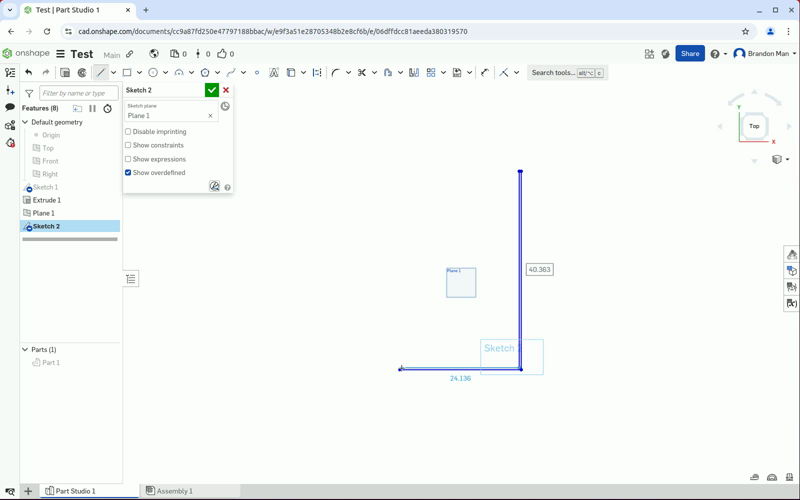
scroll(6)
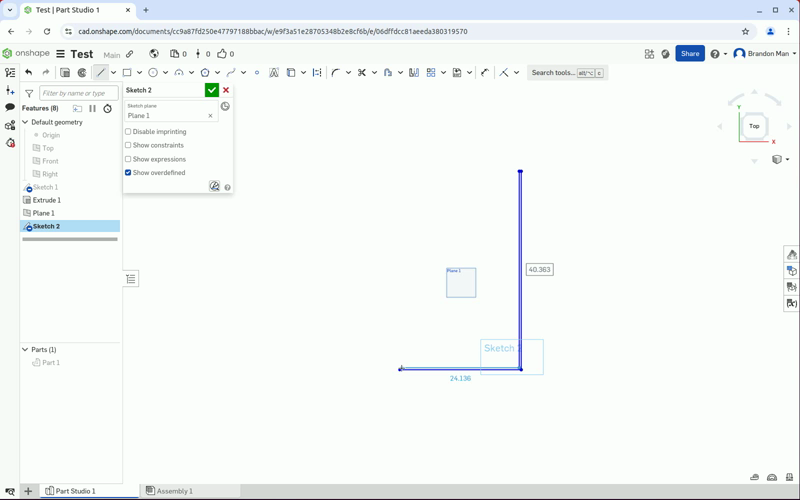
scroll(6)
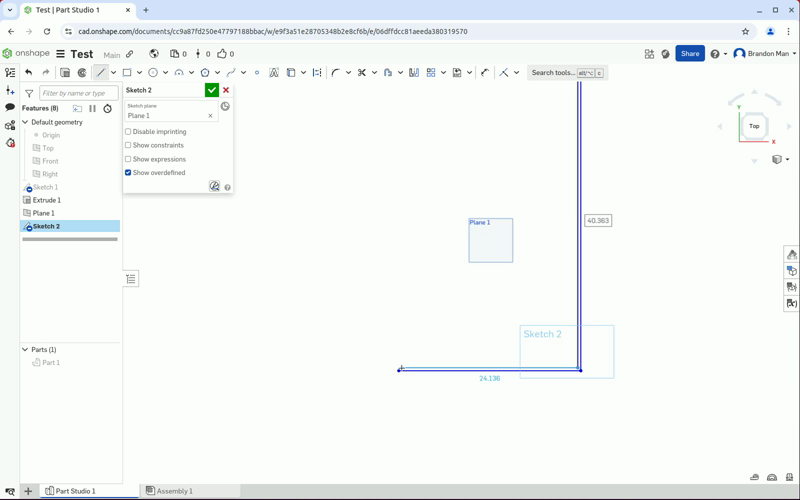
scroll(6)
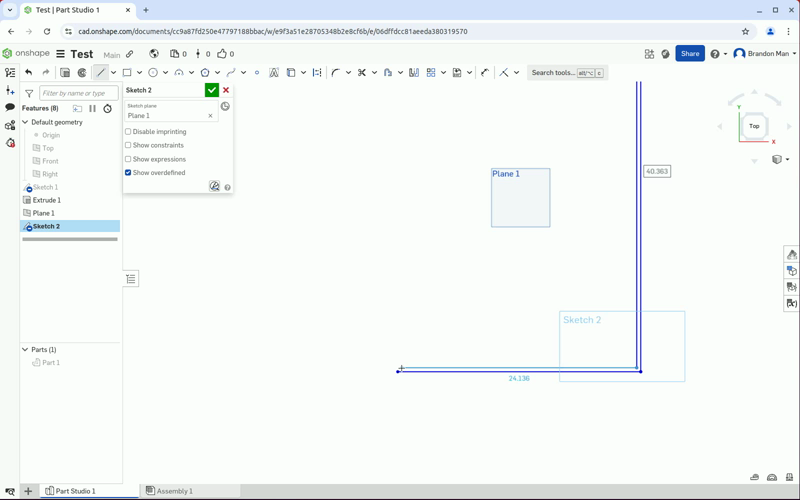
scroll(6)
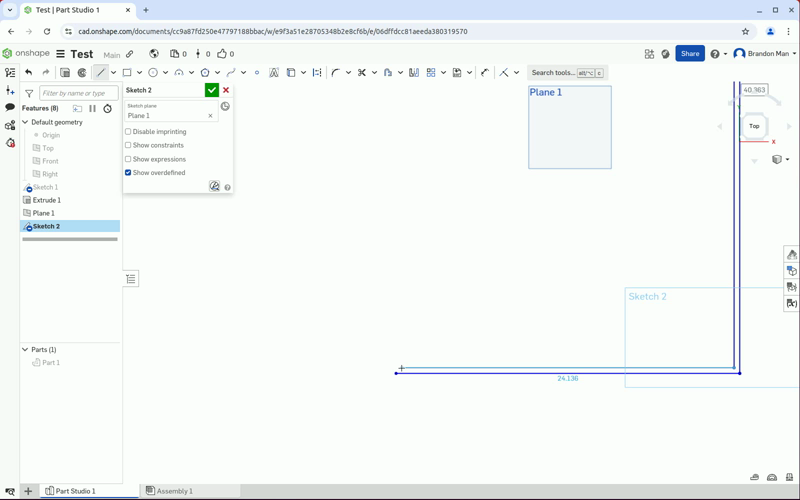
scroll(6)
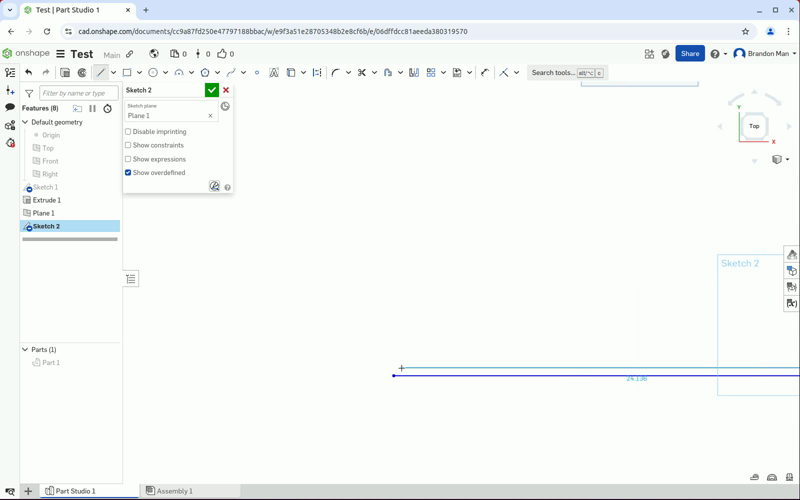
scroll(6)
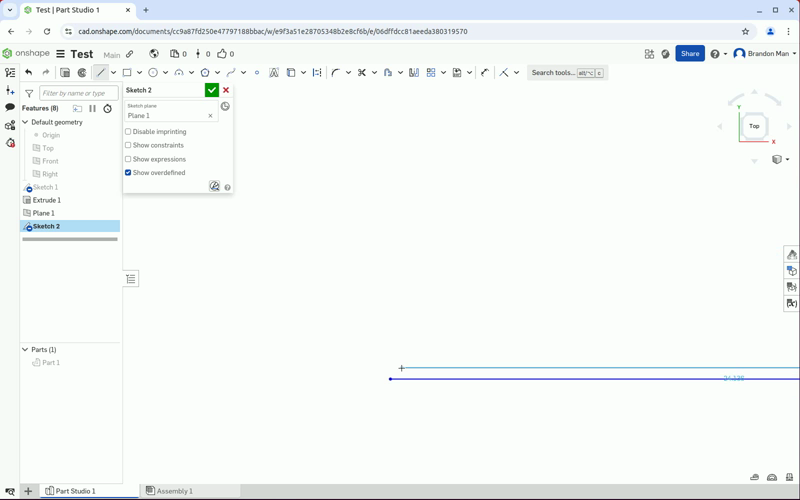
scroll(6)
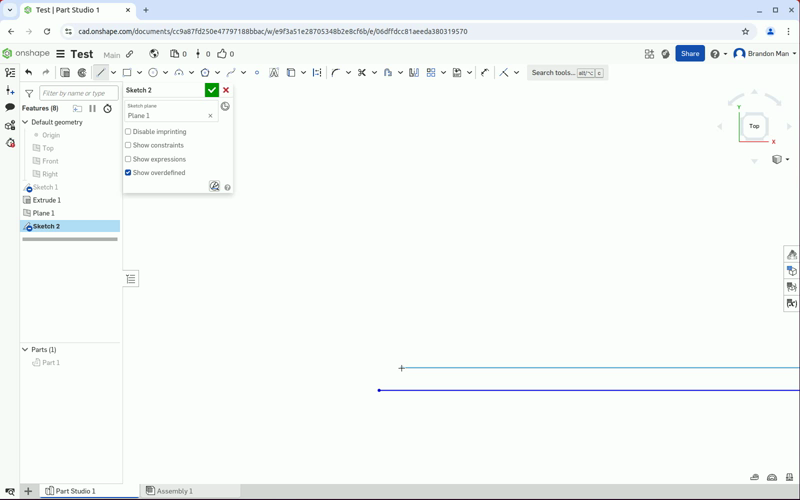
click(401, 367)
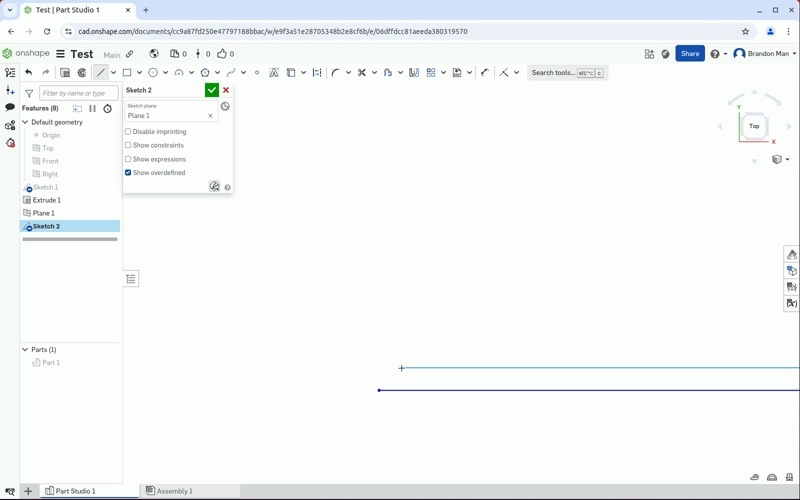
scroll(-6)
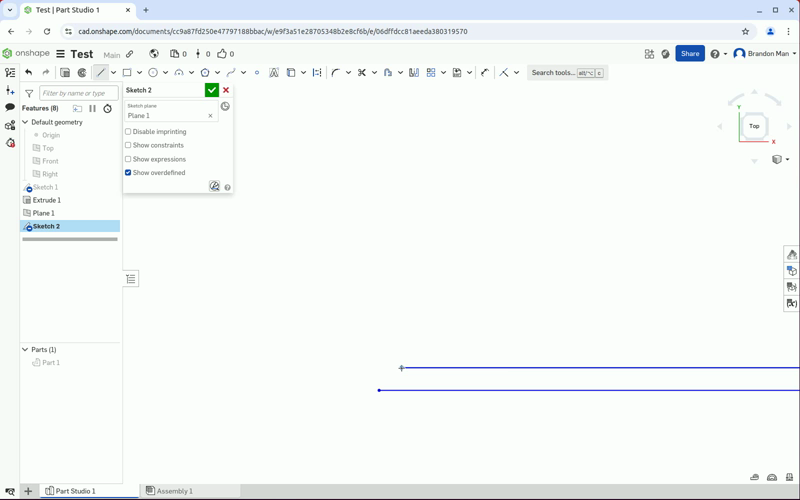
scroll(-6)
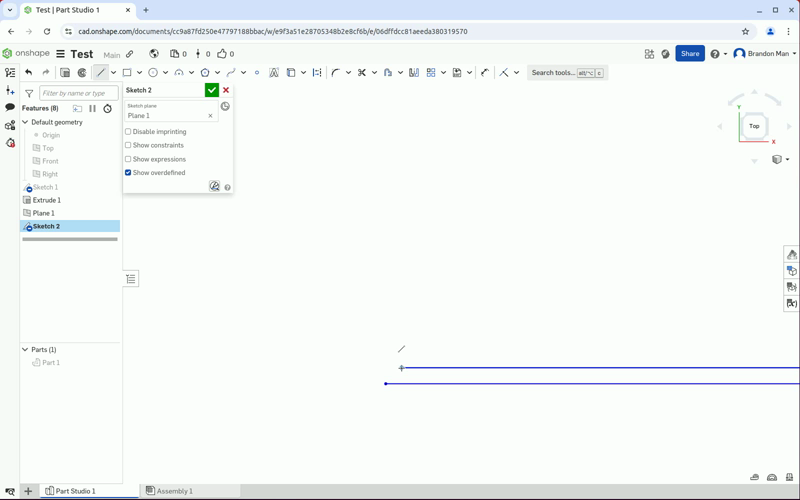
scroll(-6)
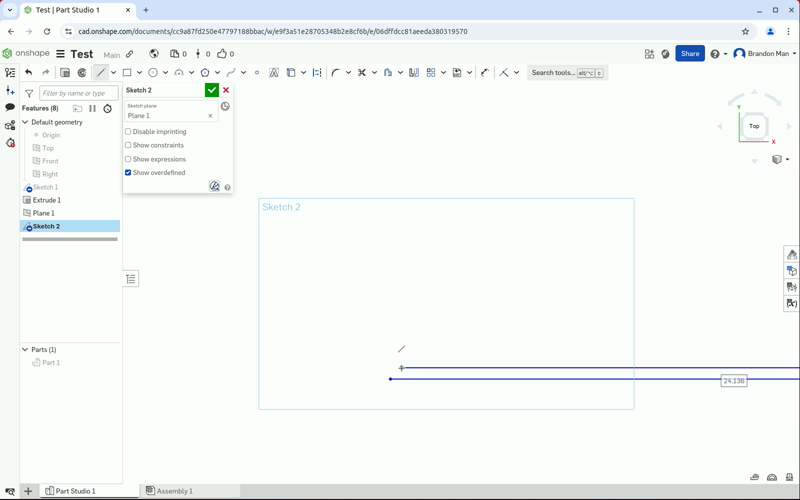
scroll(-6)
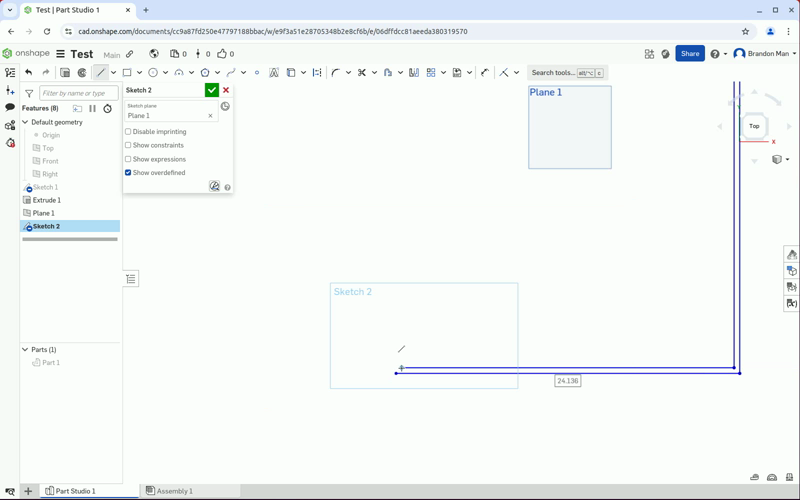
scroll(-6)
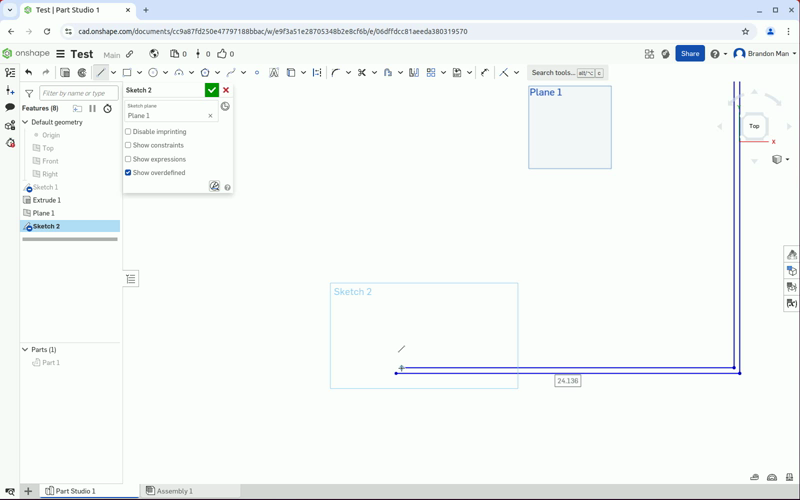
scroll(-6)
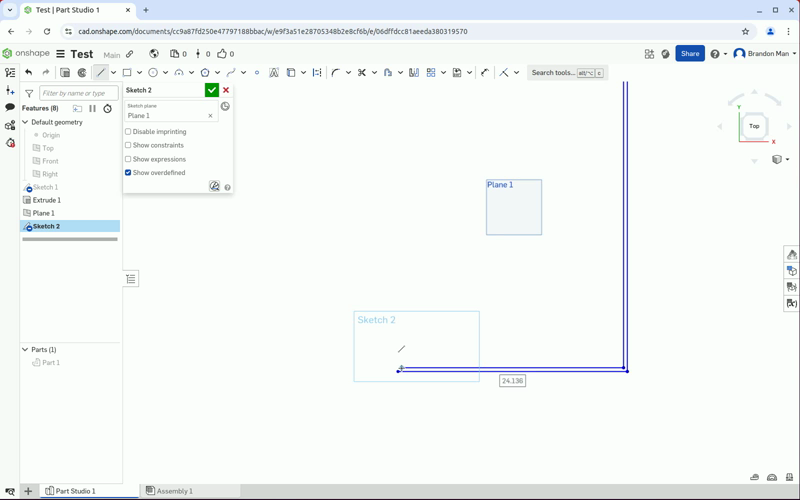
scroll(-6)
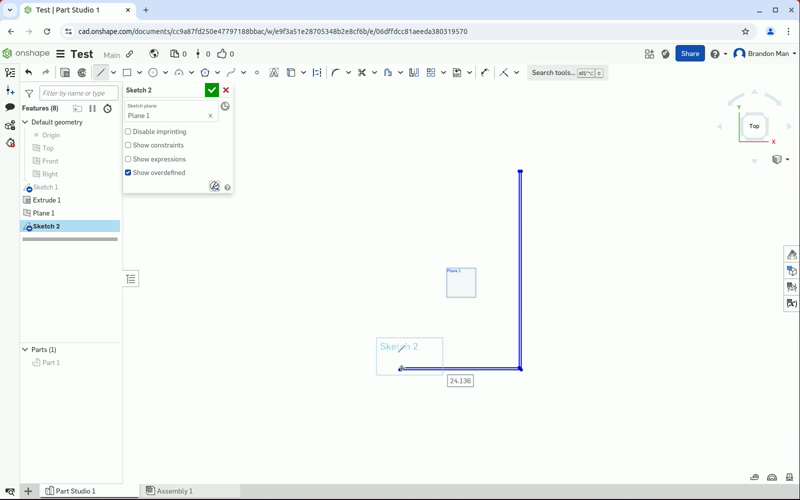
key_up(shift)
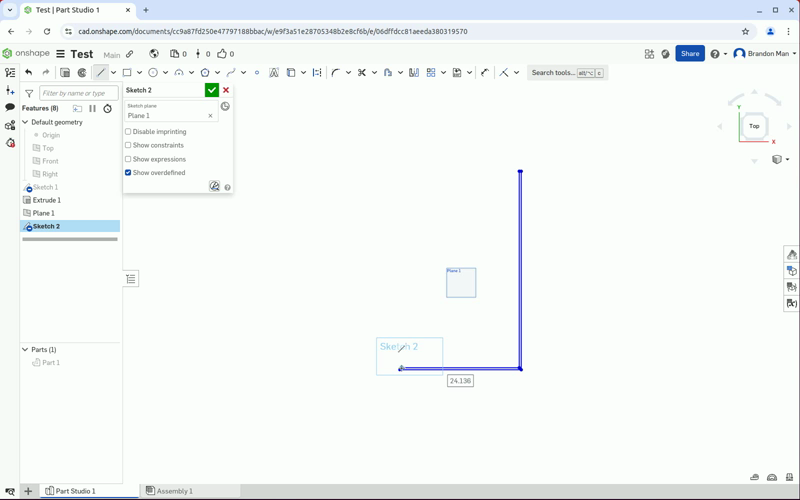
key_down(shift)
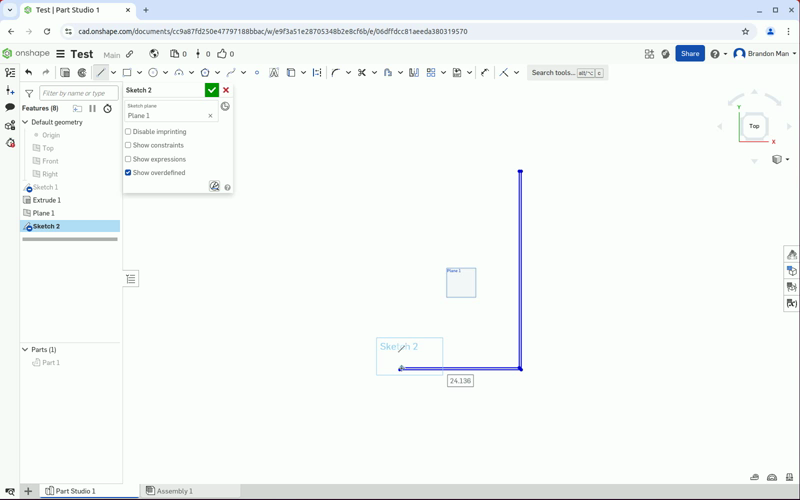
mouse_move(401, 171)
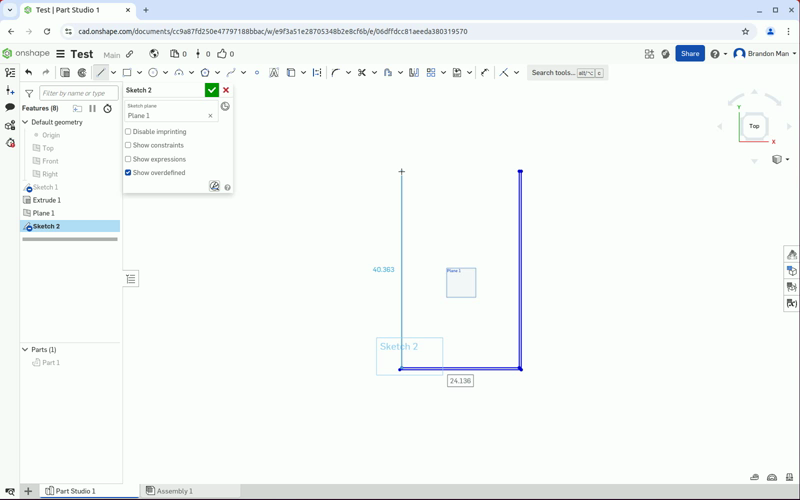
click(401, 171)
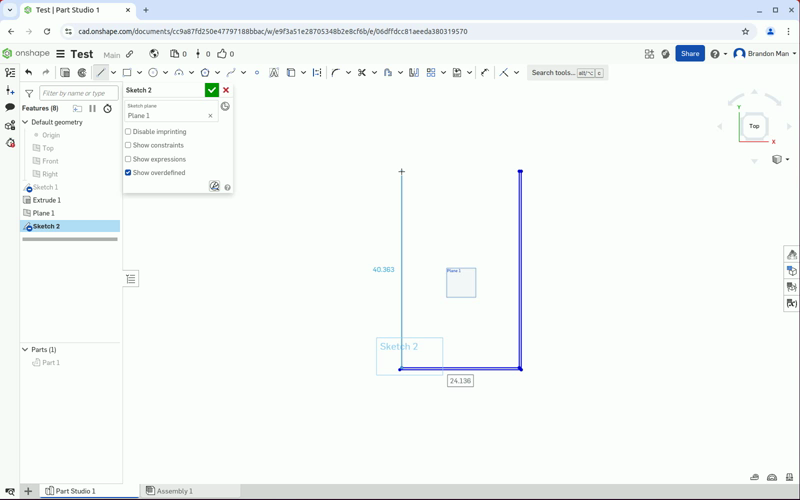
key_up(shift)
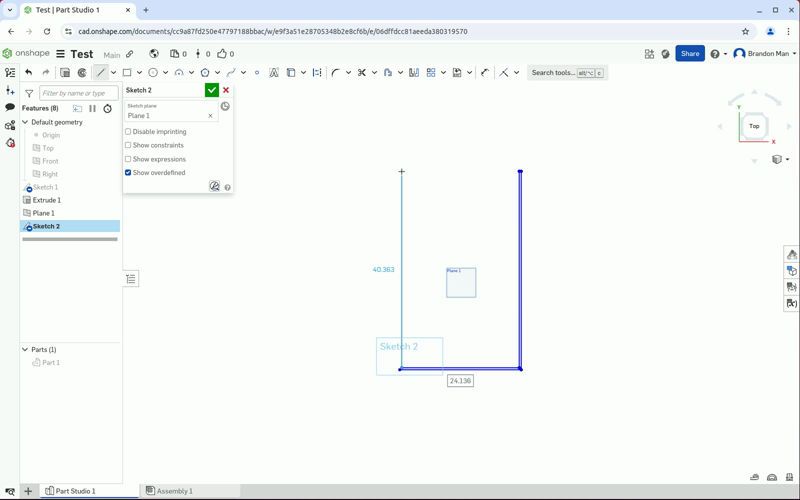
key_down(shift)
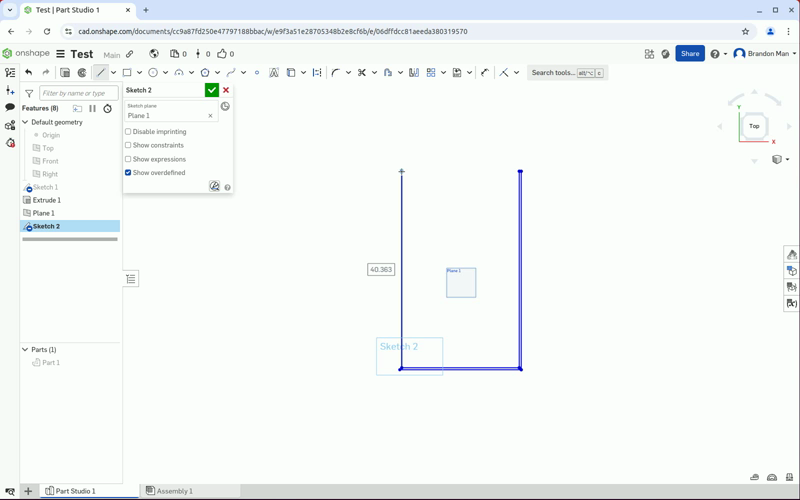
mouse_move(431, 171)
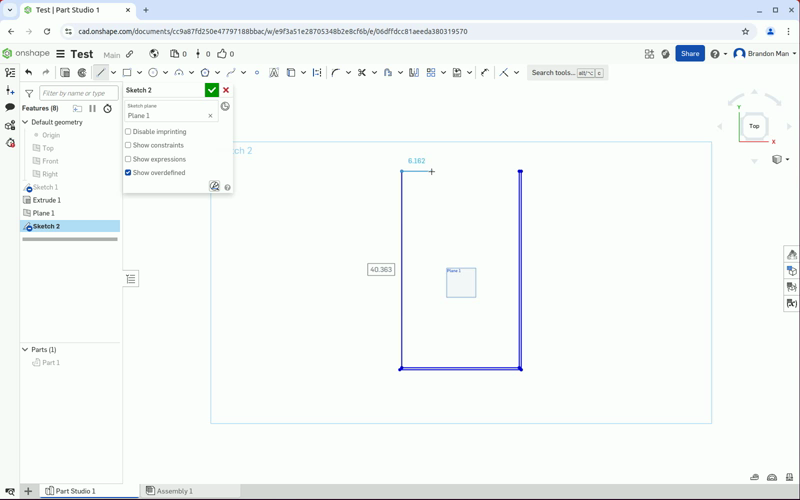
mouse_move(399, 171)
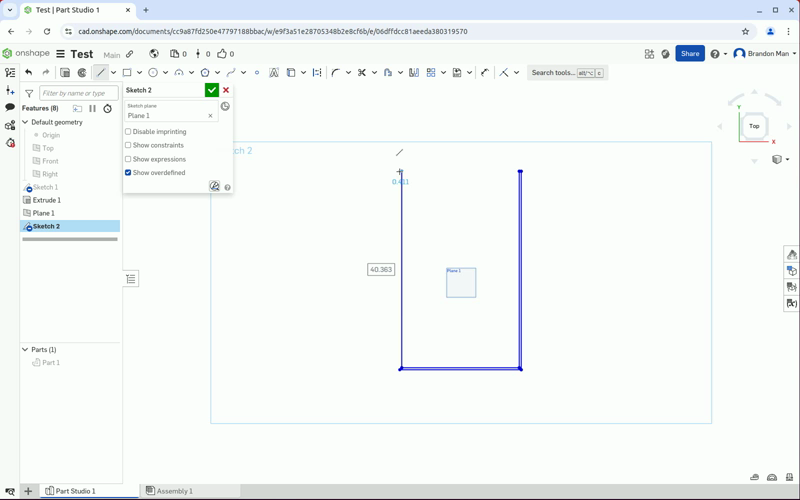
scroll(6)
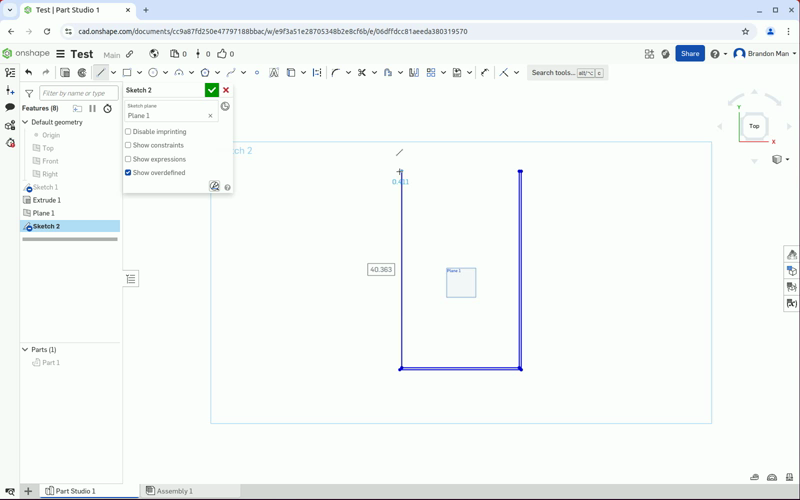
scroll(6)
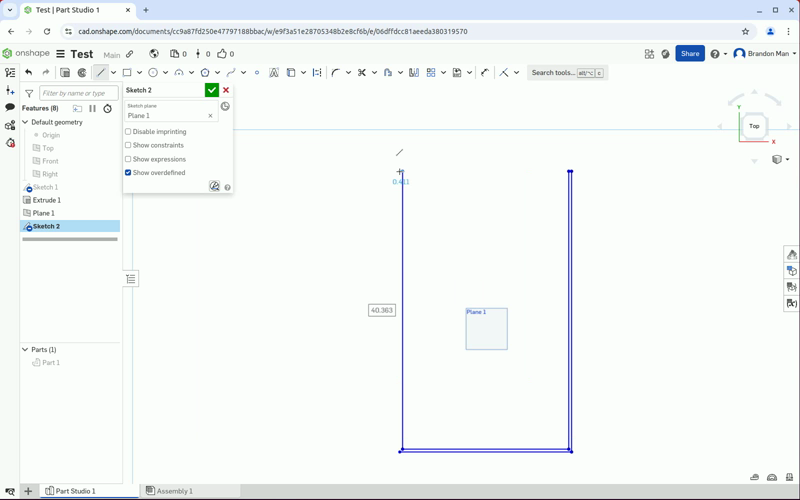
scroll(6)
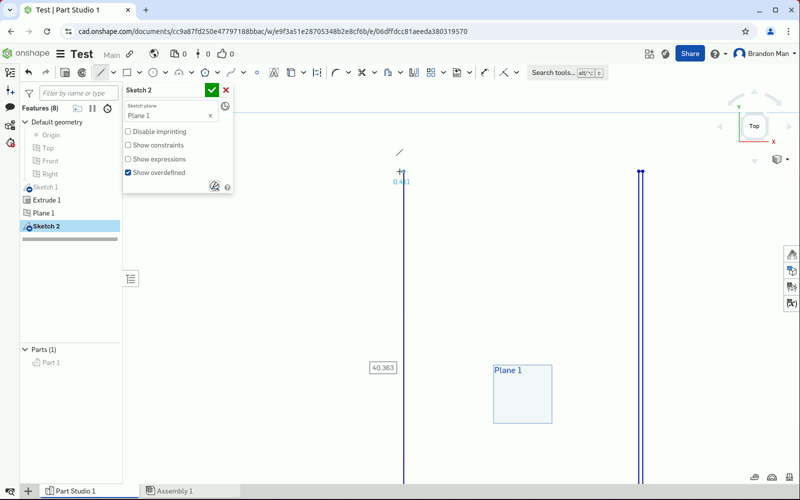
scroll(6)
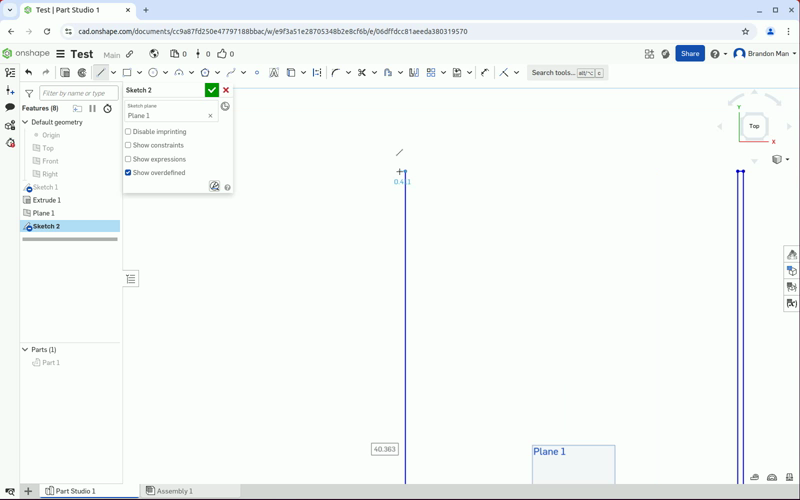
scroll(6)
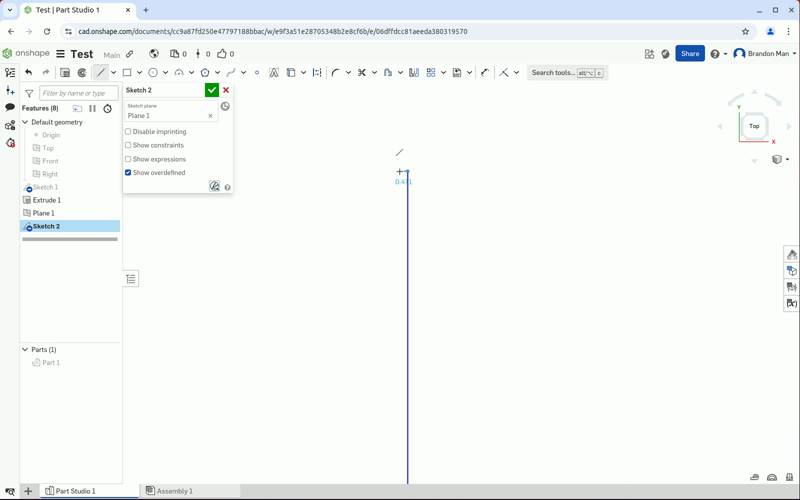
scroll(6)
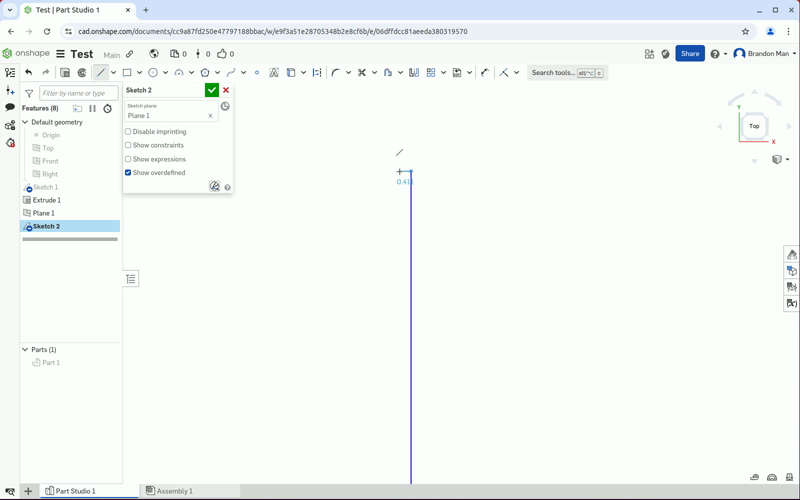
scroll(6)
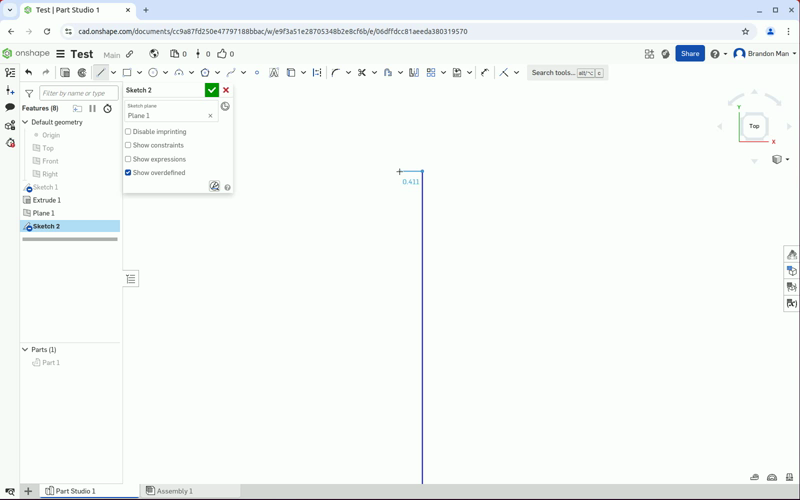
click(399, 171)
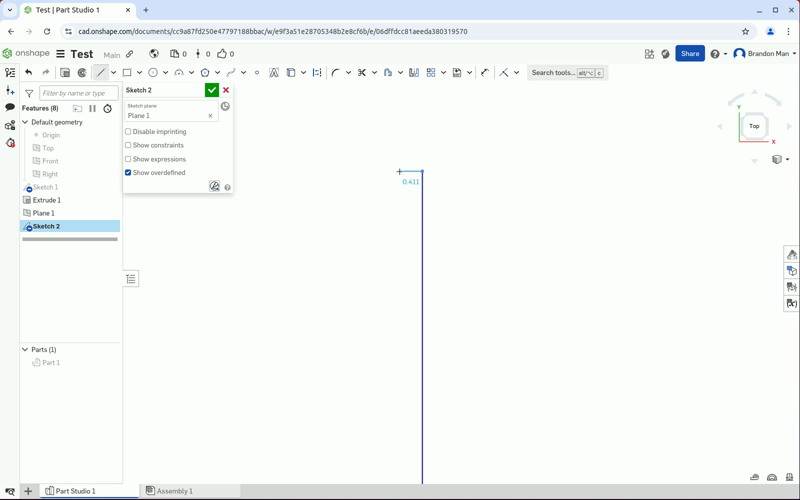
scroll(-6)
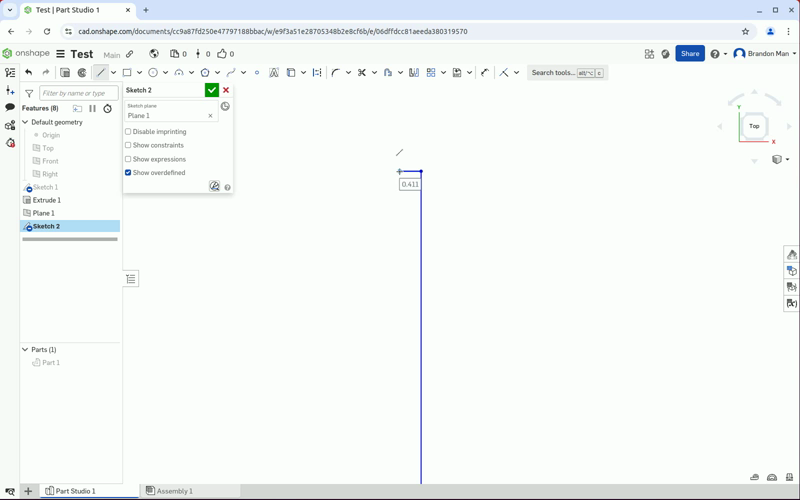
scroll(-6)
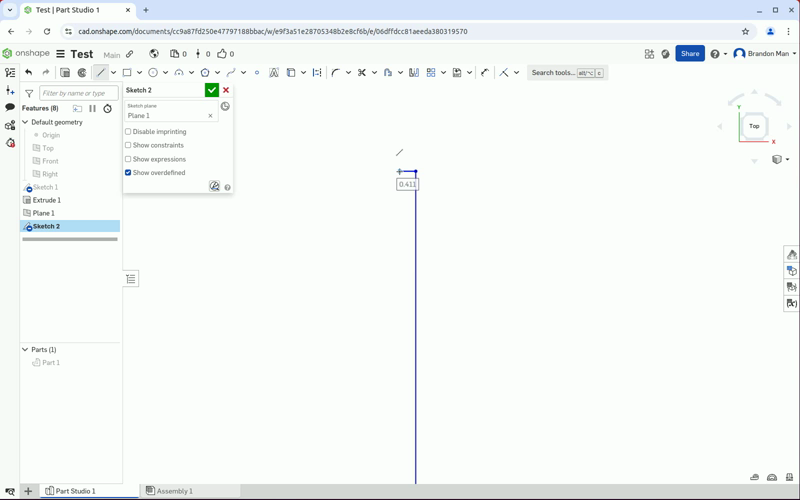
scroll(-6)
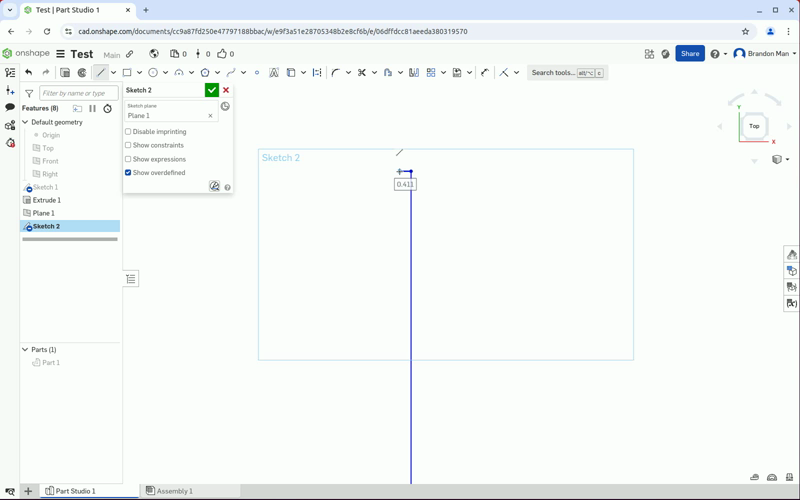
scroll(-6)
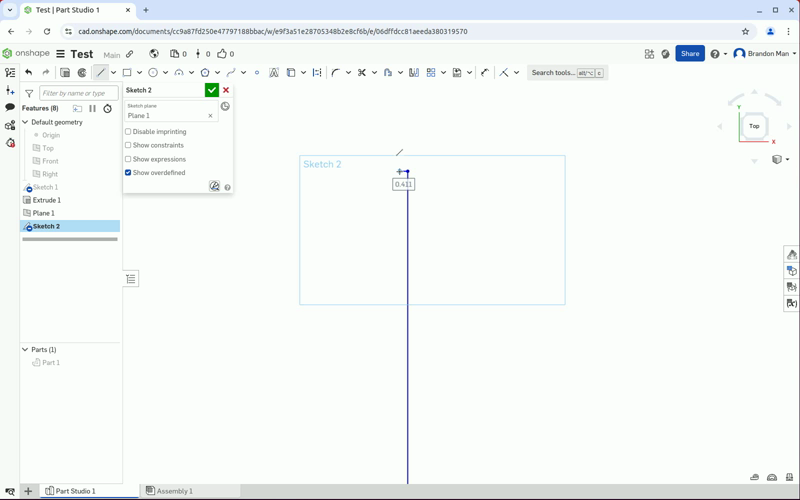
scroll(-6)
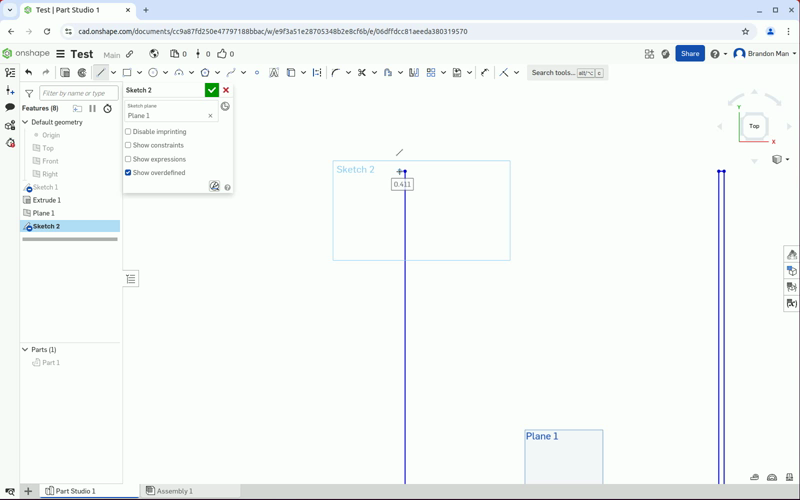
scroll(-6)
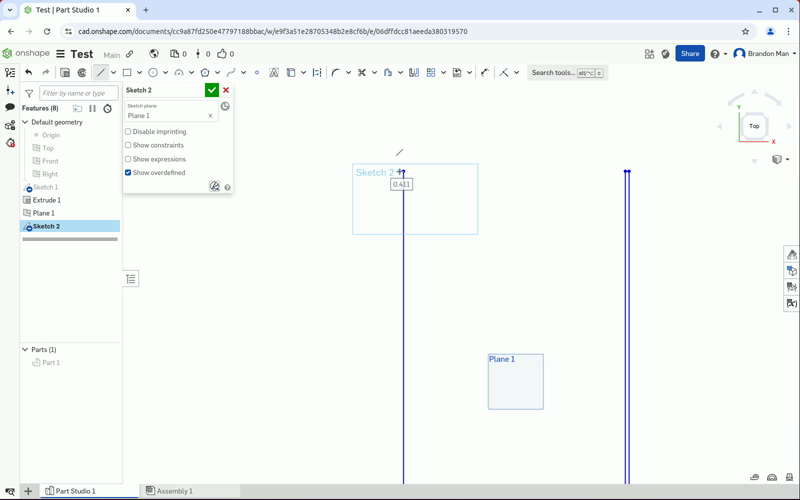
scroll(-6)
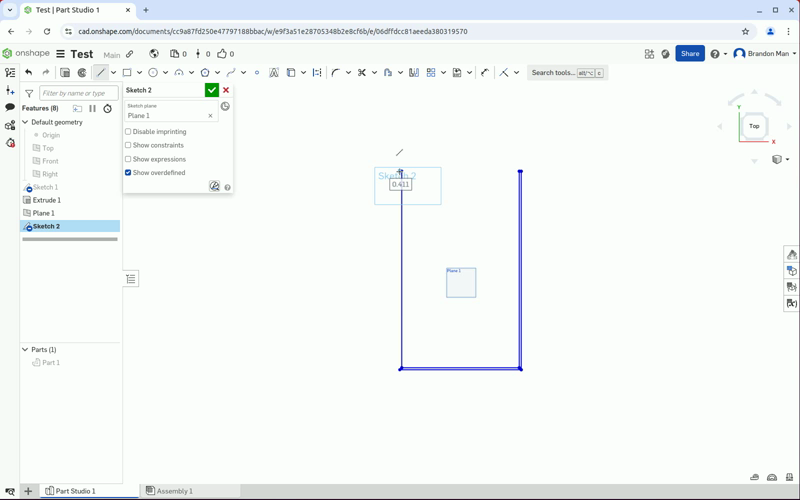
key_up(shift)
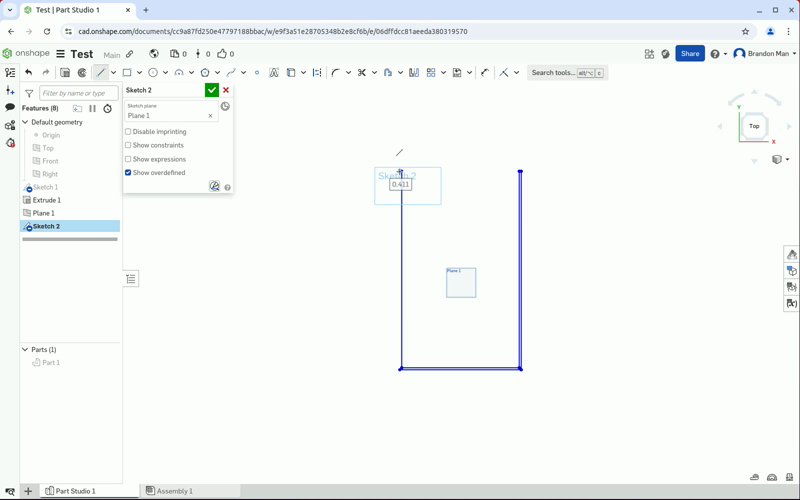
key_down(shift)
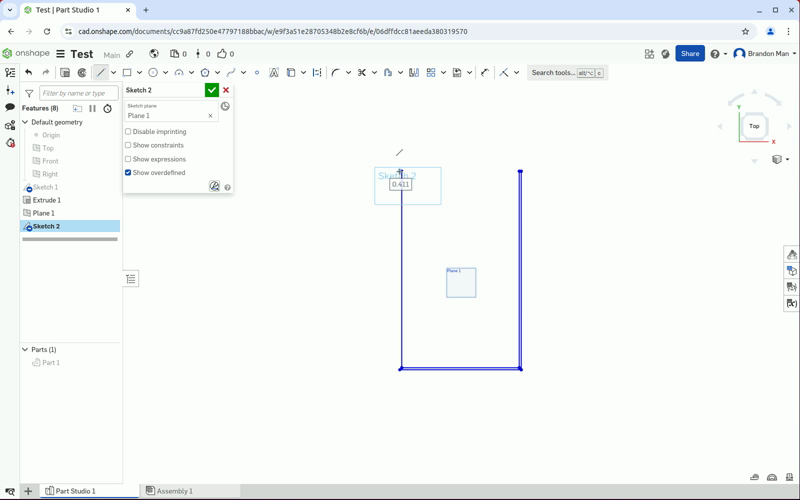
mouse_move(399, 369)
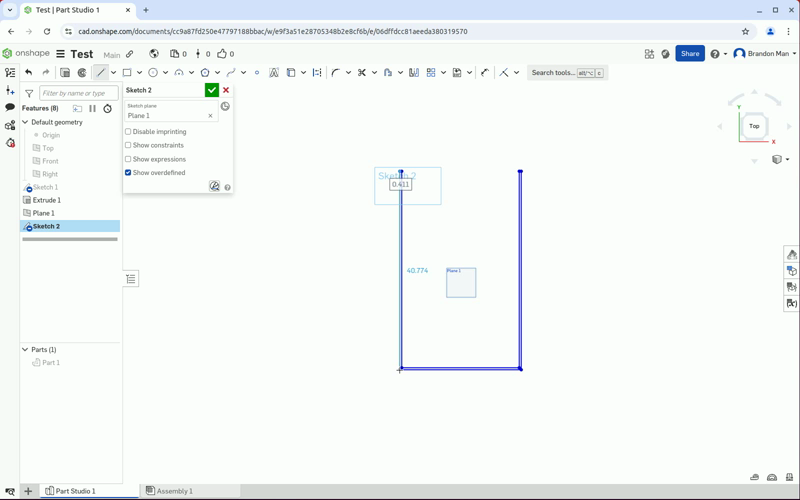
scroll(6)
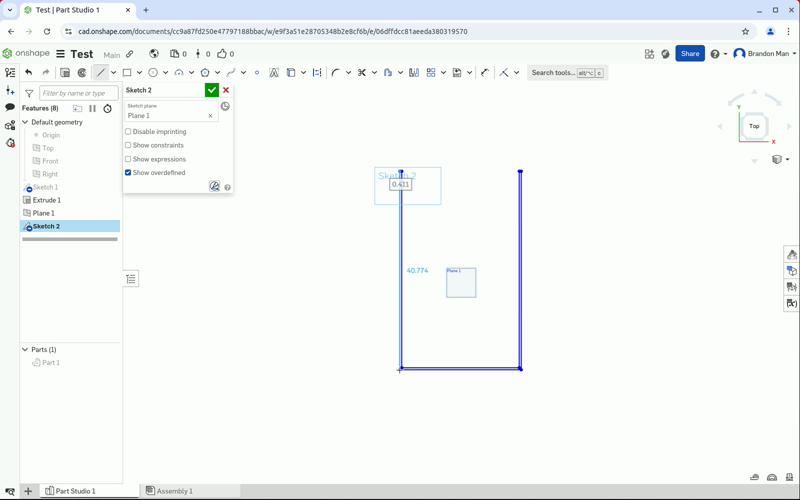
scroll(6)
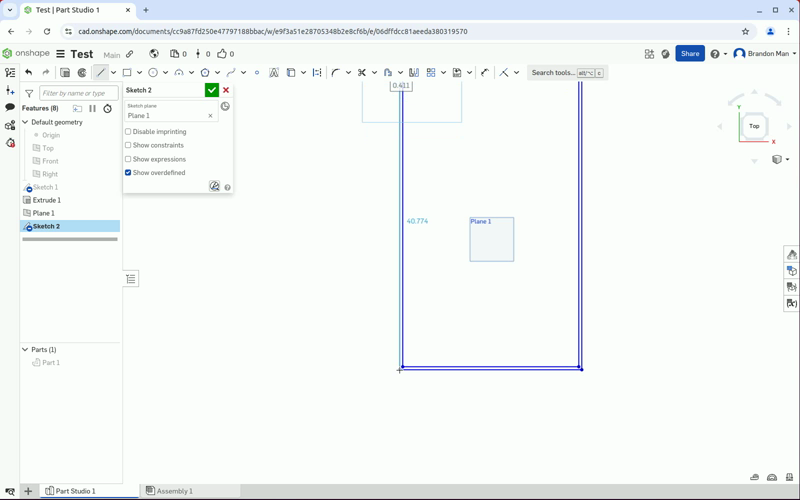
scroll(6)
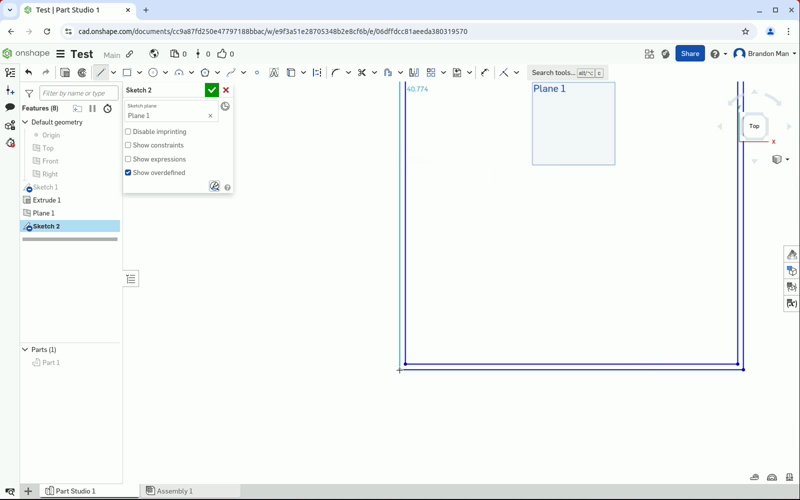
scroll(6)
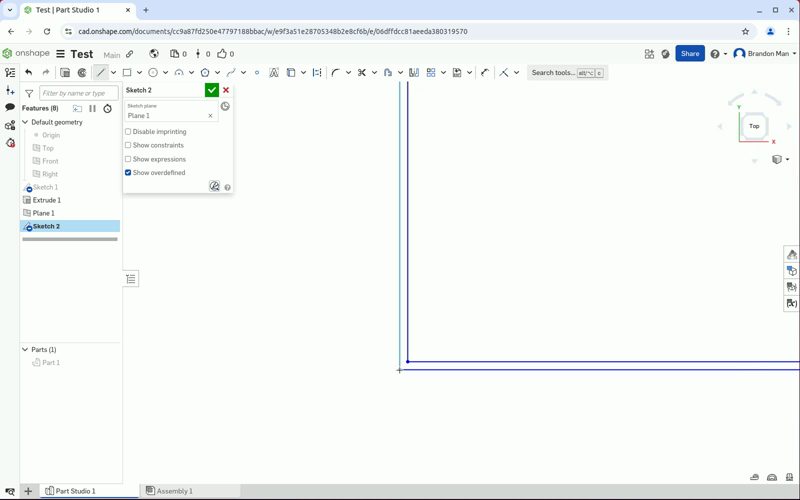
scroll(6)
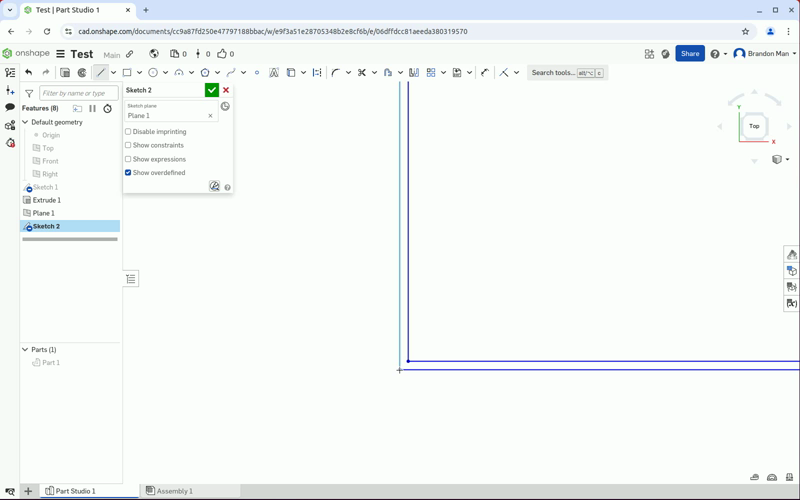
scroll(6)
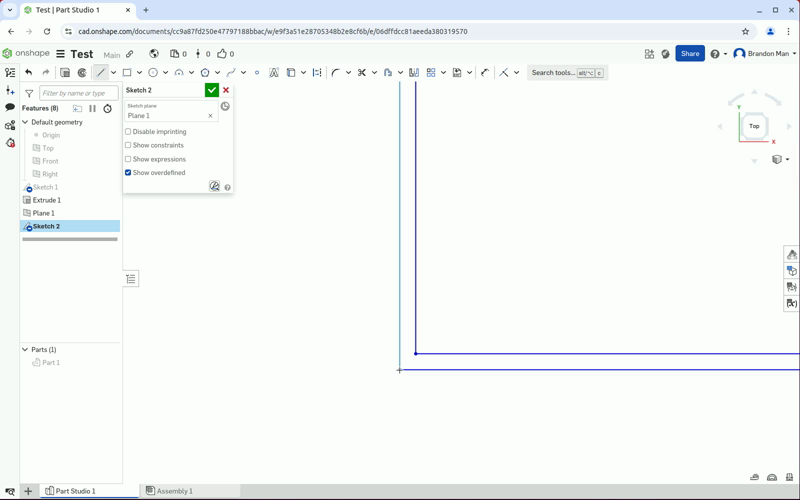
scroll(6)
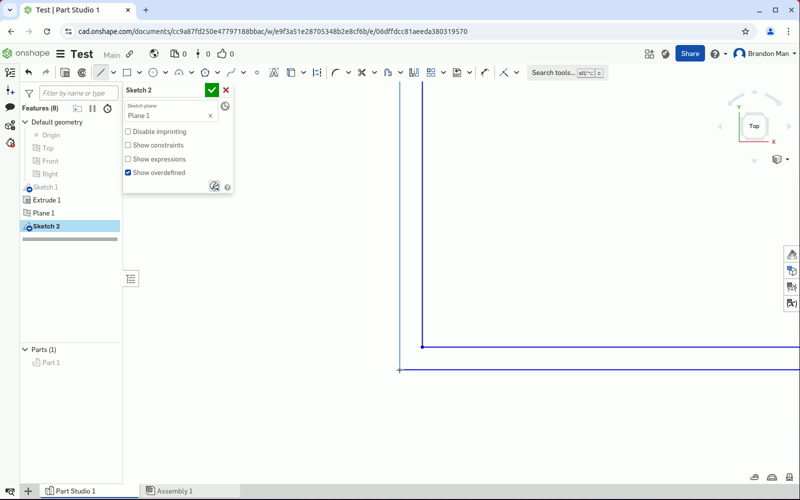
key_up(shift)
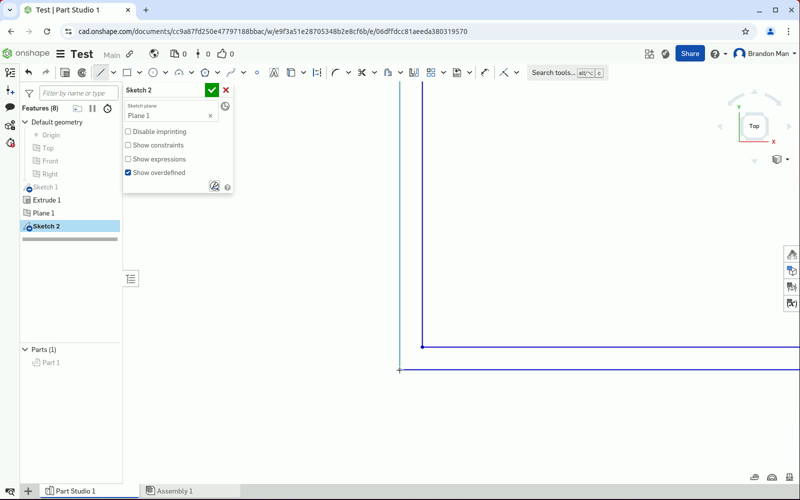
click(399, 369)
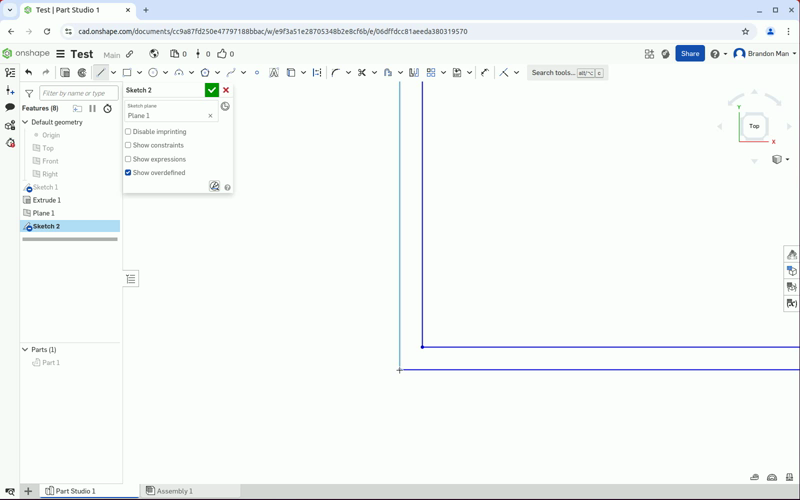
scroll(-6)
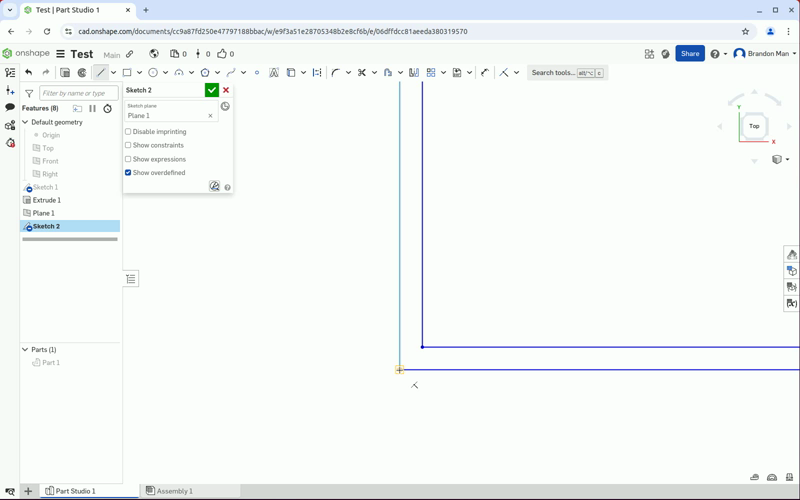
scroll(-6)
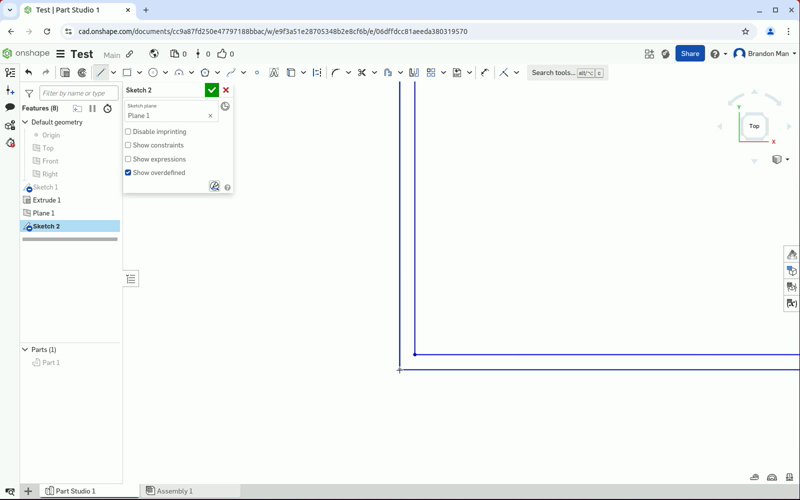
scroll(-6)
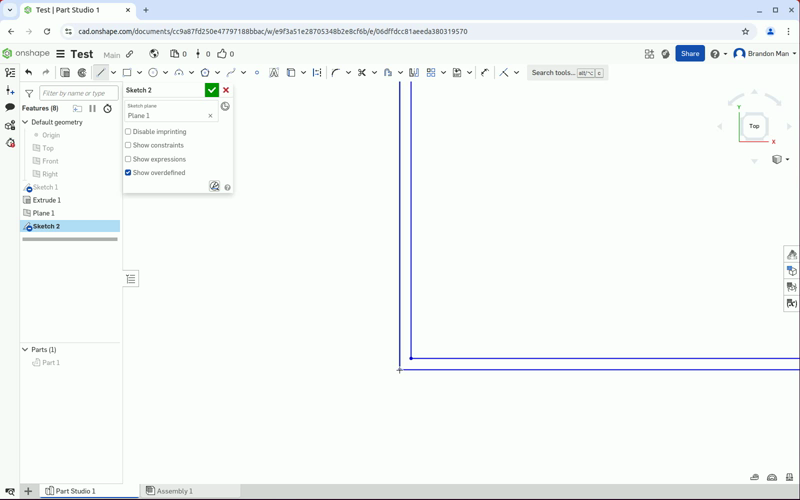
scroll(-6)
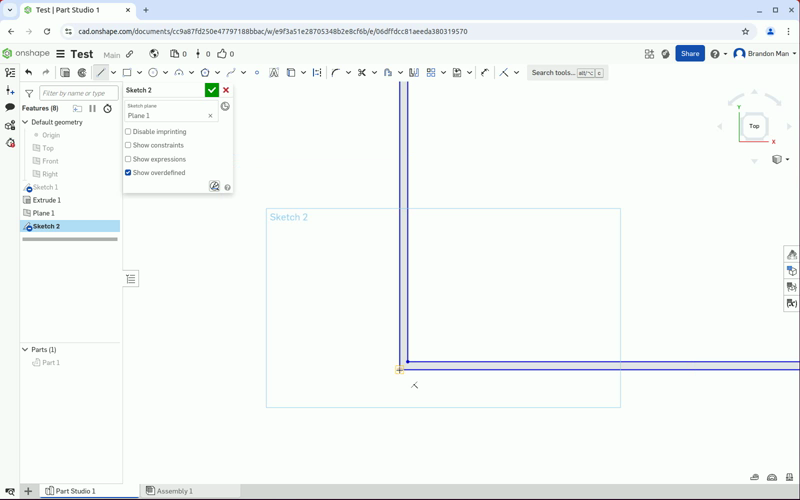
scroll(-6)
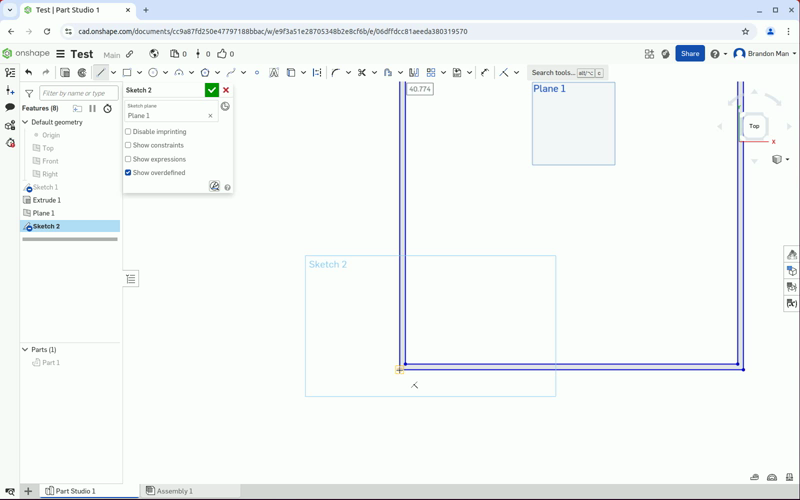
scroll(-6)
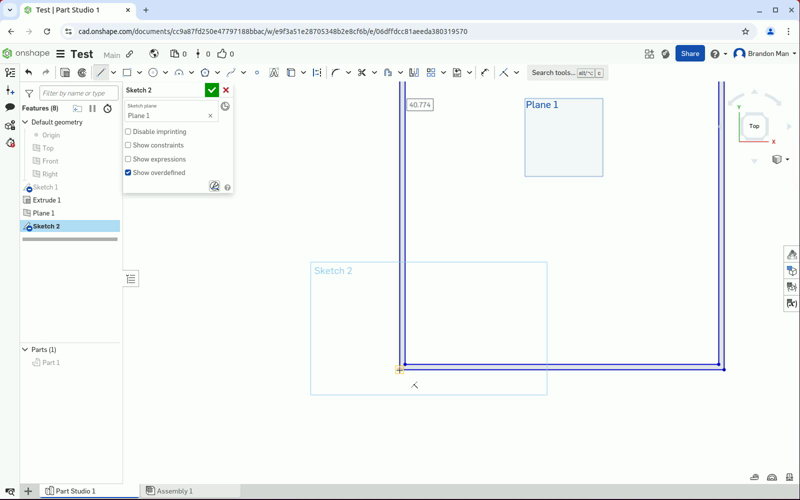
scroll(-6)
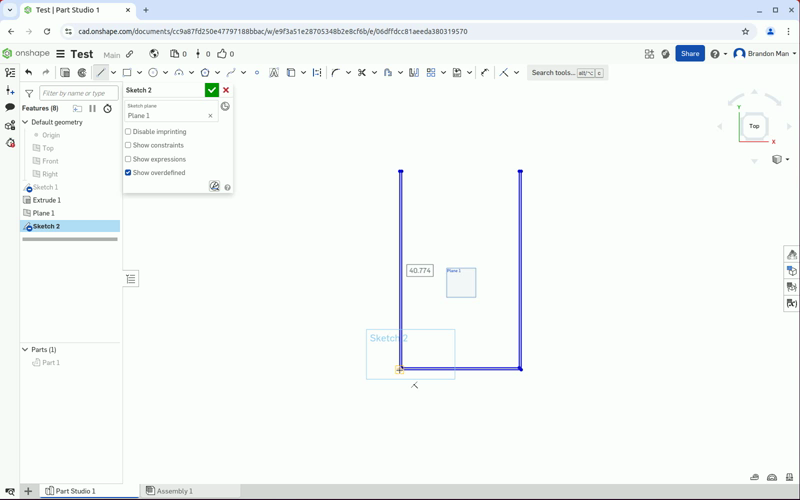
key(esc)
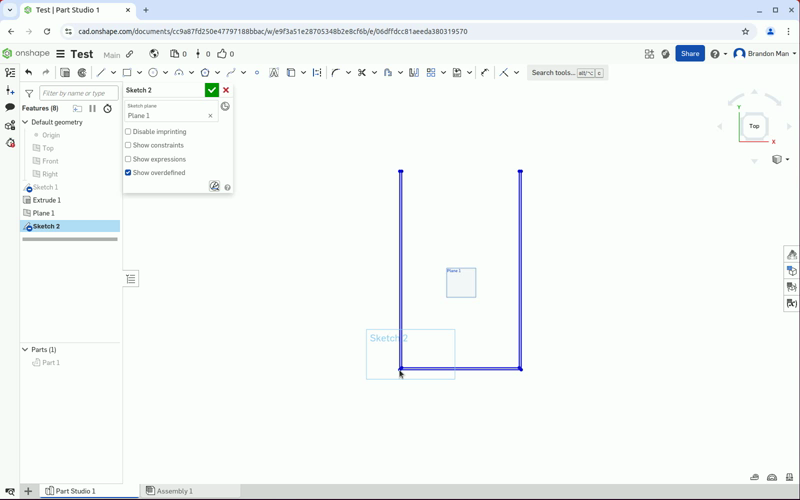
mouse_move(520, 327)
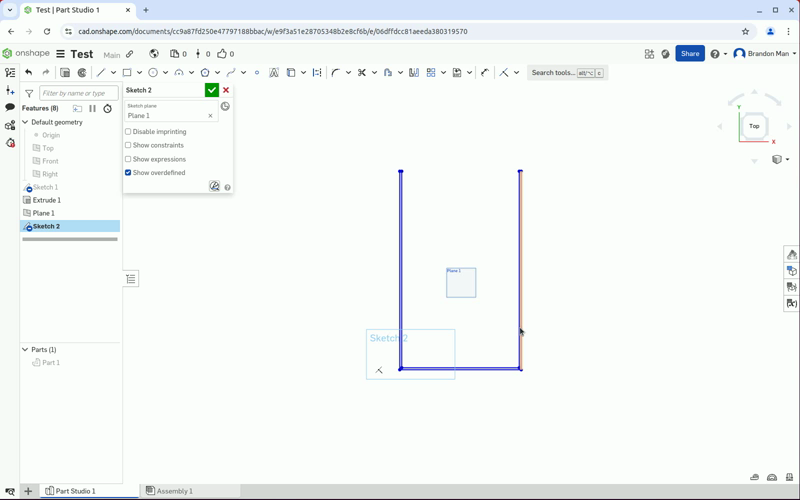
scroll(6)
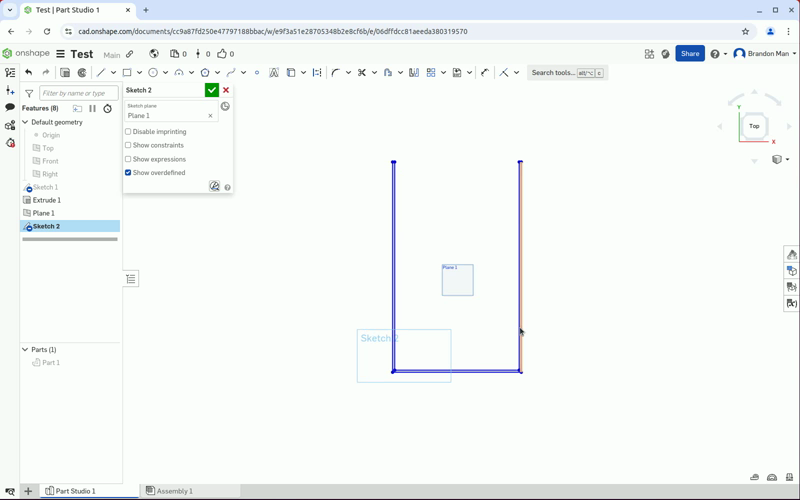
scroll(6)
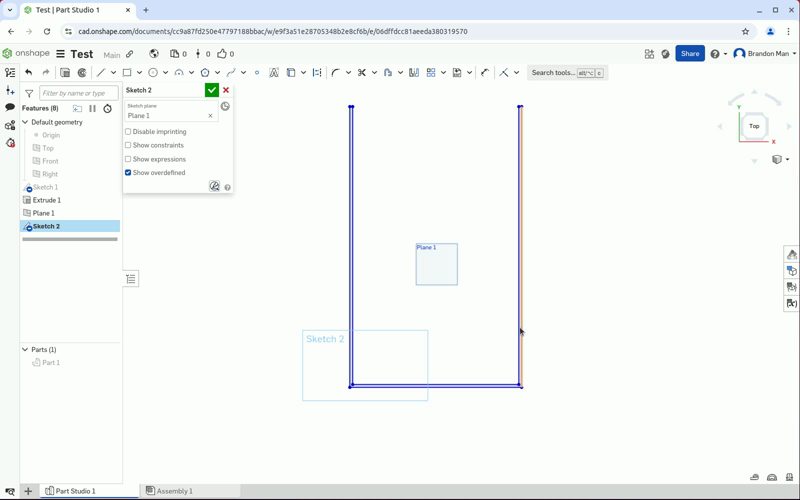
scroll(6)
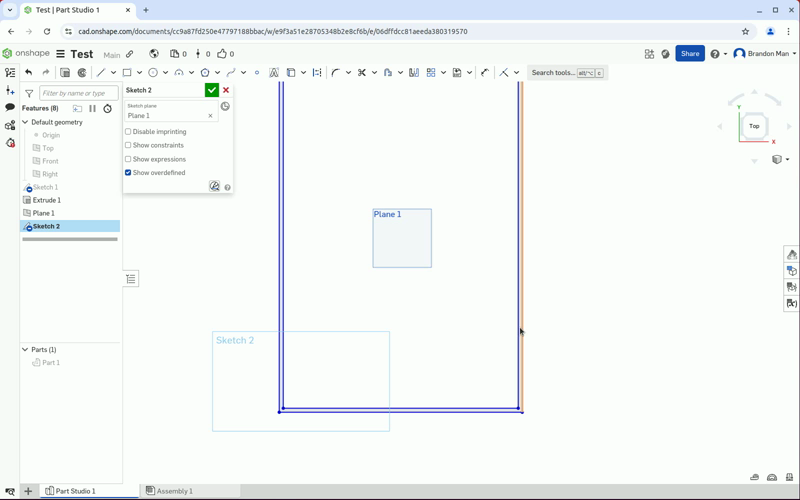
scroll(6)
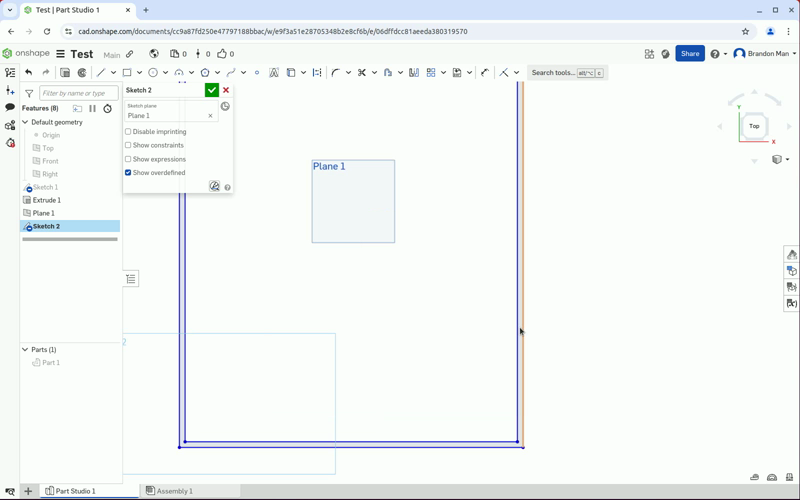
scroll(6)
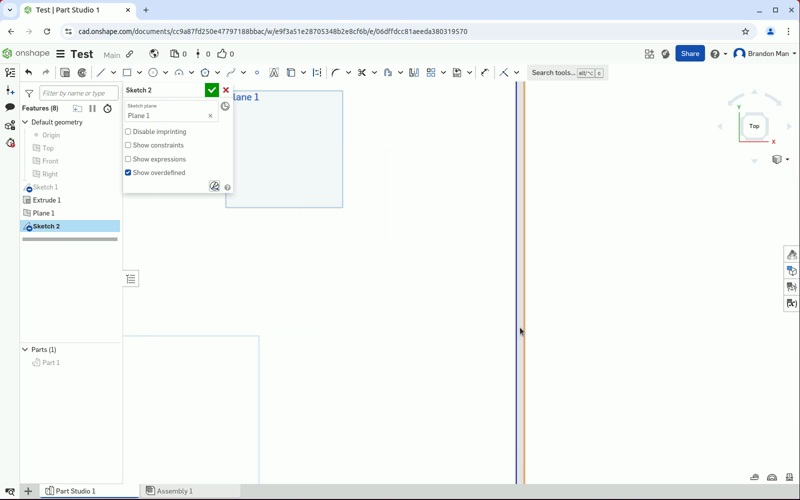
scroll(6)
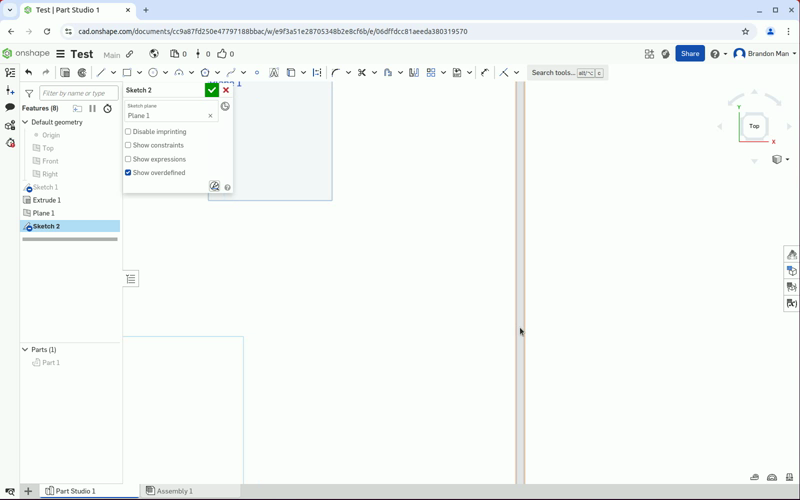
scroll(6)
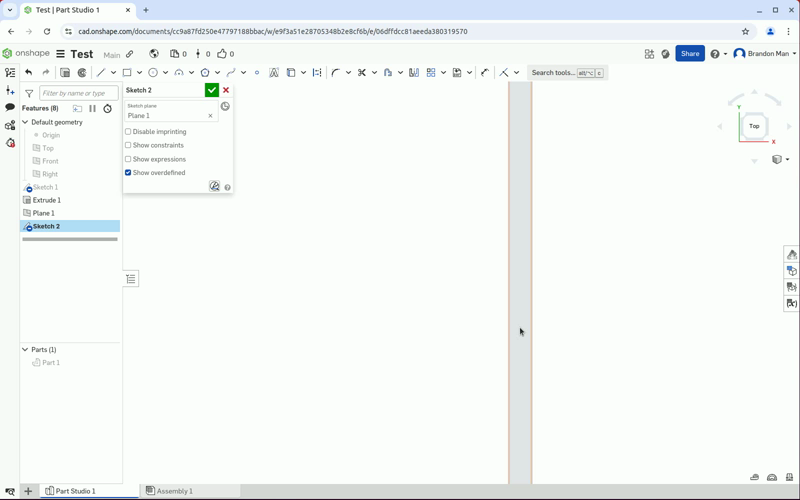
click(520, 327)
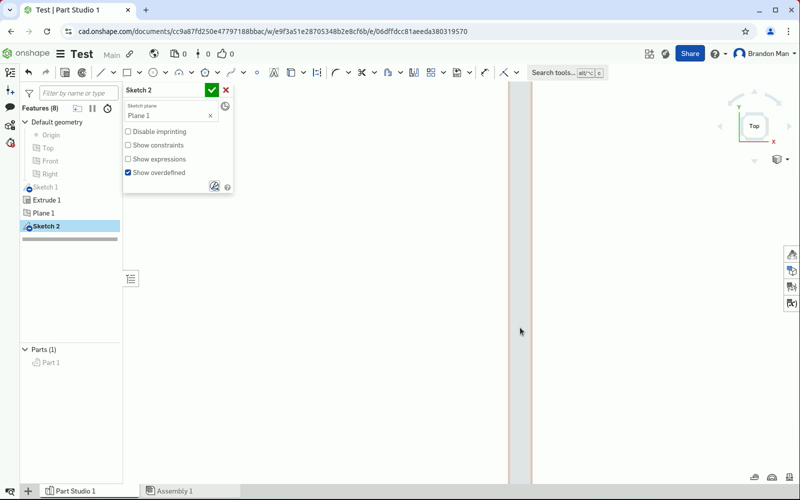
scroll(-6)
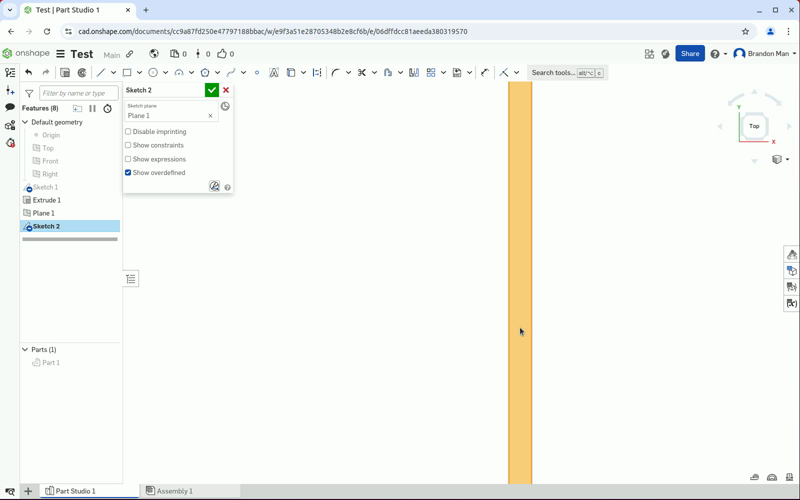
scroll(-6)
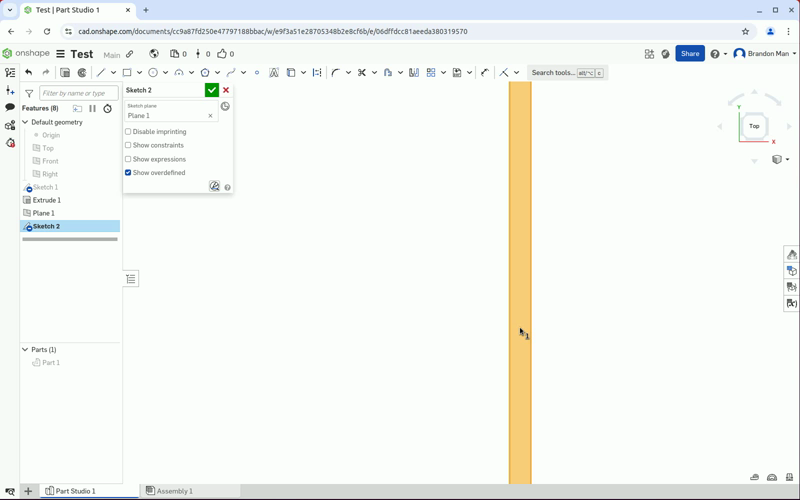
scroll(-6)
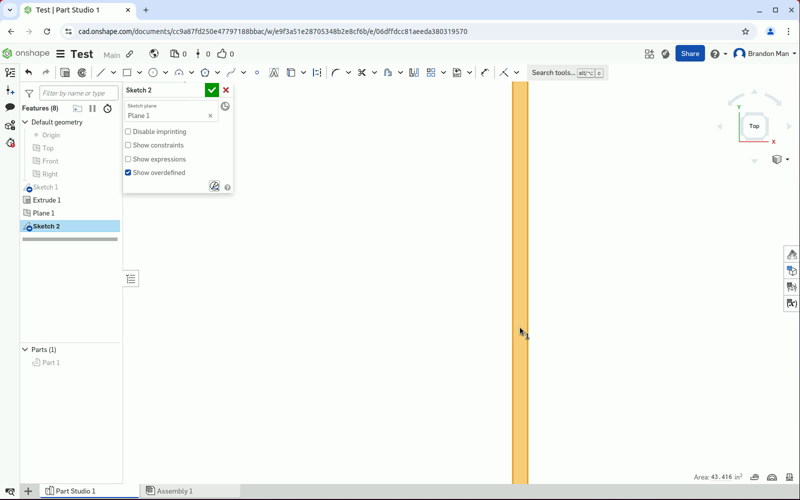
scroll(-6)
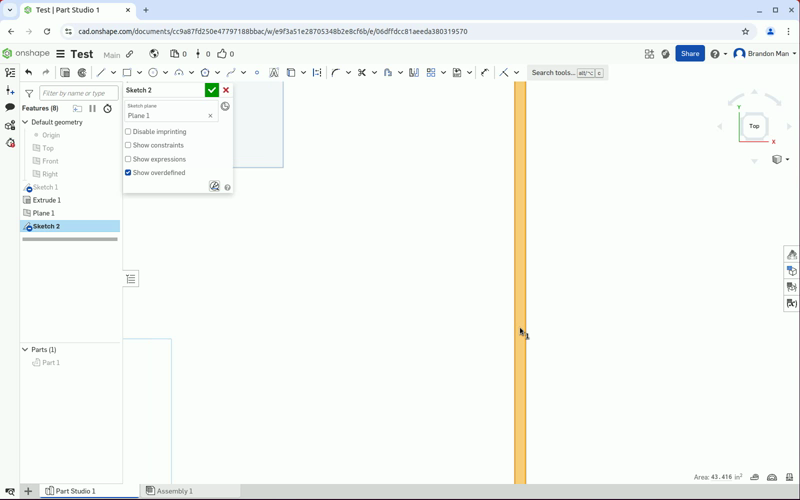
scroll(-6)
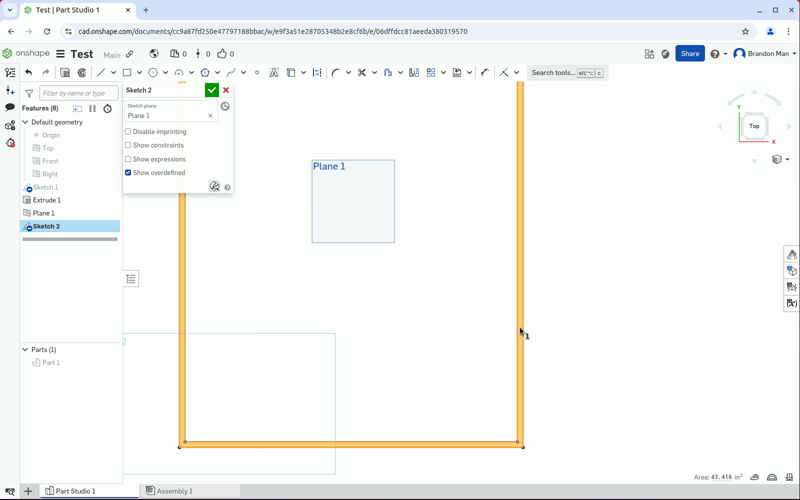
scroll(-6)
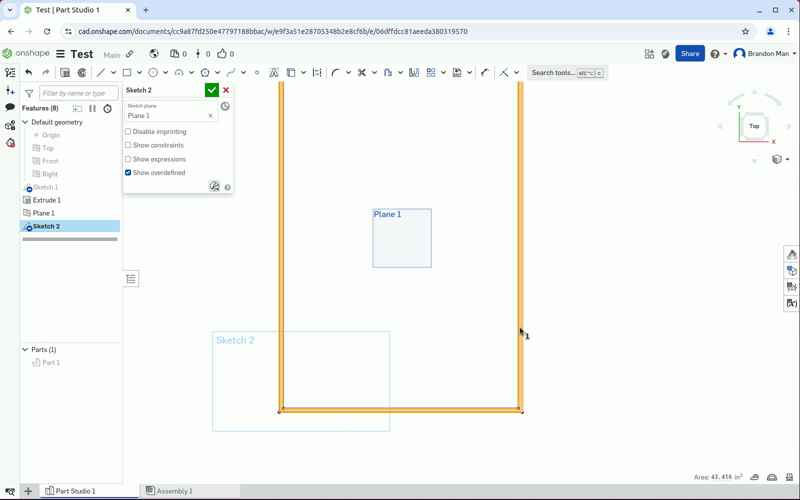
scroll(-6)
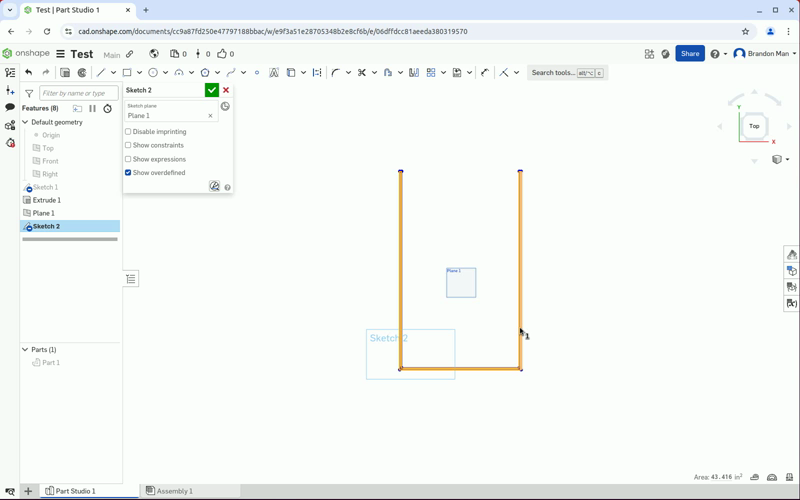
mouse_move(73, 352)
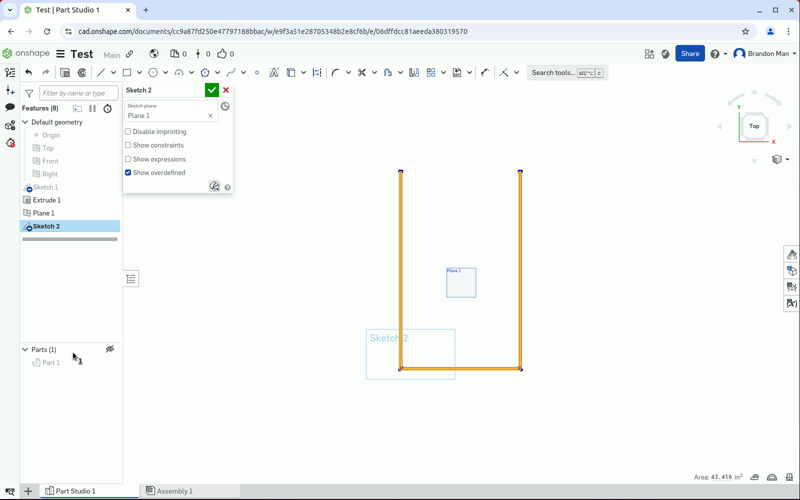
key(shift+y)
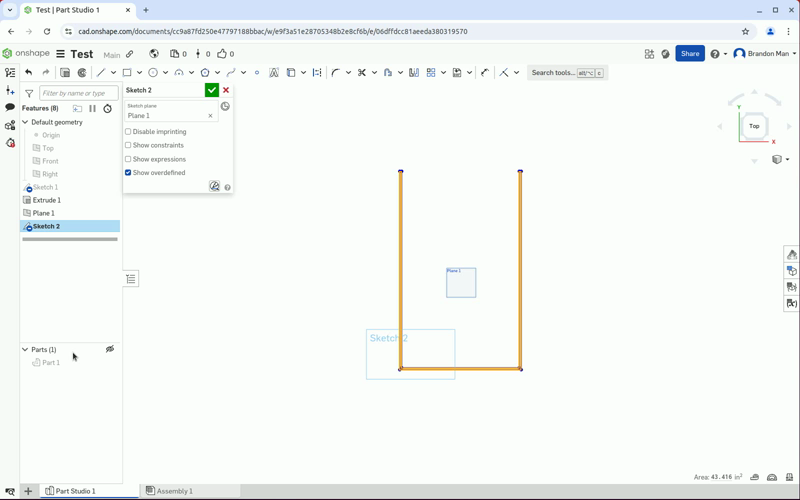
key(shift+e)
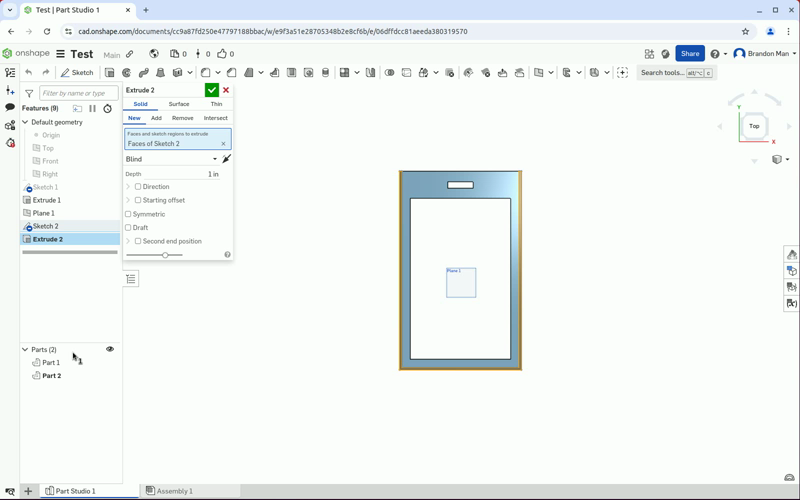
mouse_move(143, 106)
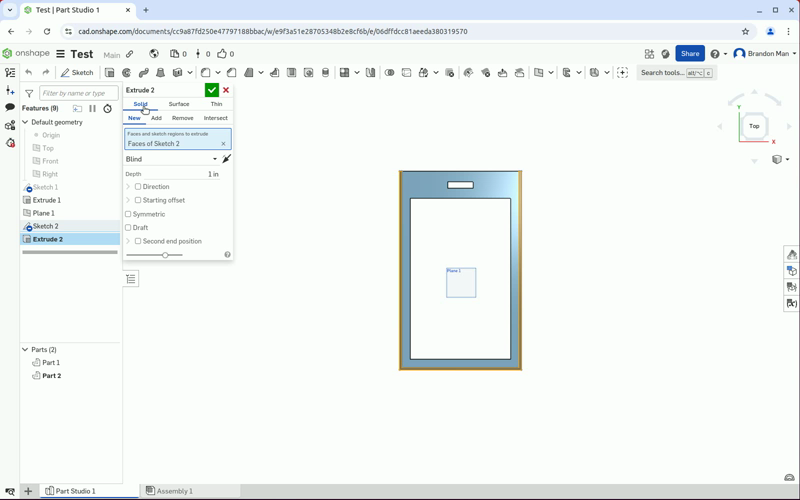
click(143, 106)
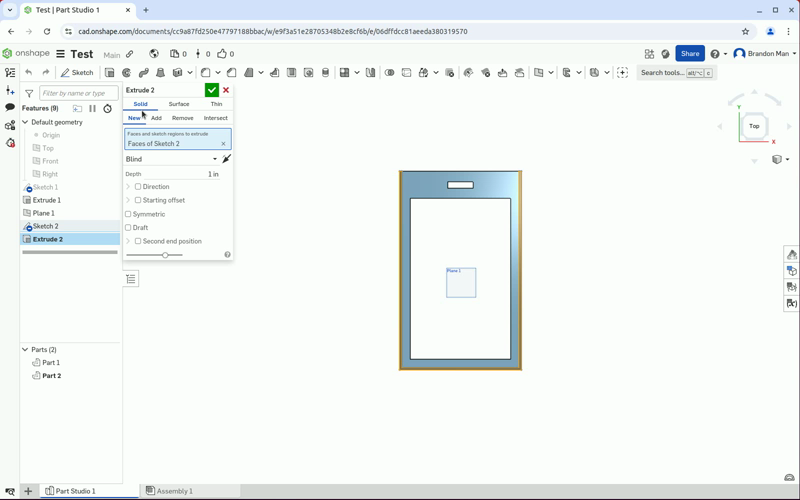
mouse_move(137, 120)
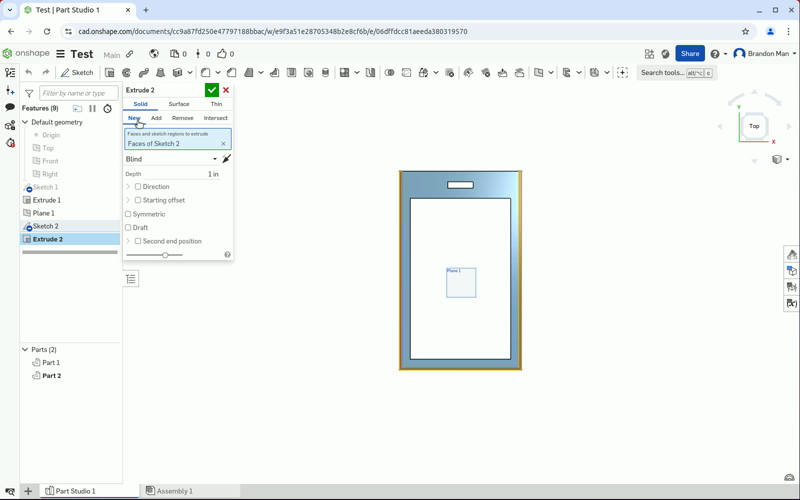
click(137, 120)
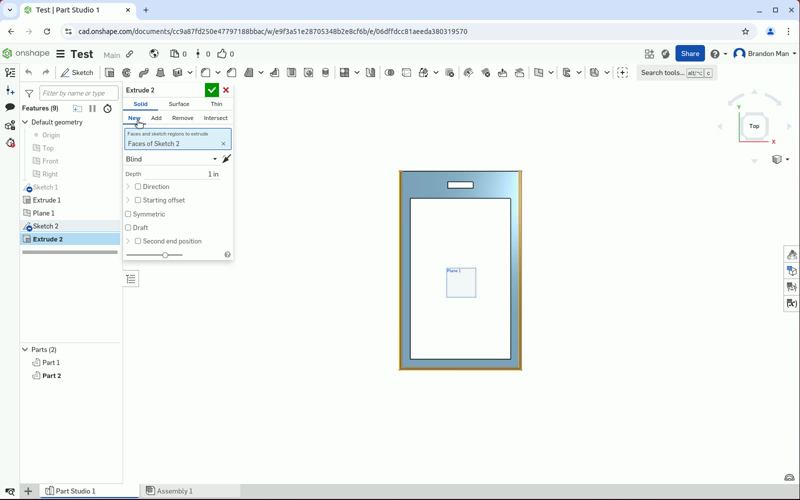
key(tab, 4)
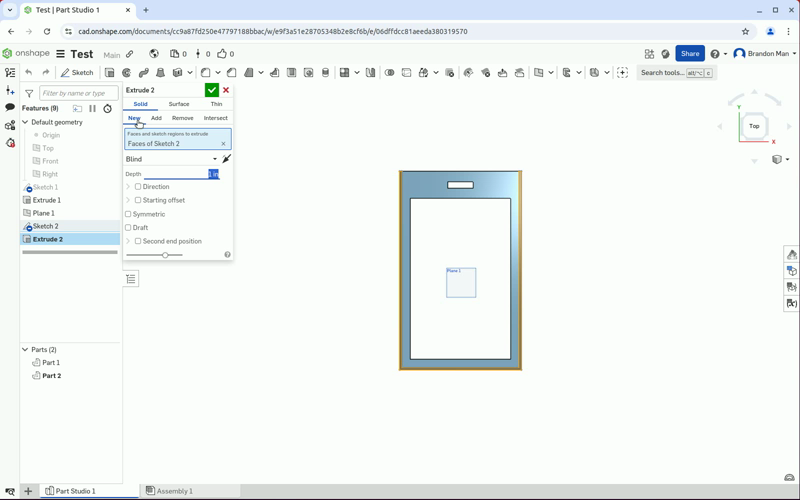
text(1.204)
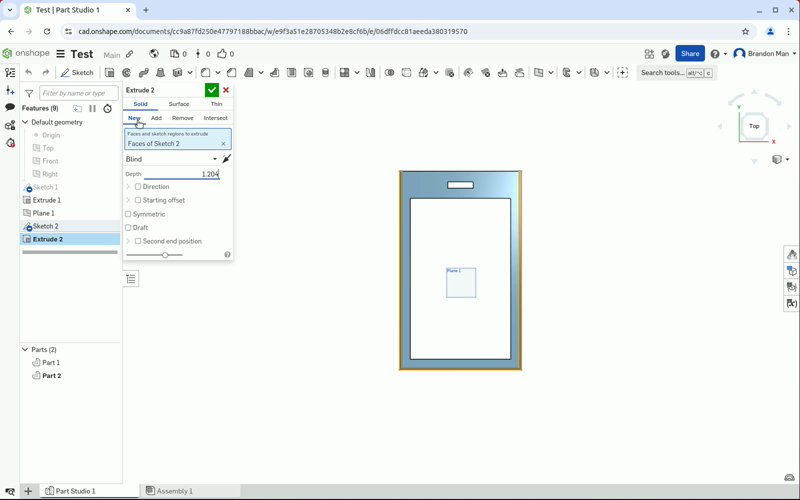
key(enter)
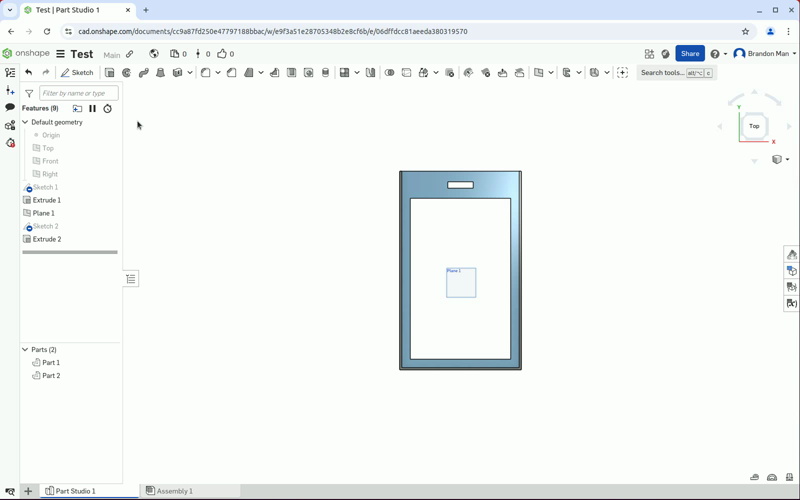
key(shift+h)
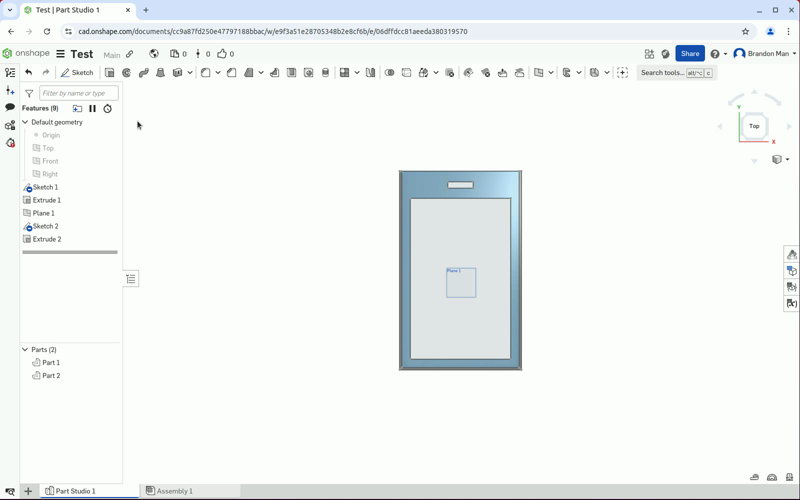
key(shift+h)
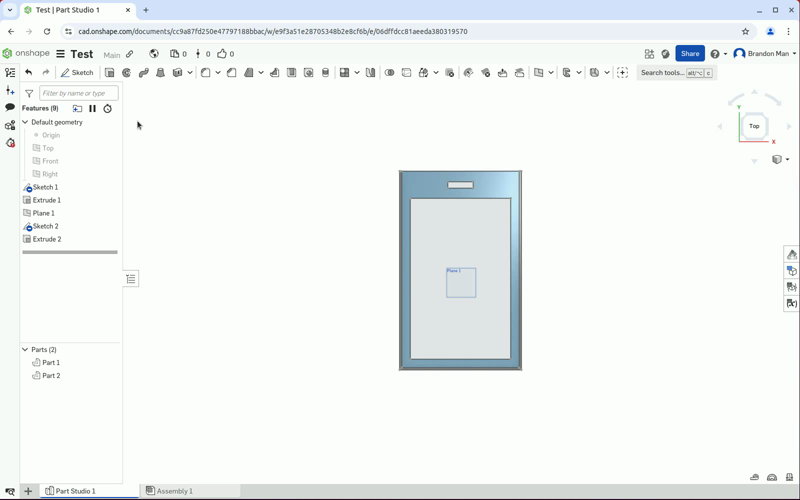
key(shift+7)
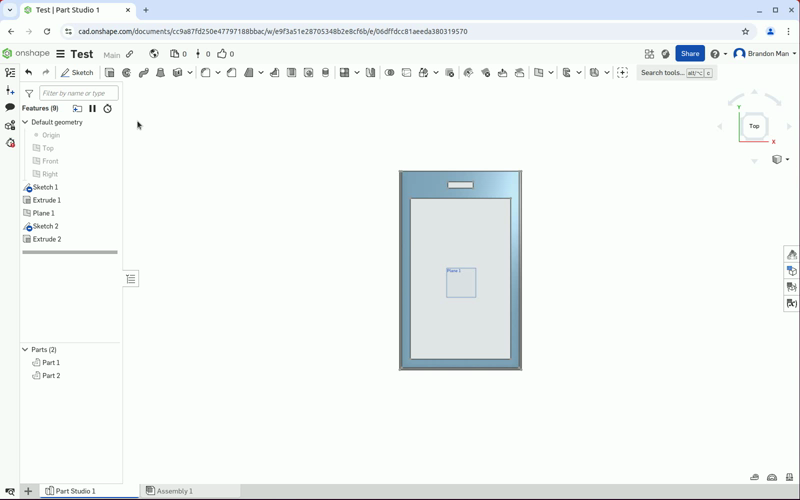
key(up, 3)
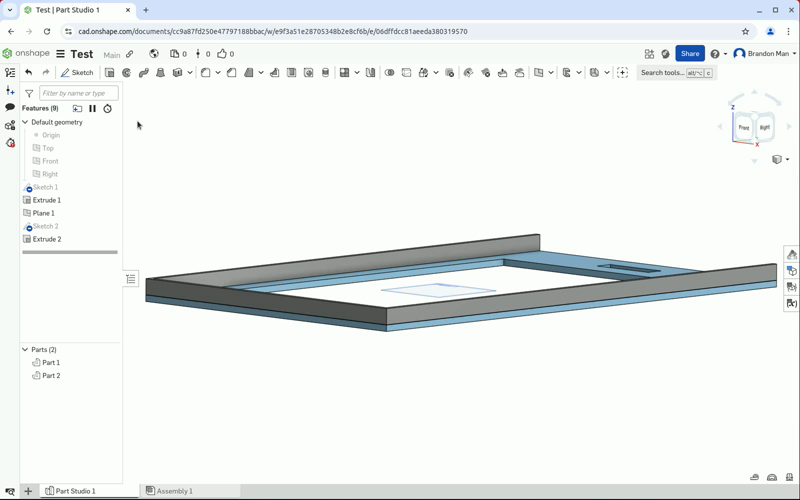
key(left, 3)
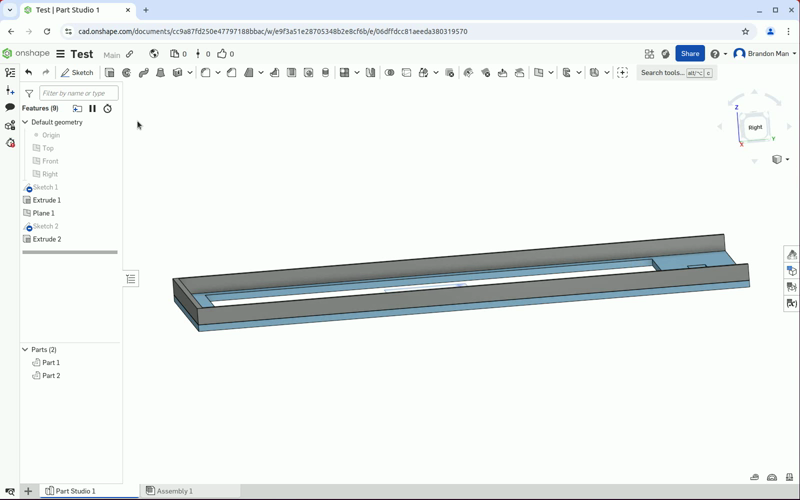
key(right, 3)
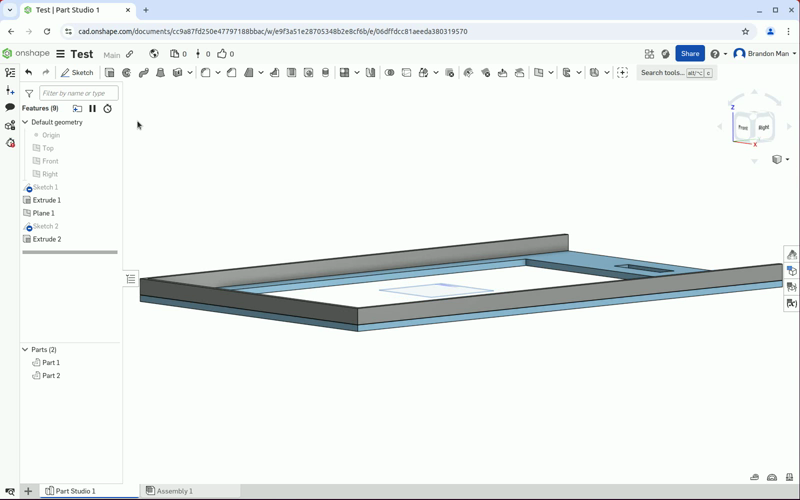
key(down, 3)
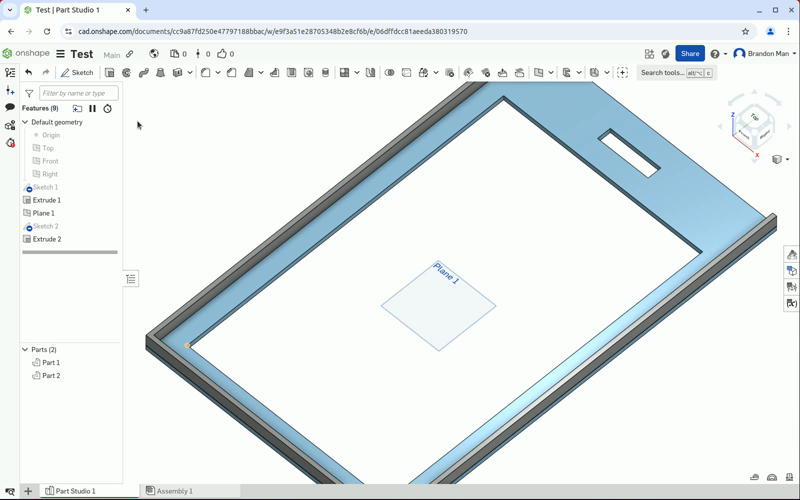
mouse_move(73, 189)
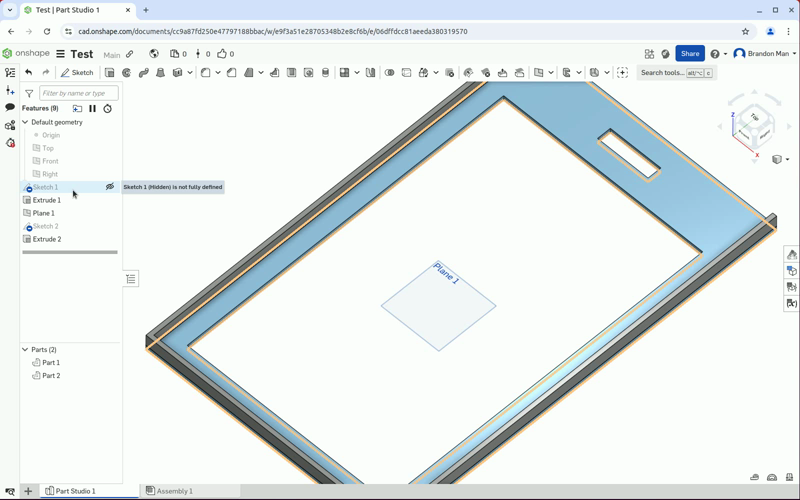
click(73, 189)